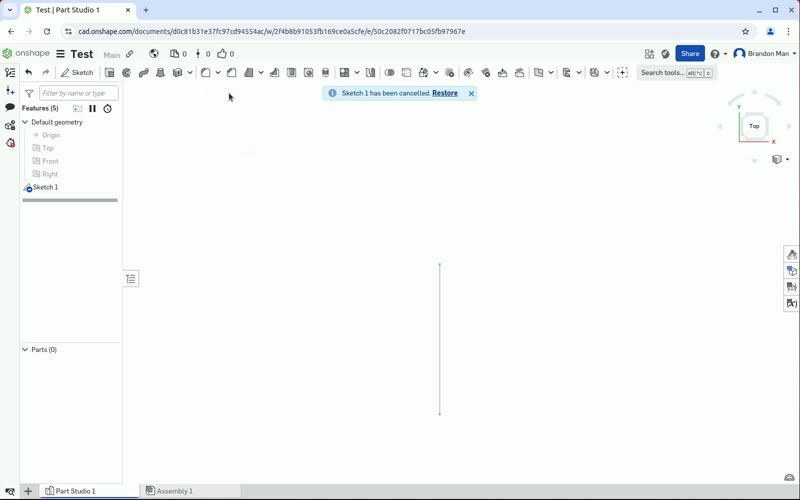
key(shift+h)
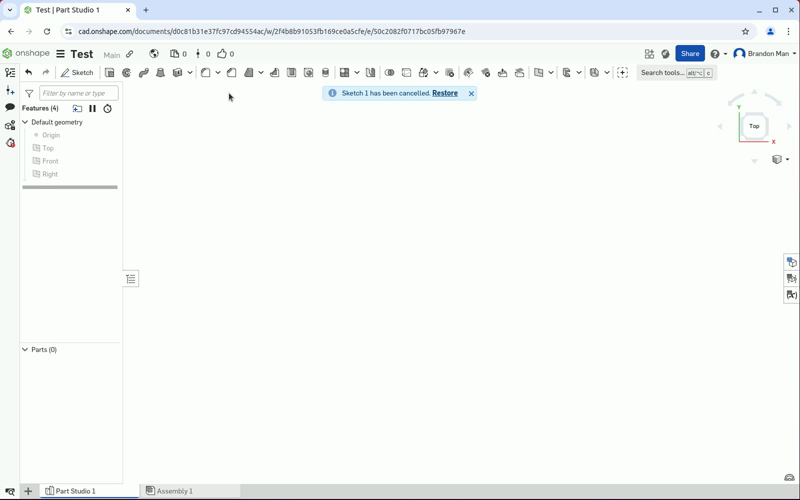
mouse_move(73, 352)
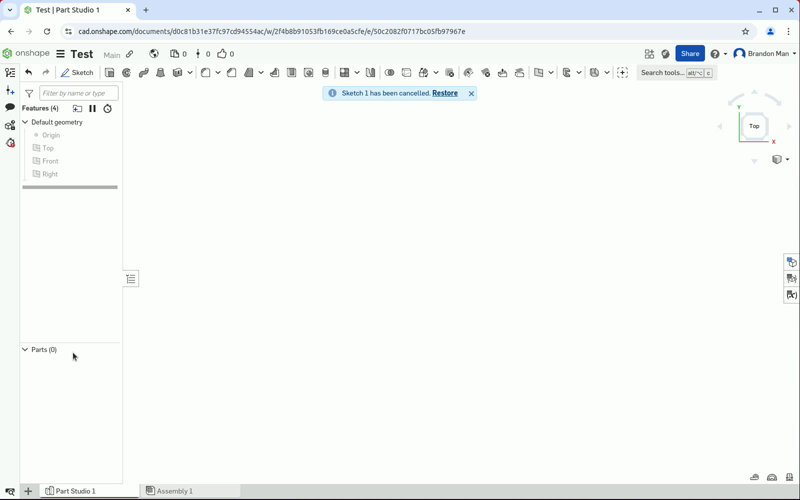
key(y)
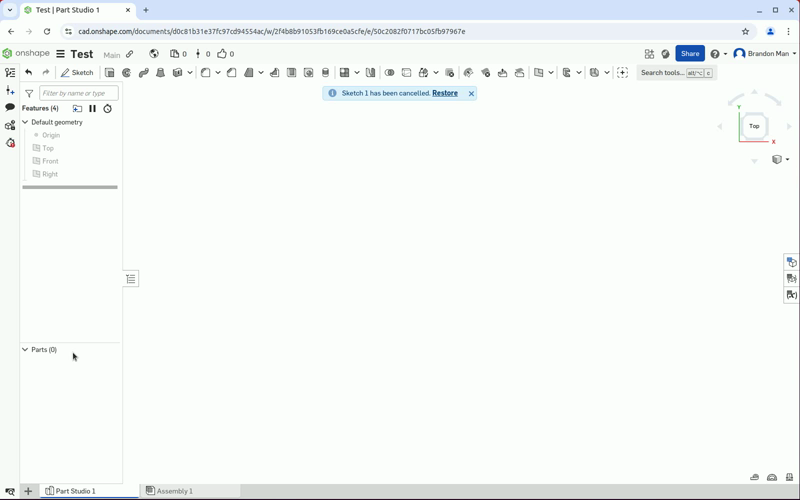
key(shift+p)
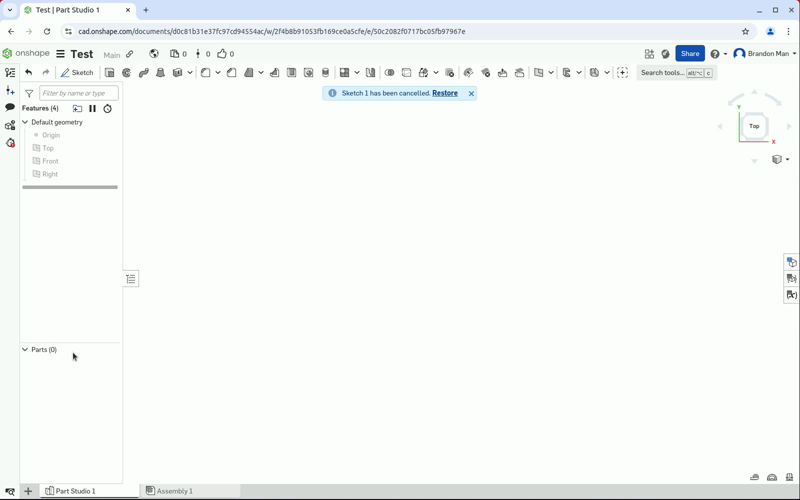
key(space)
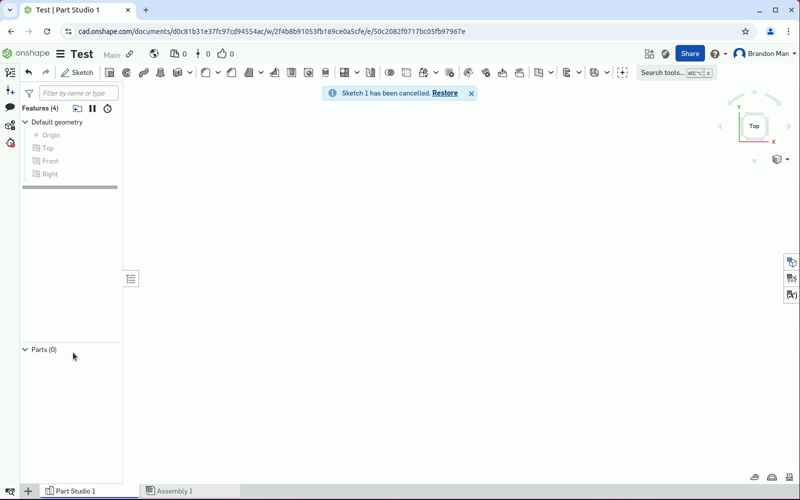
key_down(shift)
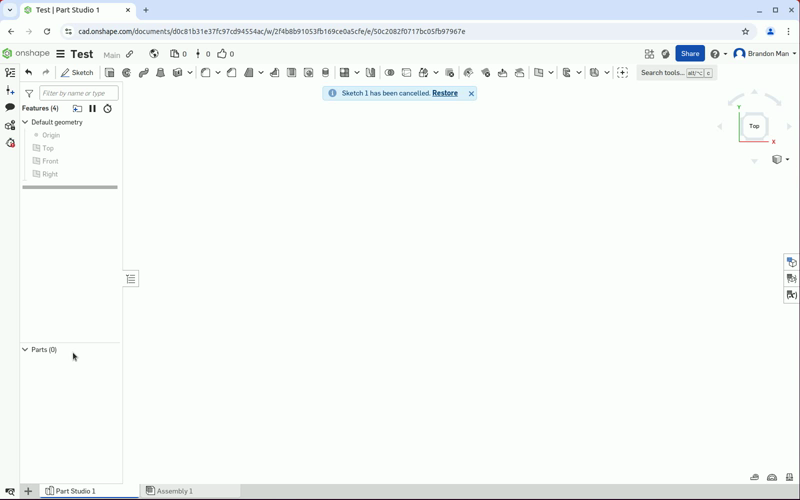
key(up)
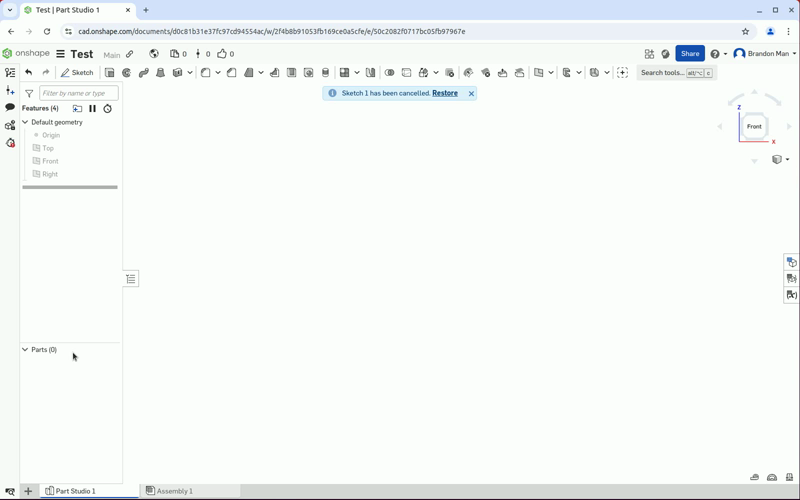
key_up(shift)
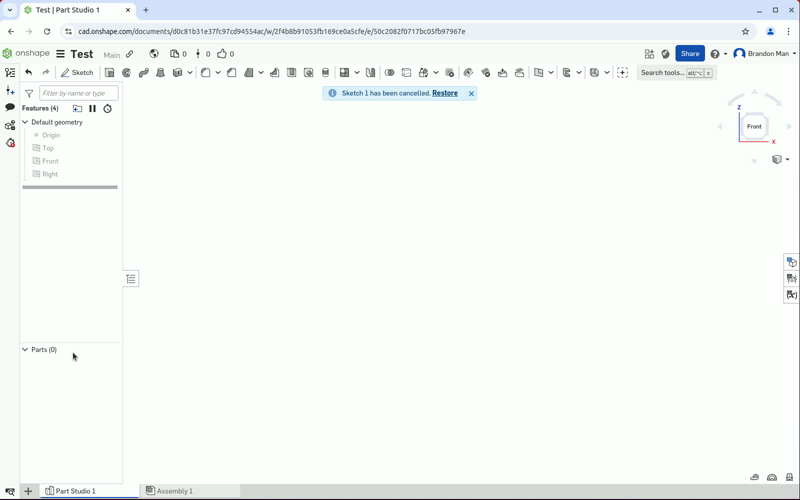
key(space)
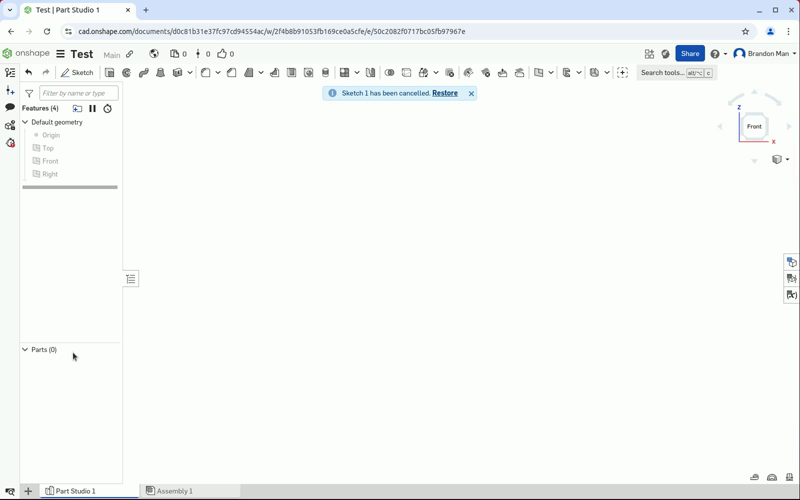
key_down(shift)
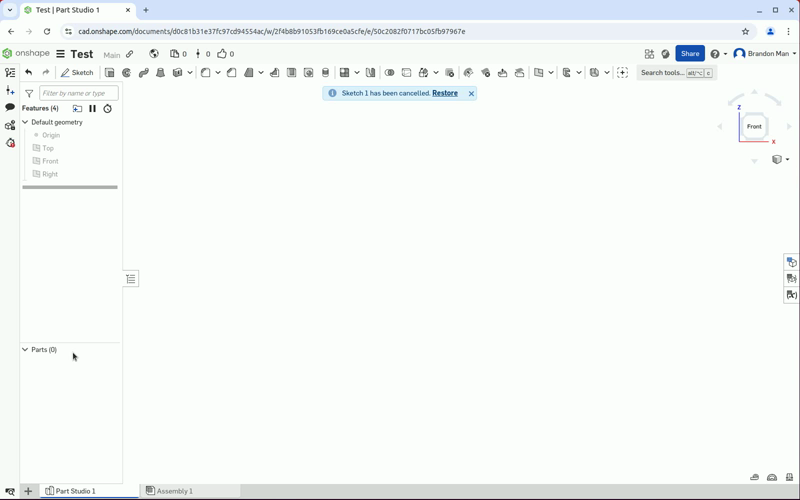
key(left)
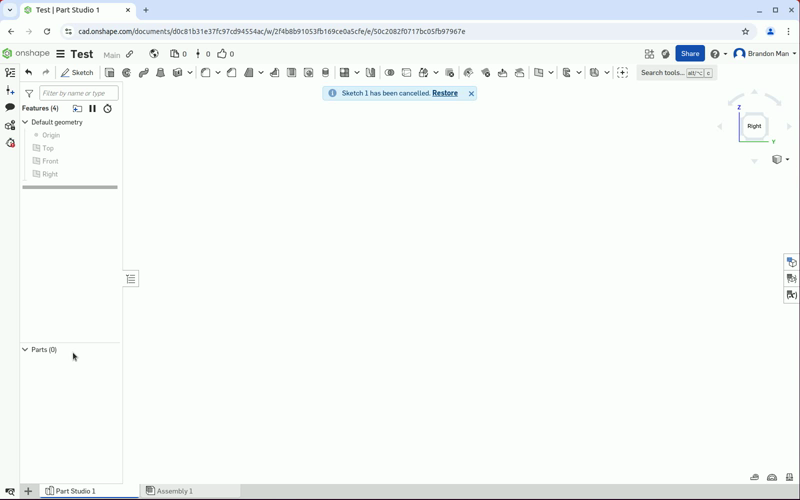
key_up(shift)
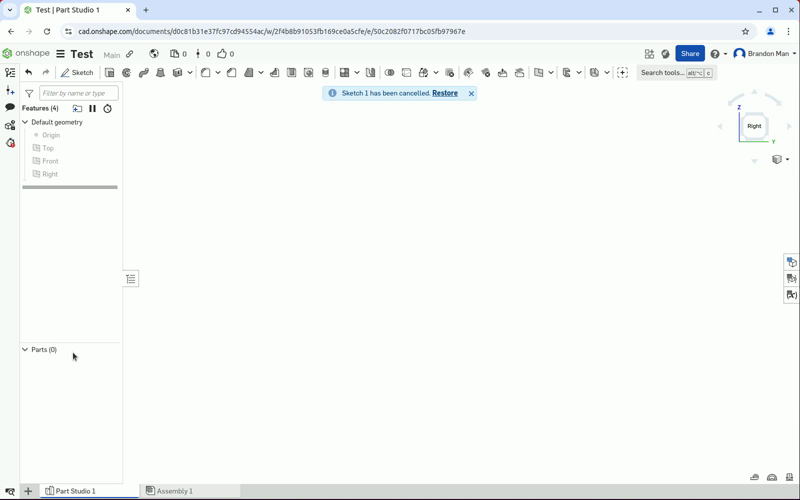
mouse_move(73, 352)
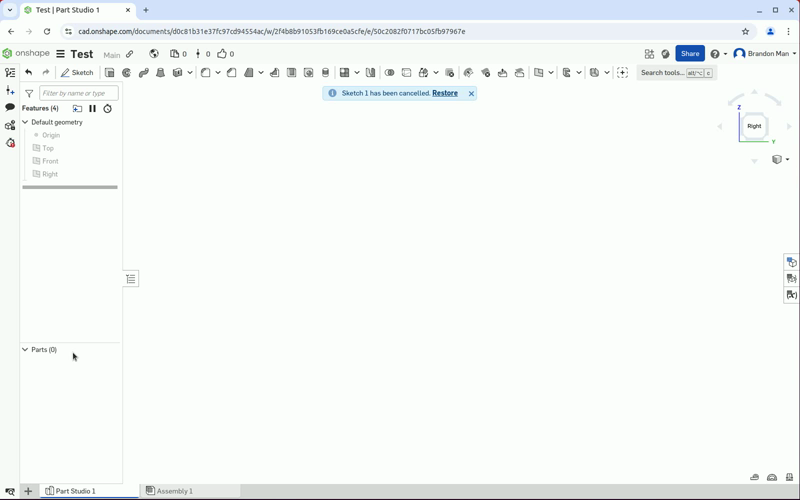
key(shift+y)
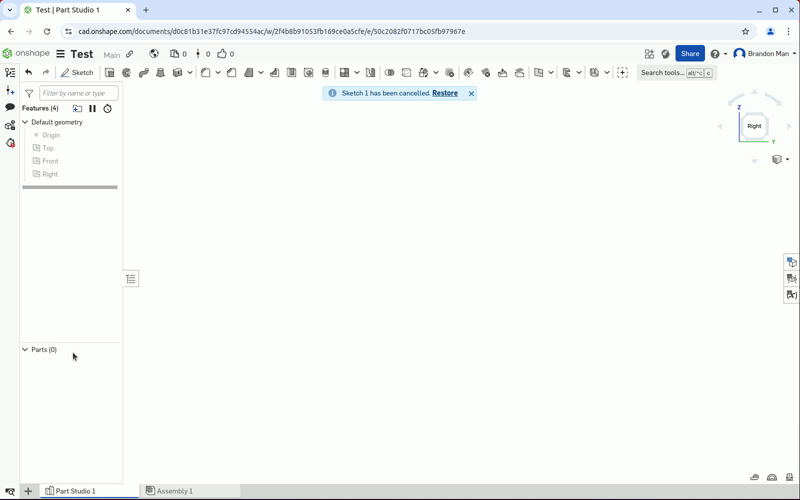
key(shift+s)
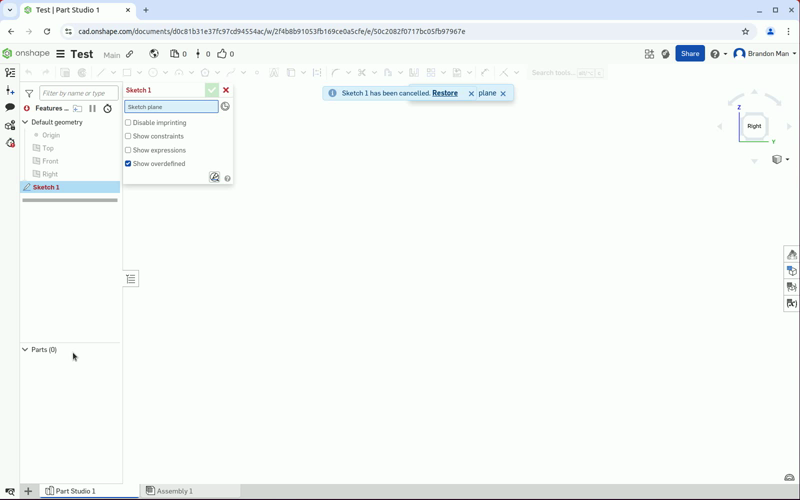
mouse_move(73, 176)
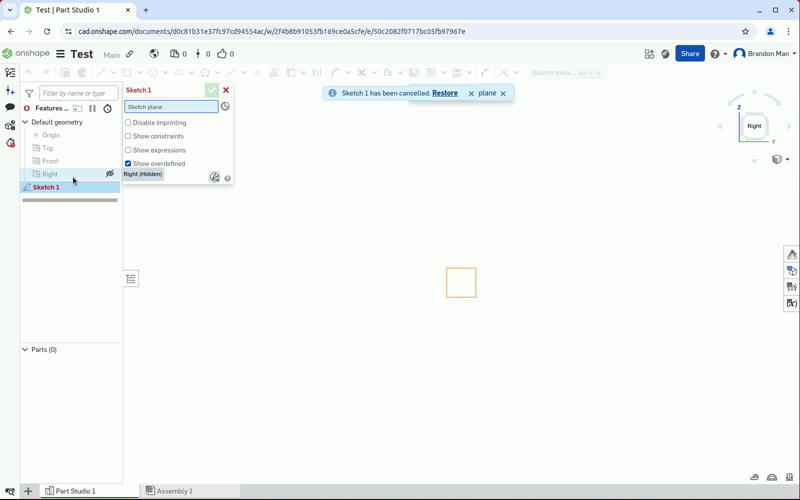
click(73, 176)
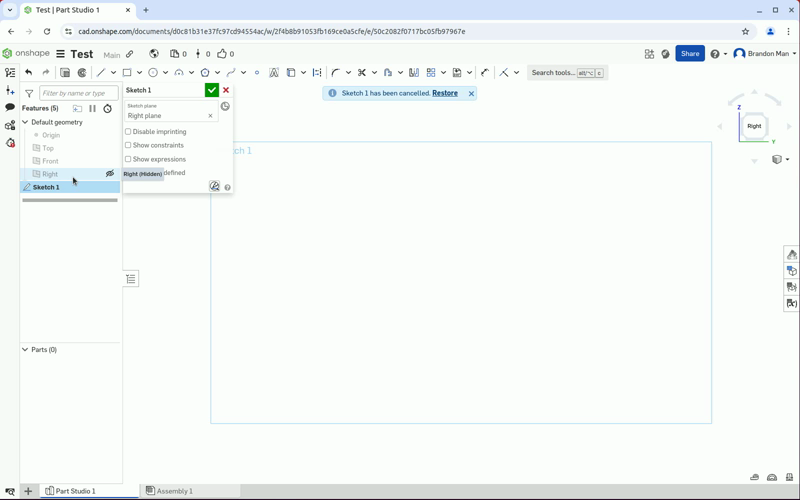
mouse_move(73, 352)
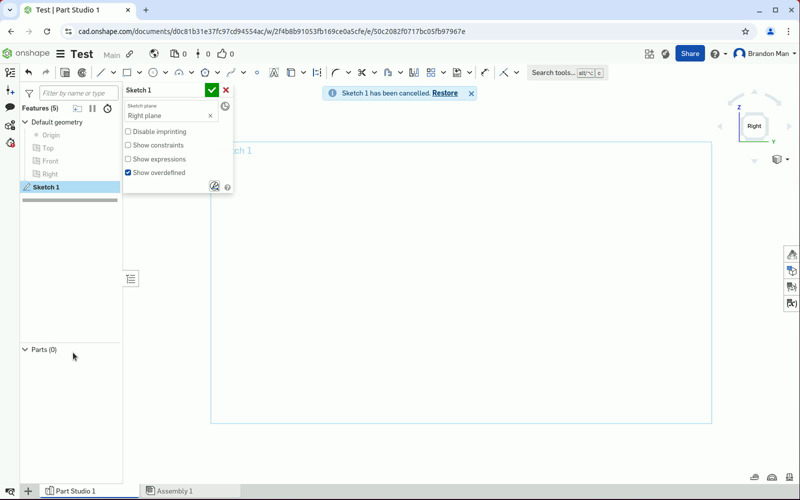
key(y)
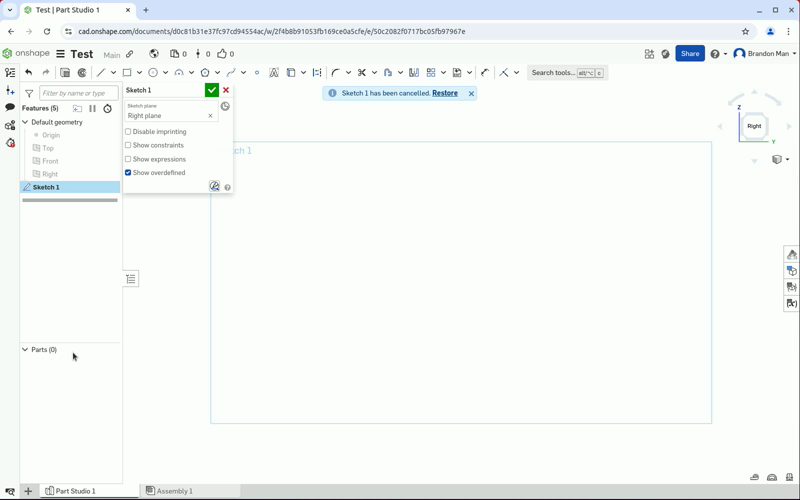
key(l)
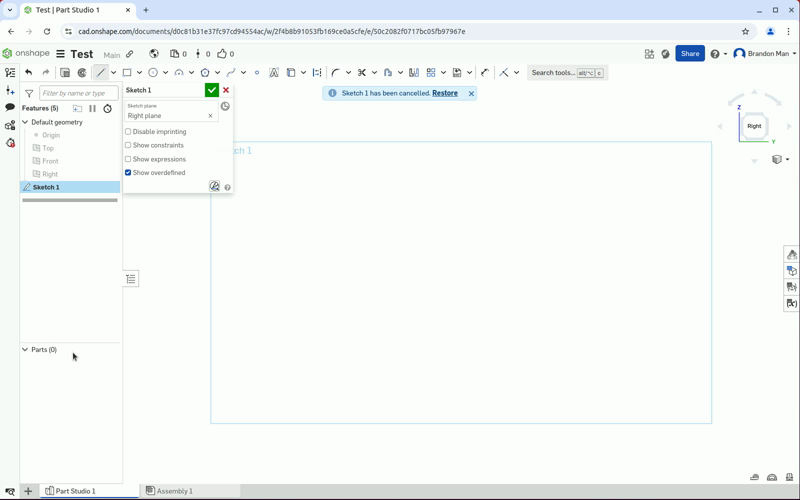
key_down(shift)
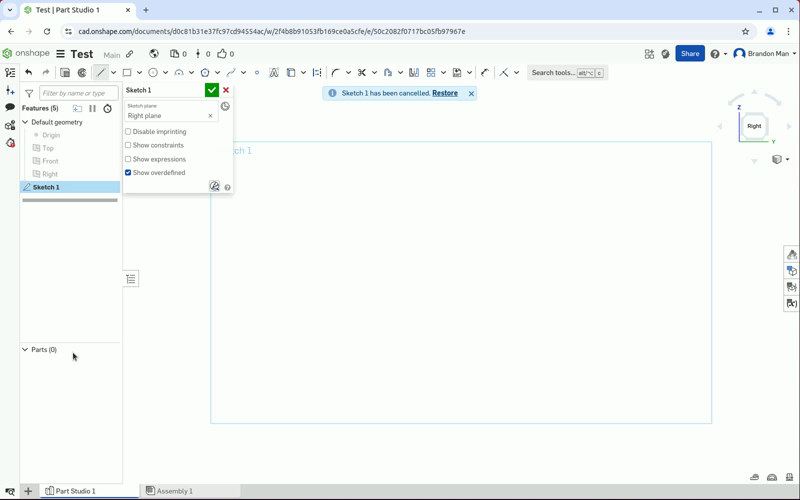
mouse_move(401, 282)
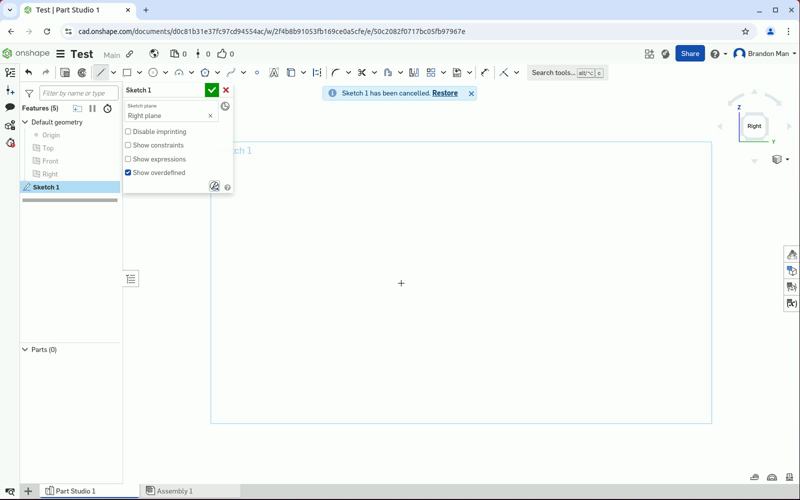
click(401, 282)
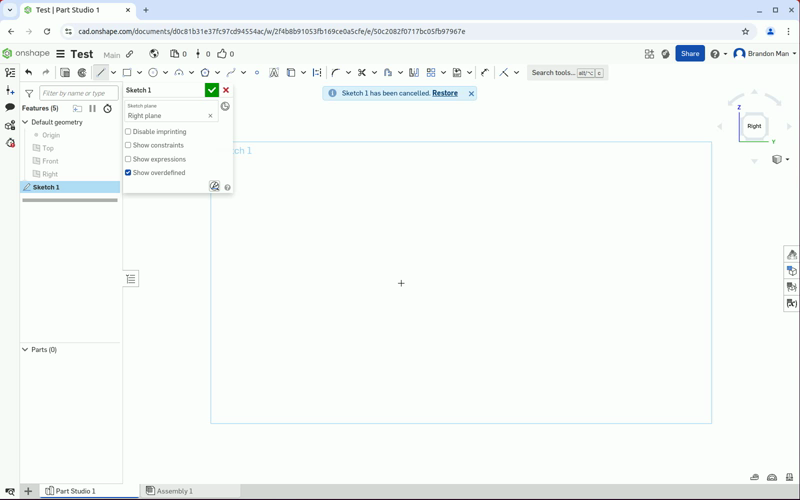
key_up(shift)
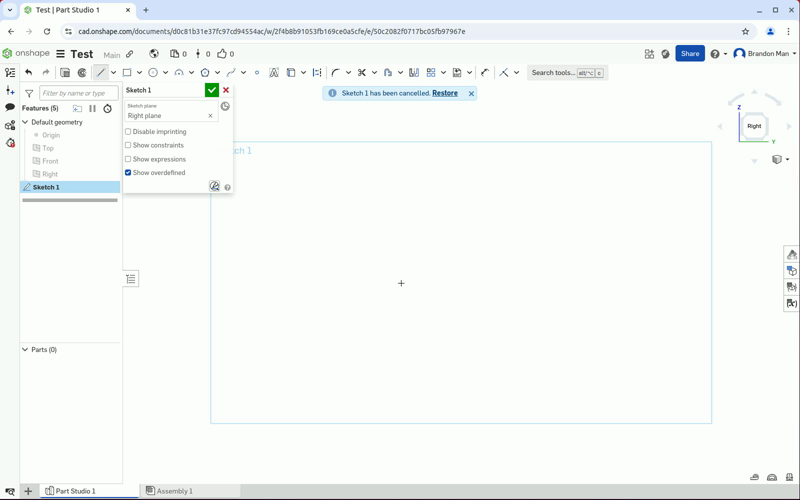
key_down(shift)
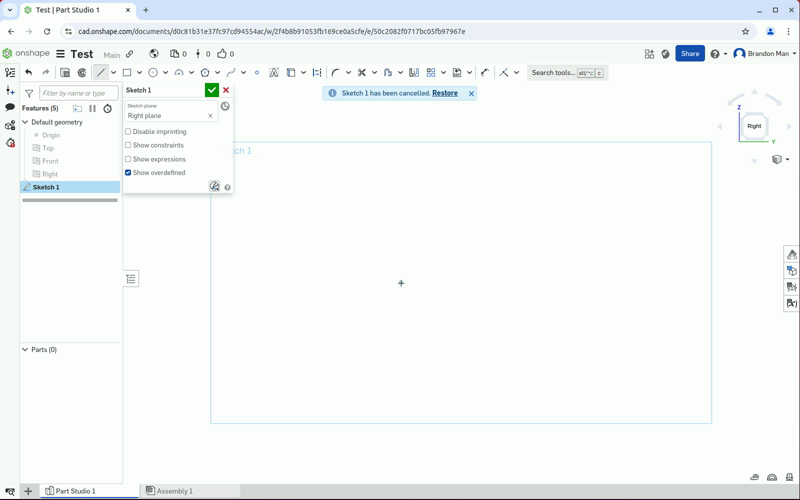
mouse_move(431, 282)
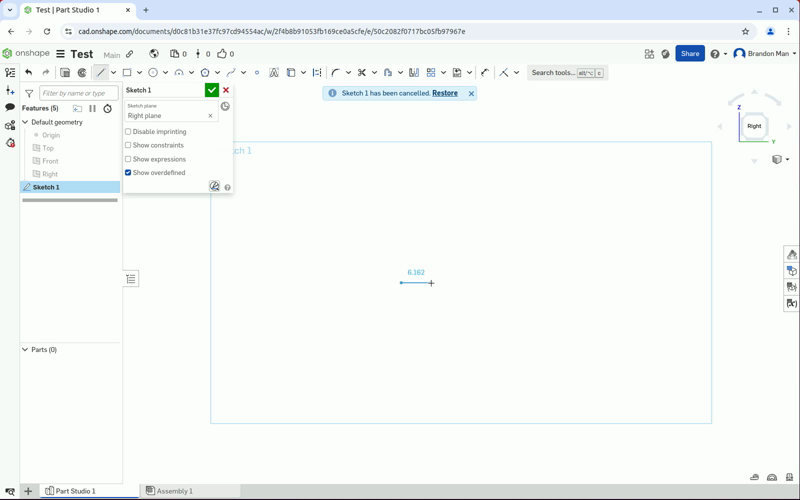
mouse_move(460, 282)
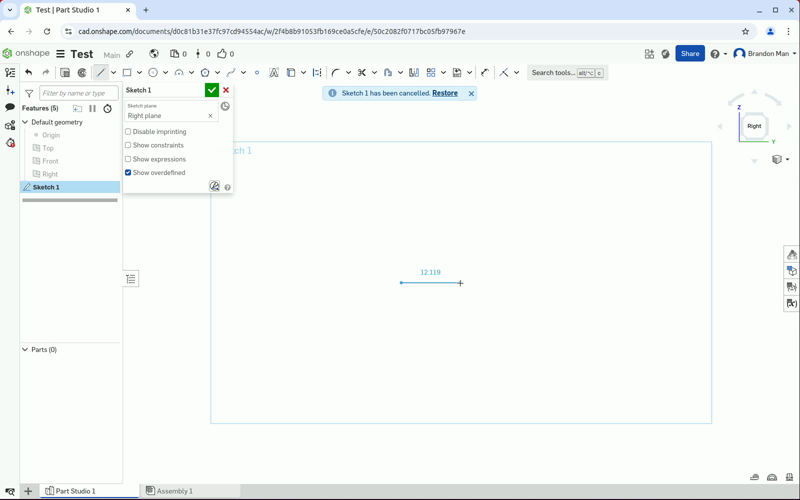
click(460, 282)
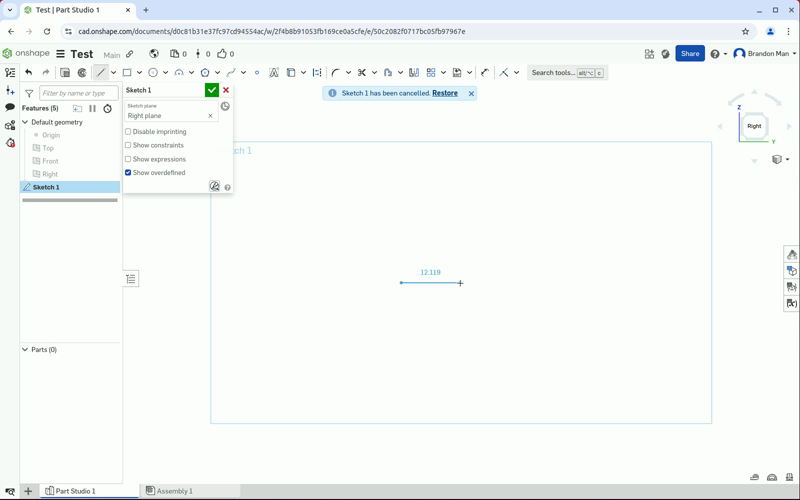
key_up(shift)
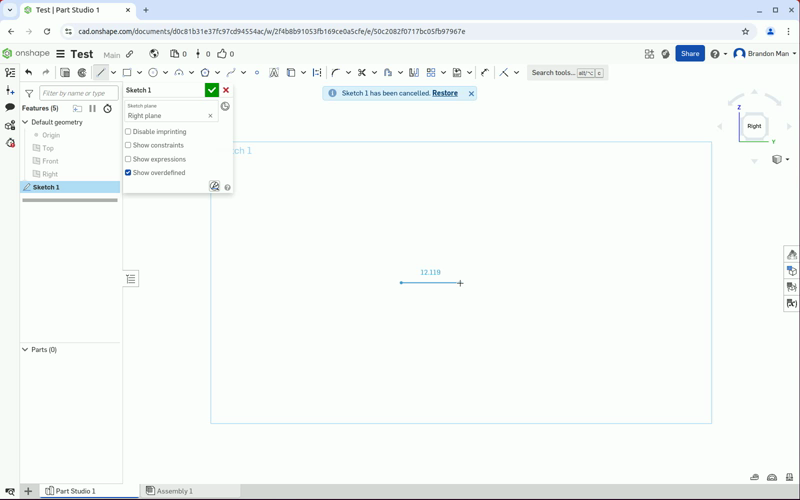
key_down(shift)
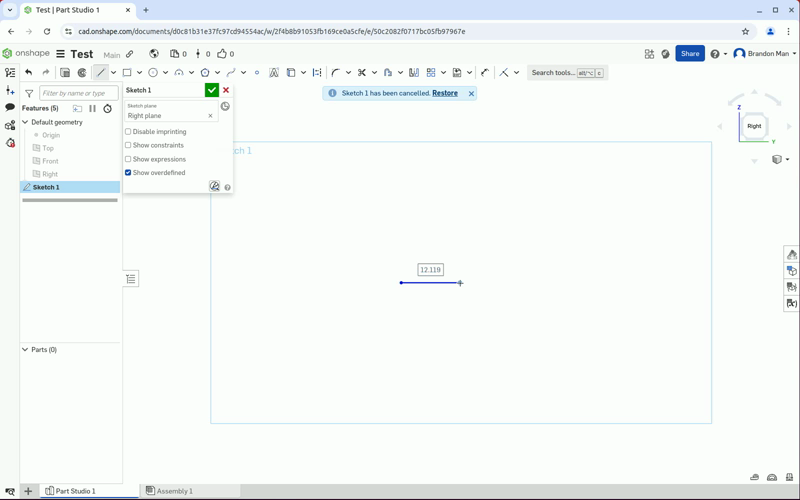
mouse_move(460, 170)
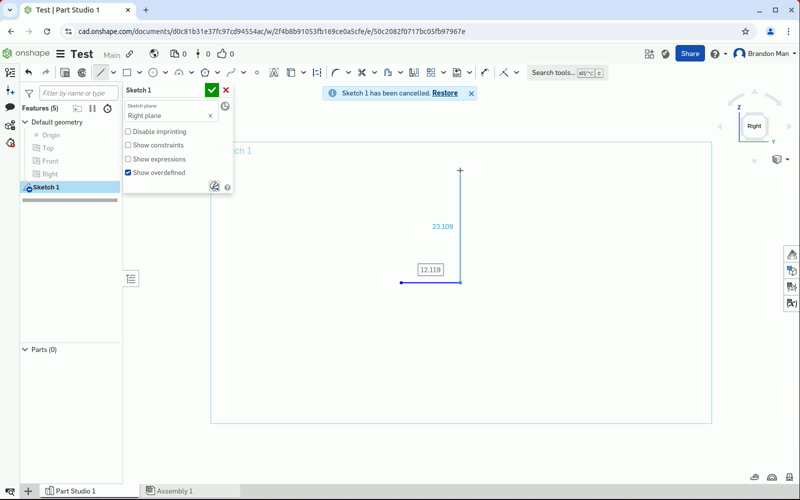
click(460, 170)
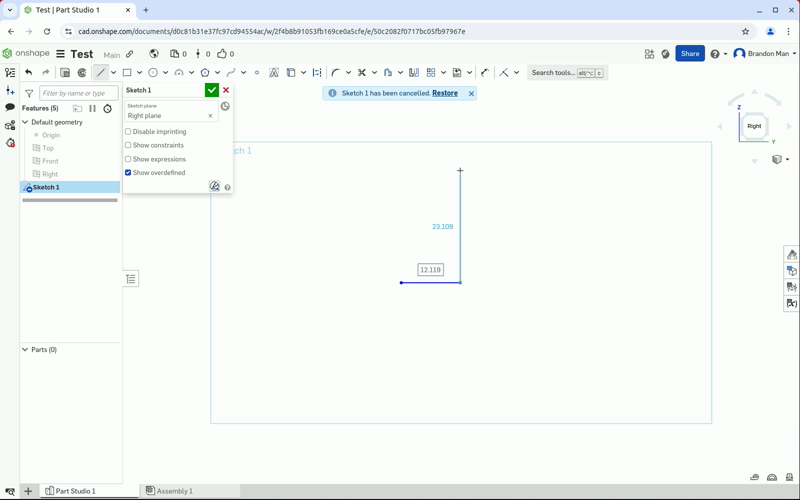
key_up(shift)
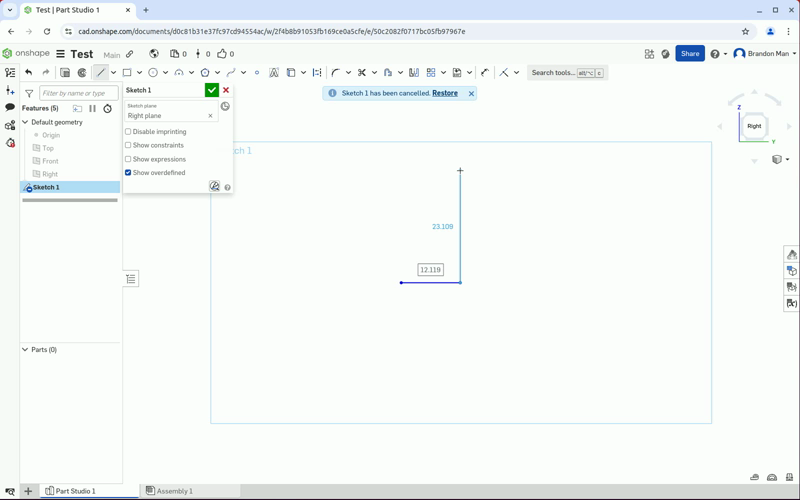
key_down(shift)
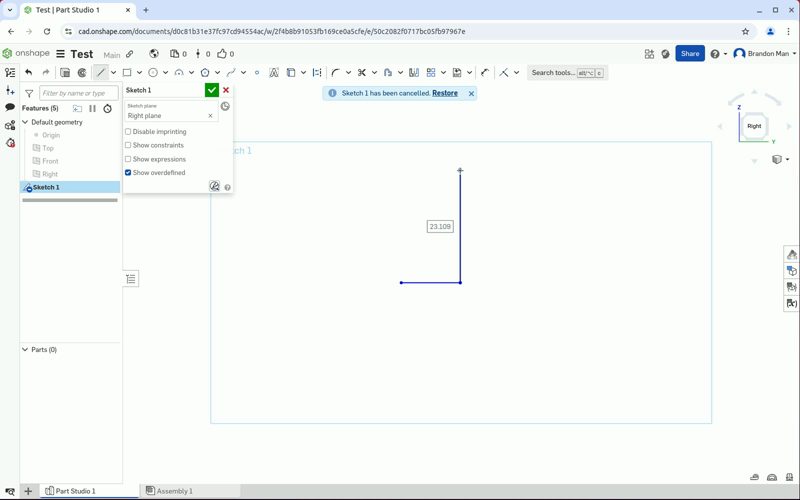
mouse_move(490, 170)
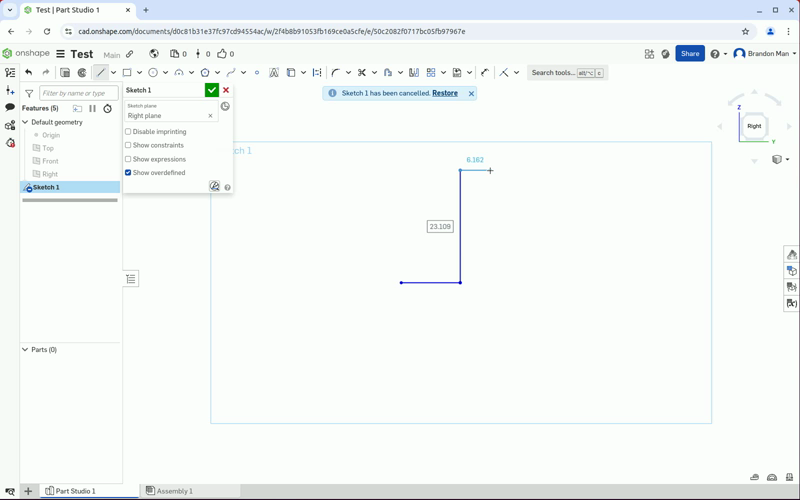
mouse_move(401, 170)
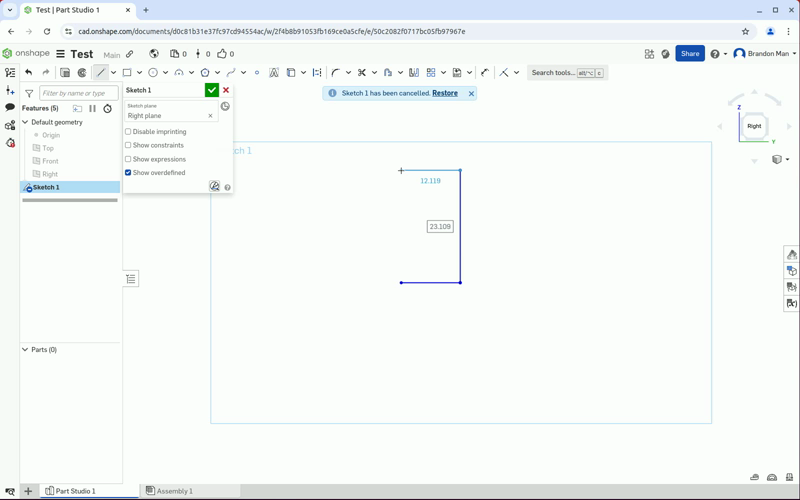
click(401, 170)
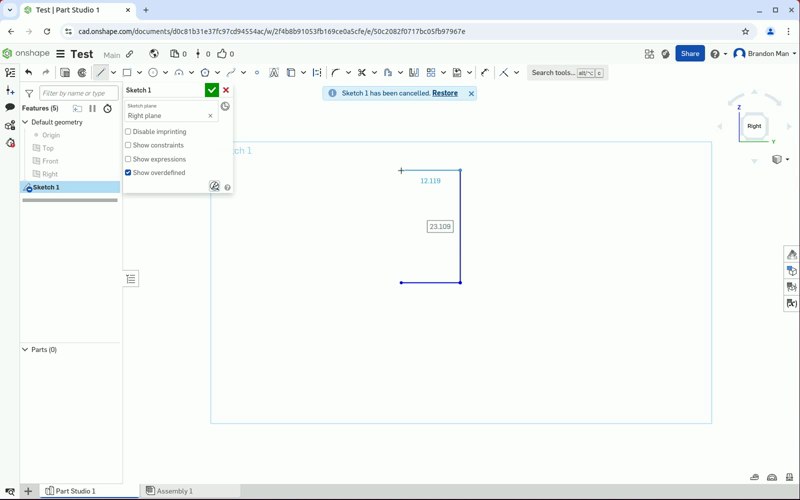
key_up(shift)
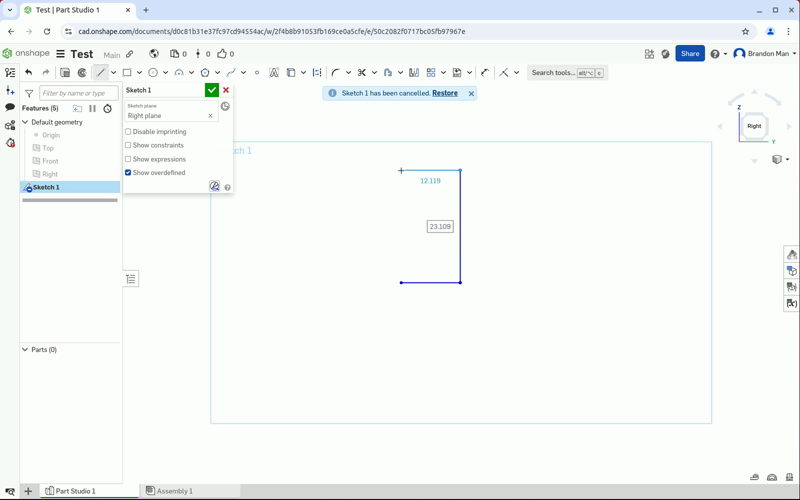
key_down(shift)
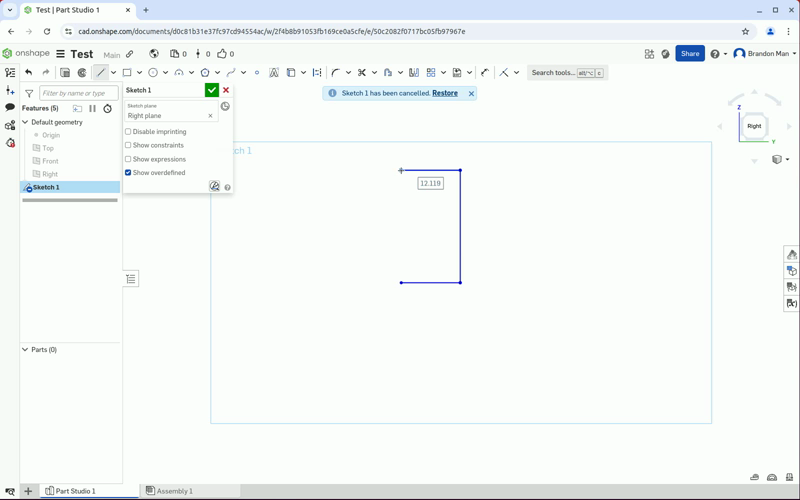
mouse_move(401, 282)
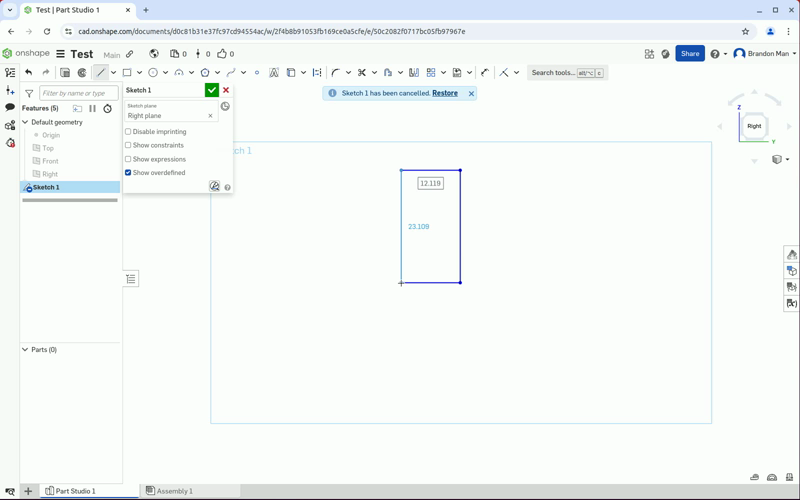
key_up(shift)
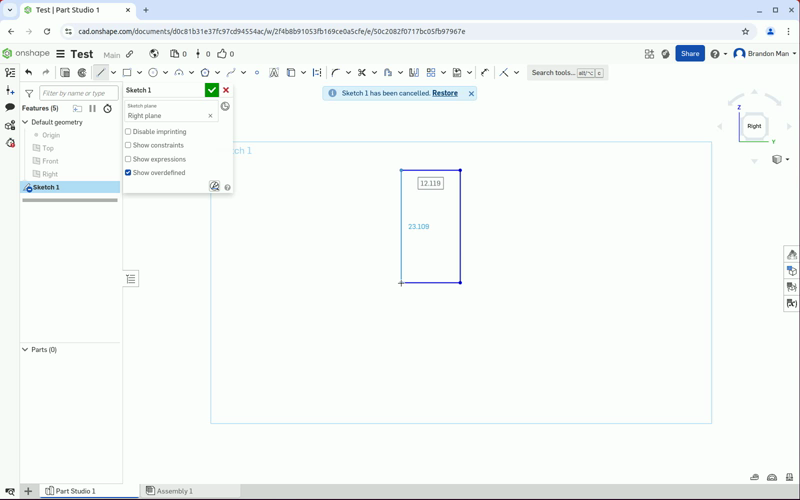
click(401, 282)
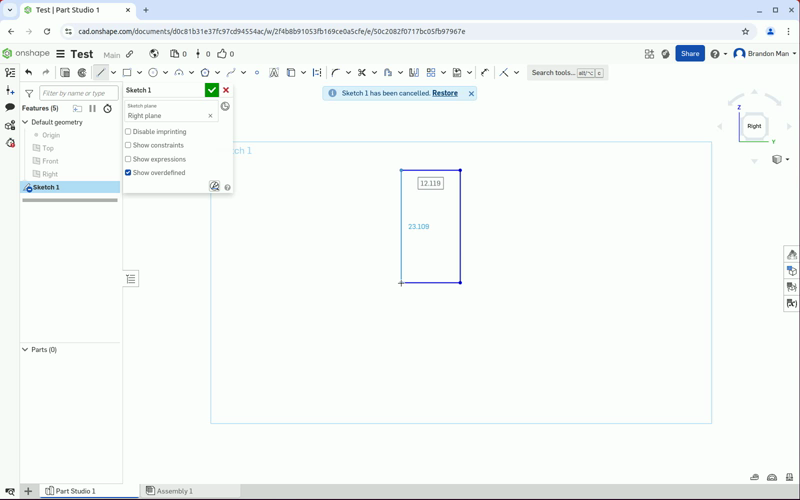
key(esc)
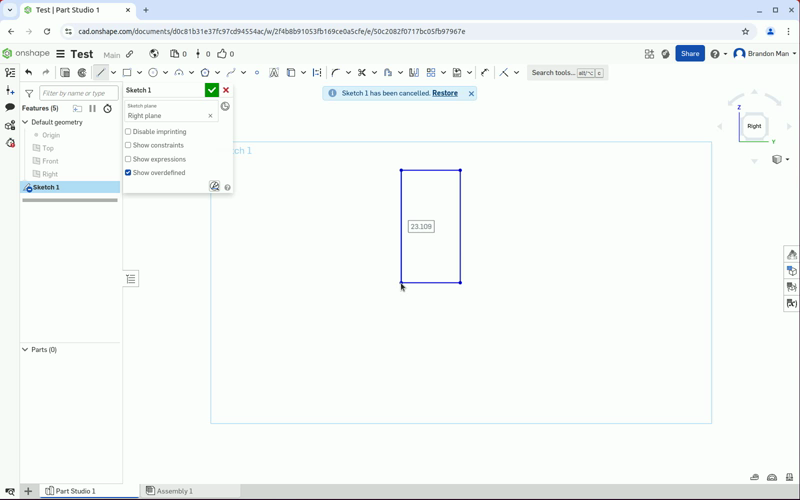
mouse_move(414, 180)
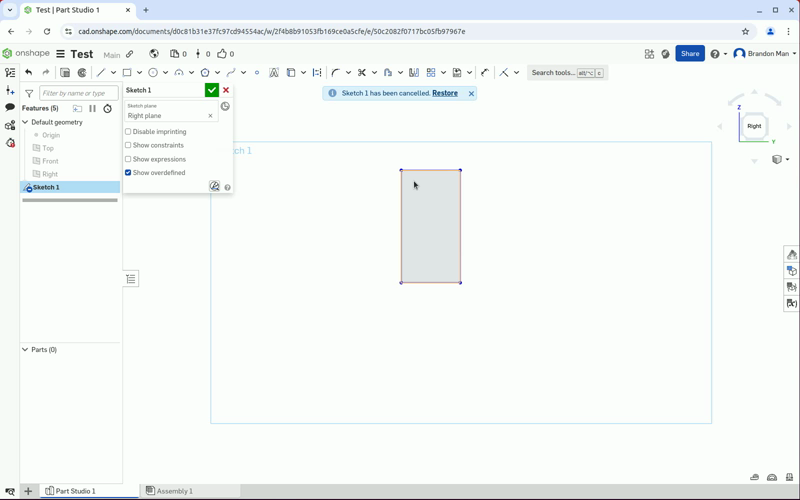
click(414, 180)
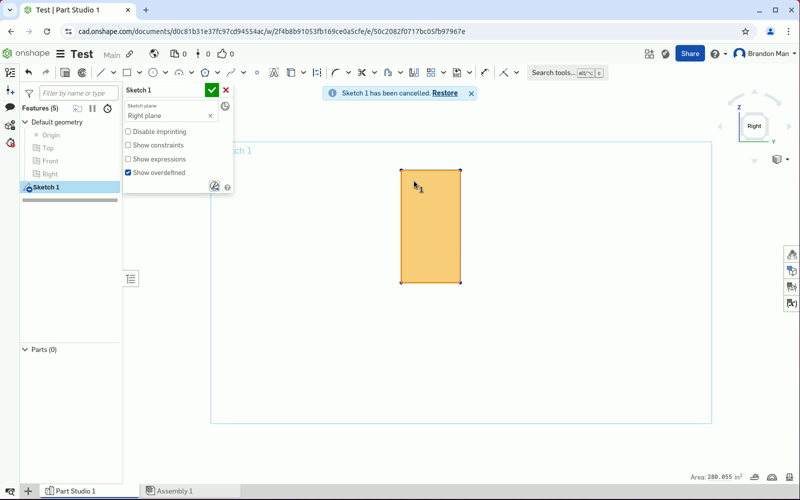
mouse_move(73, 352)
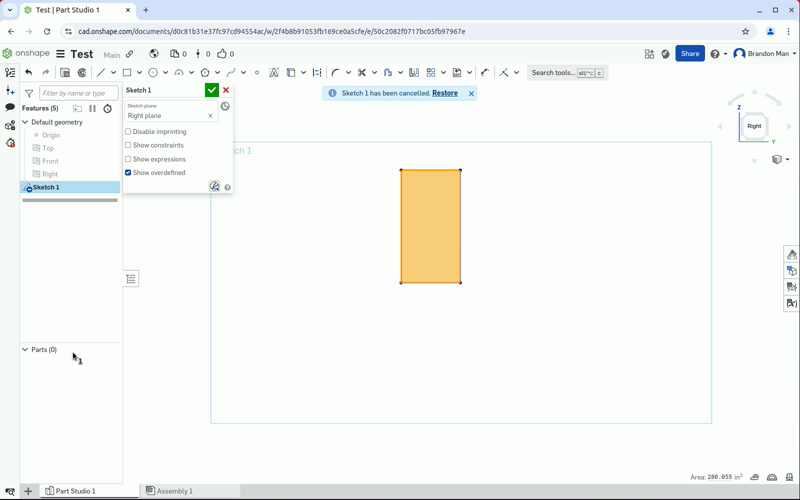
key(shift+y)
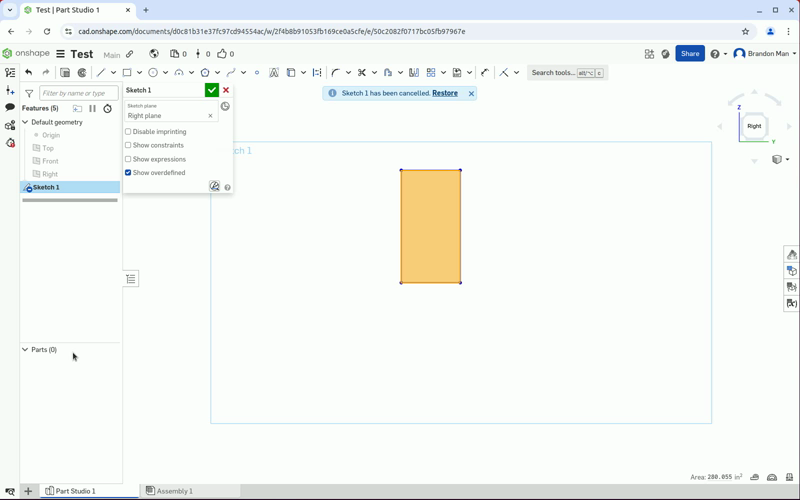
key(shift+e)
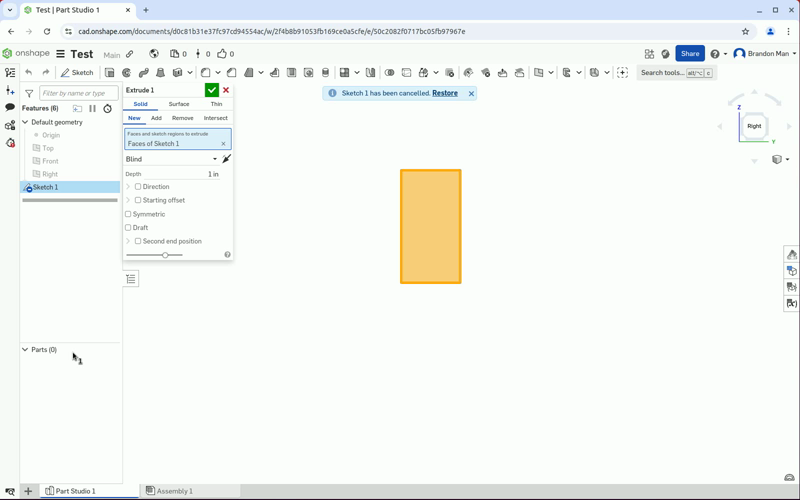
mouse_move(143, 106)
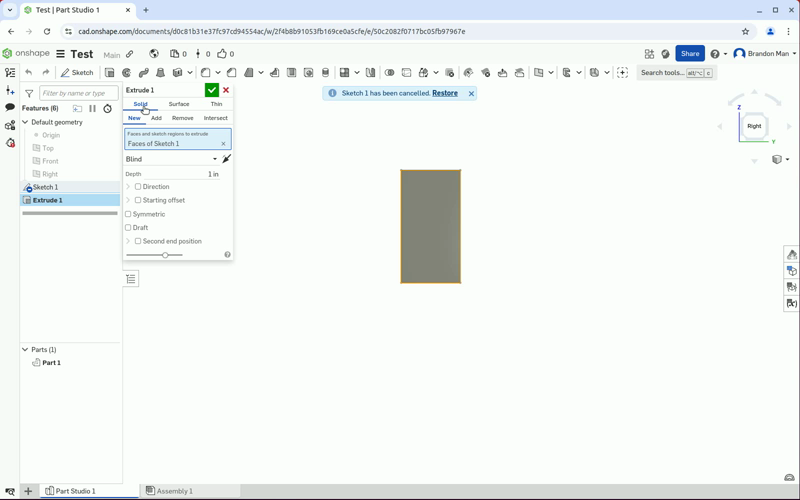
click(143, 106)
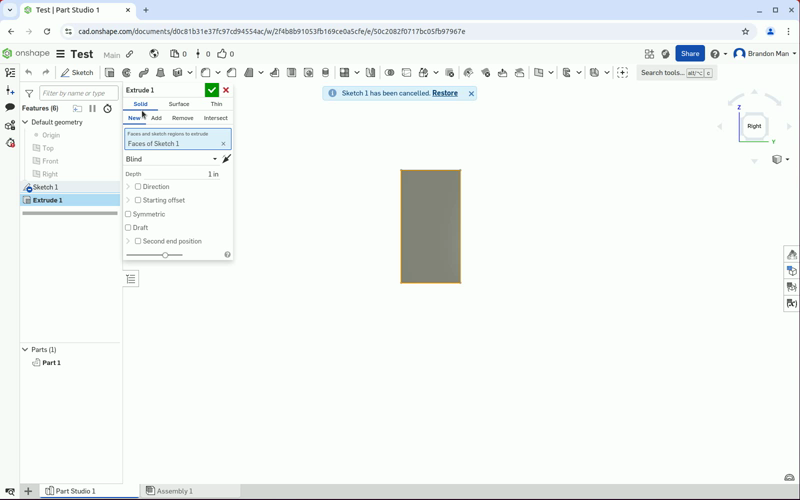
mouse_move(137, 120)
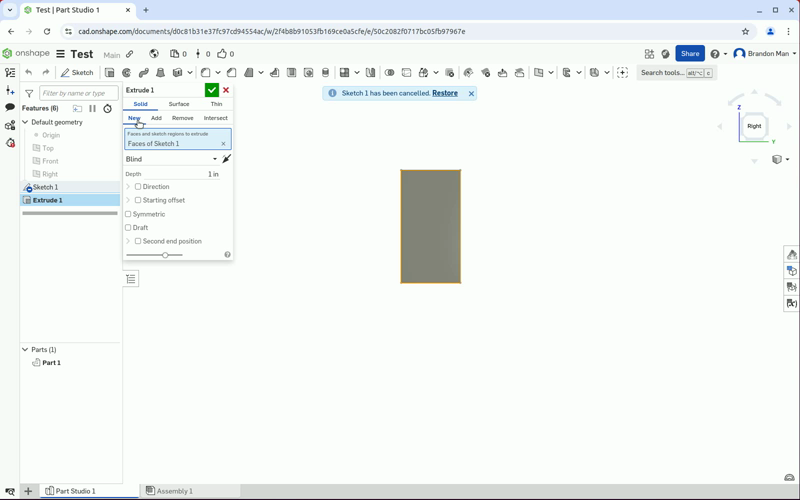
click(137, 120)
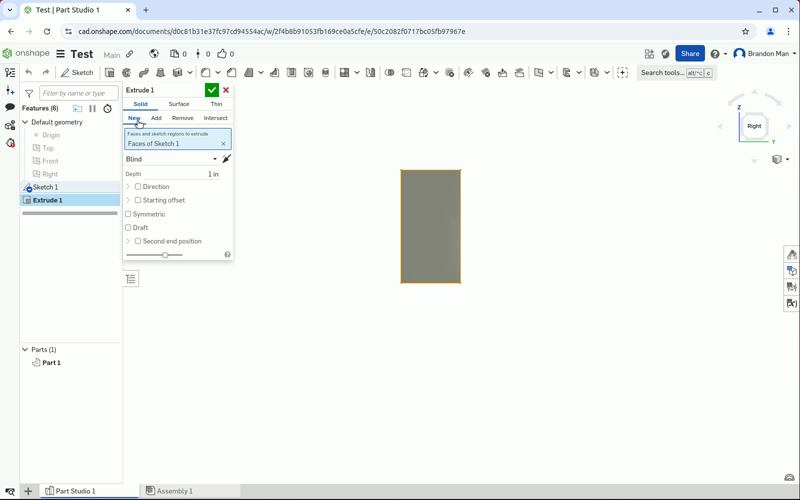
key(tab, 4)
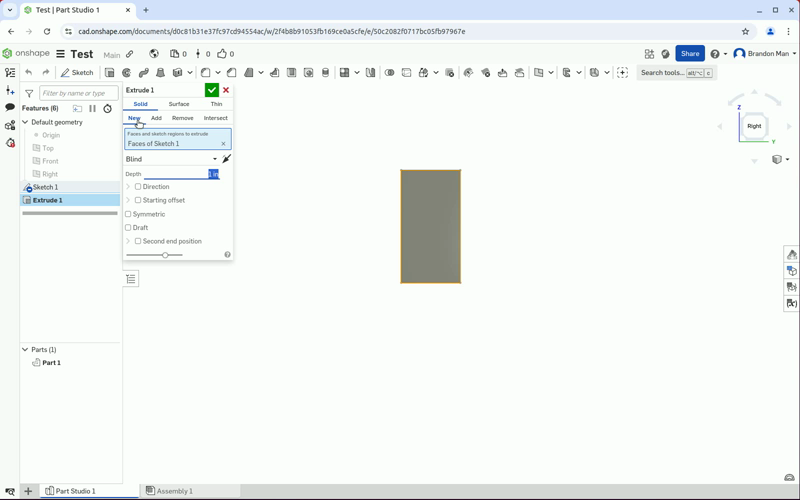
text(-0.722)
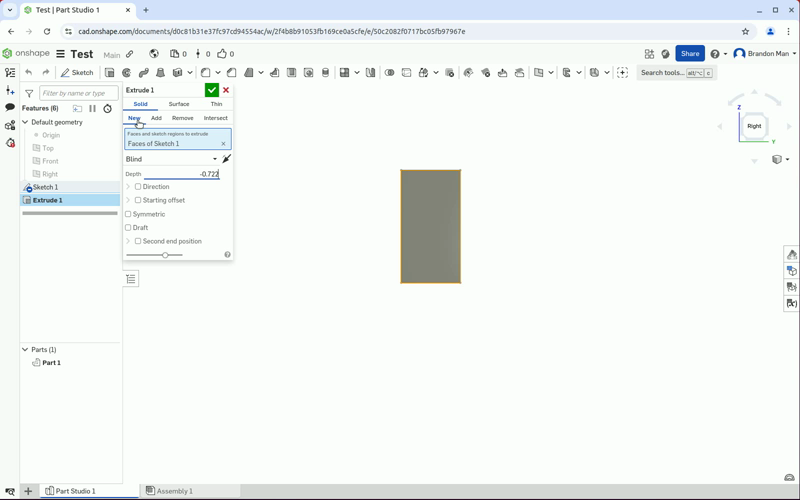
key(enter)
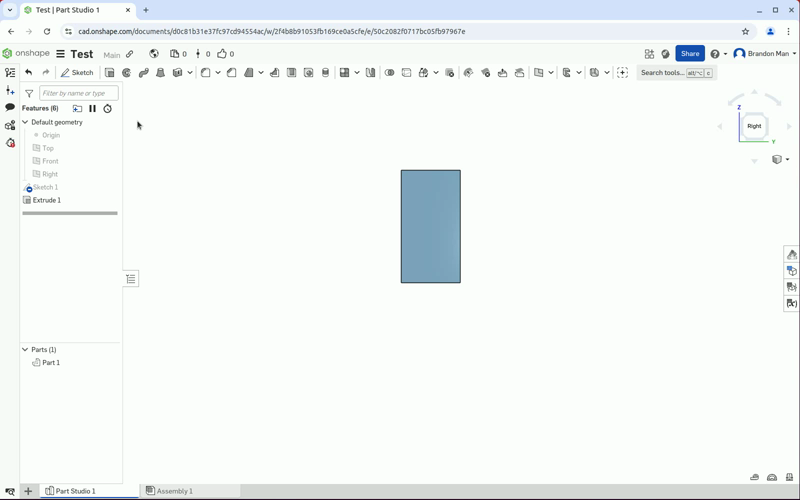
key(shift+h)
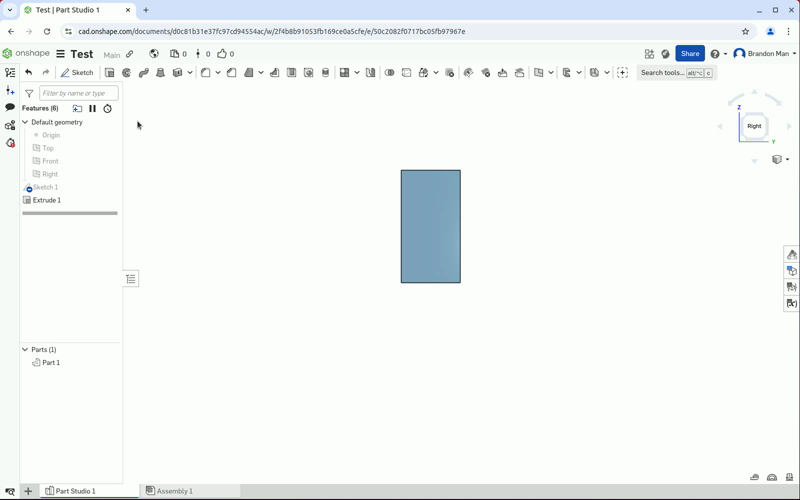
key(shift+h)
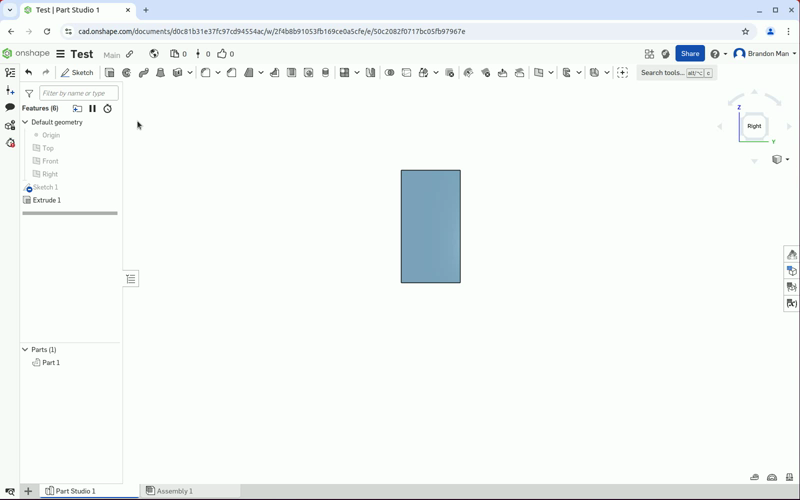
mouse_move(73, 189)
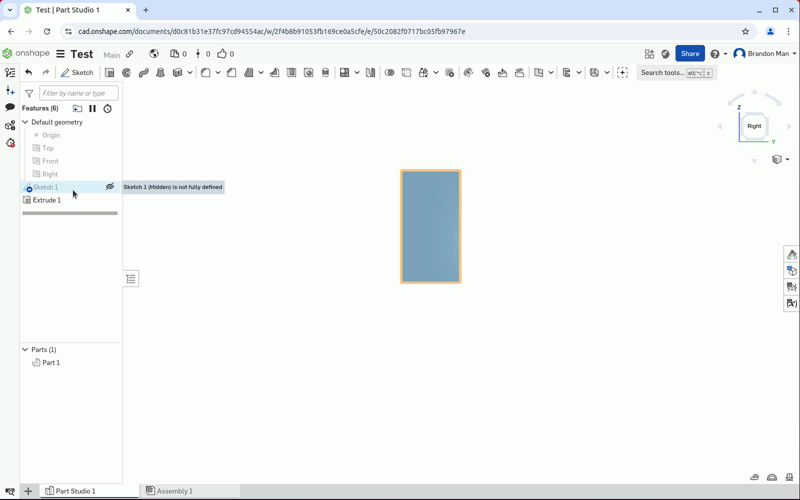
click(73, 189)
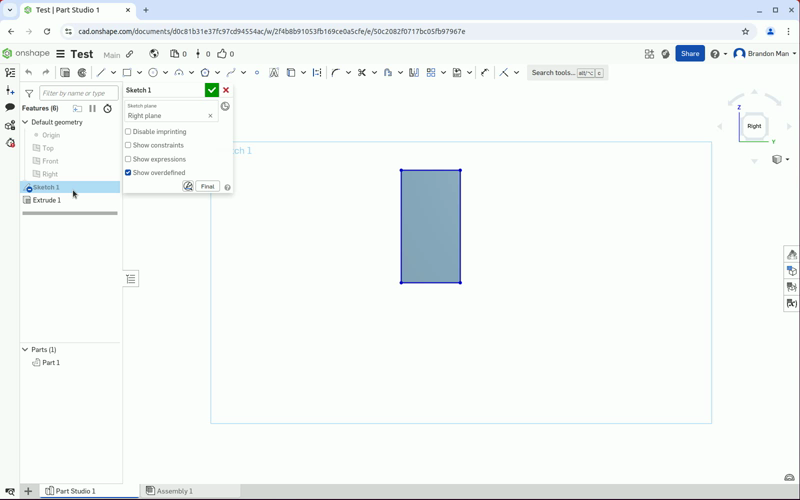
mouse_move(229, 92)
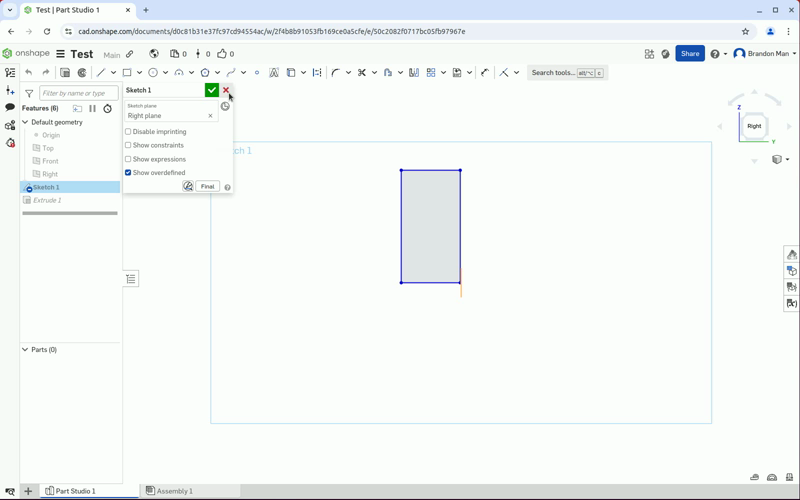
click(229, 92)
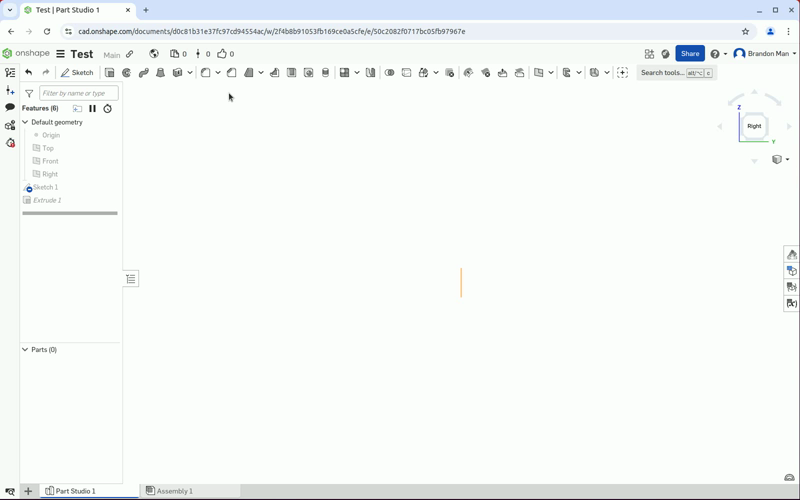
mouse_move(73, 352)
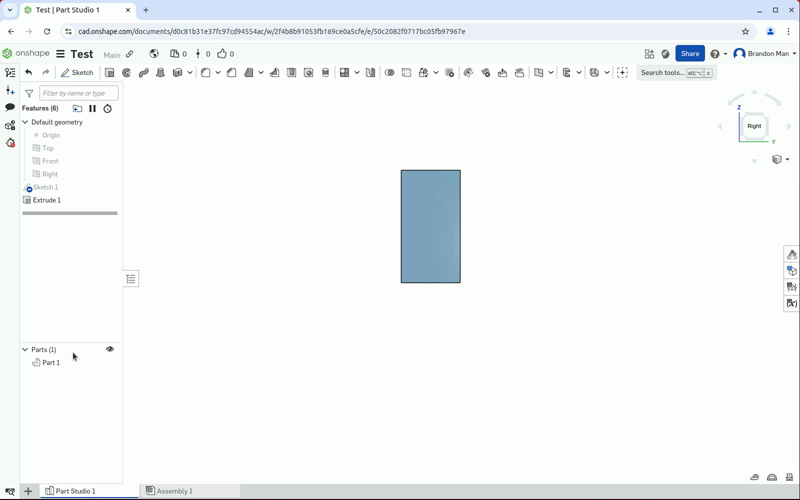
key(y)
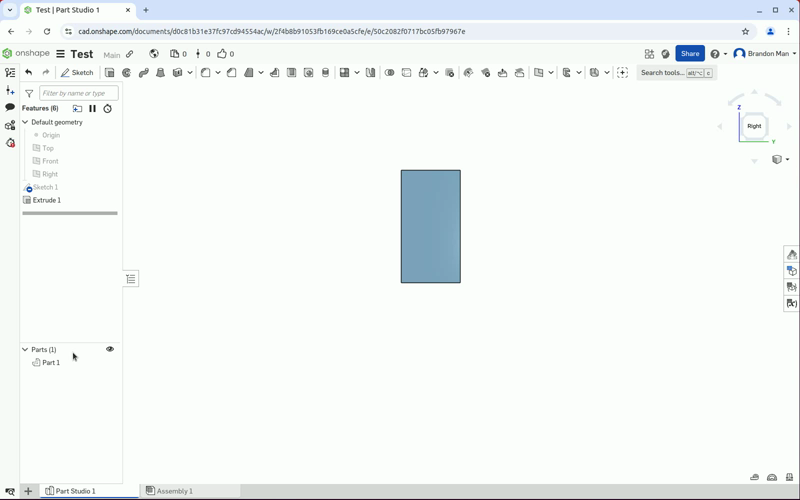
key(shift+p)
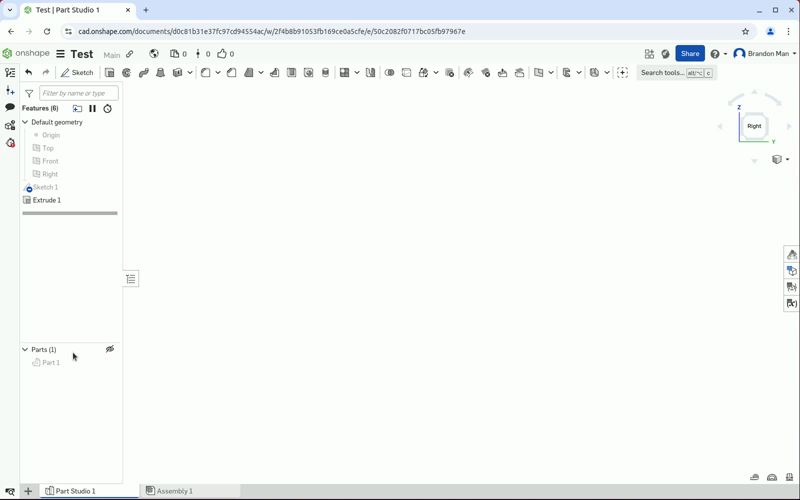
key(space)
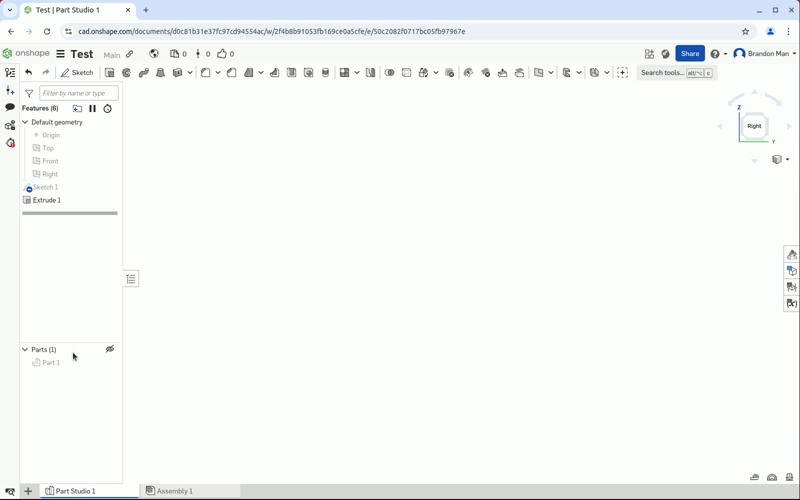
key_down(shift)
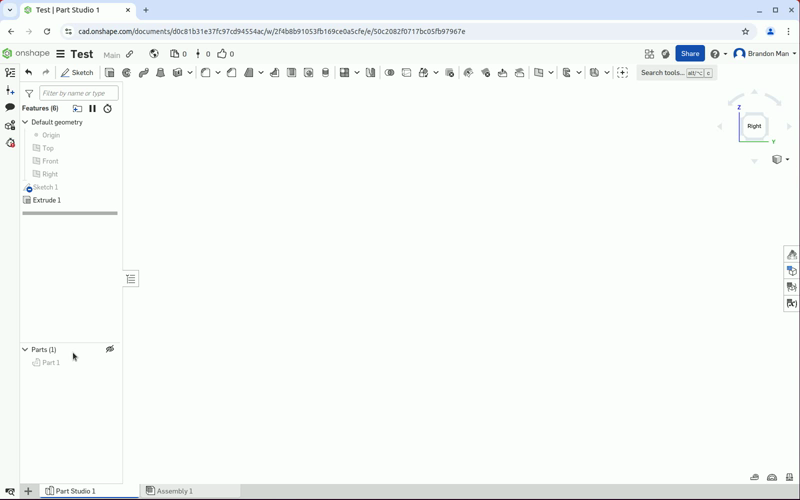
key(right)
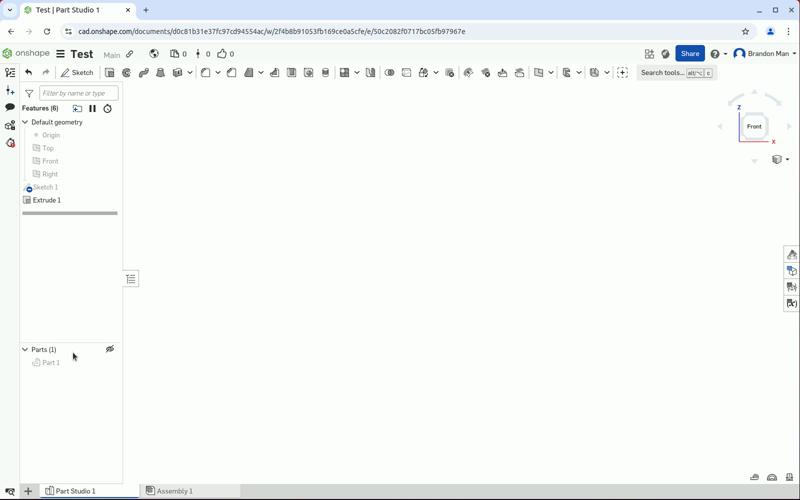
key_up(shift)
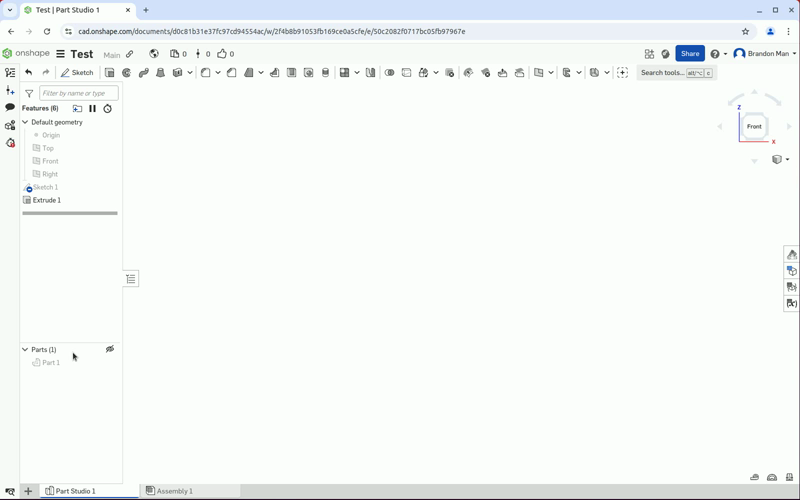
key(space)
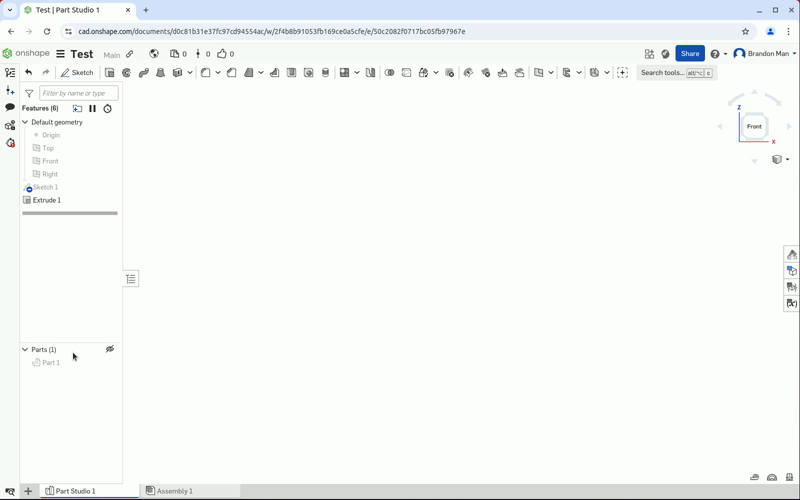
key_down(shift)
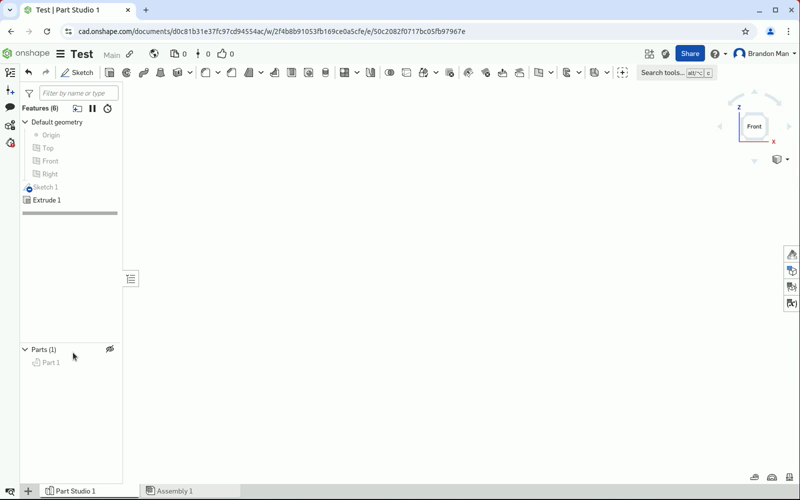
key(down)
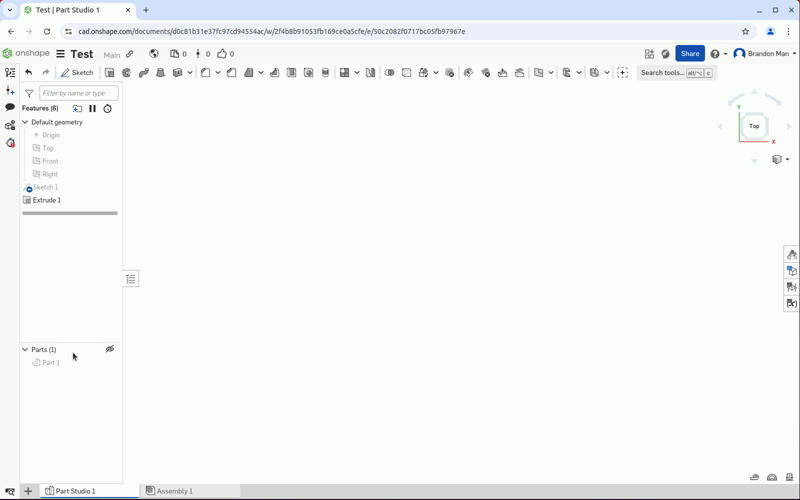
key_up(shift)
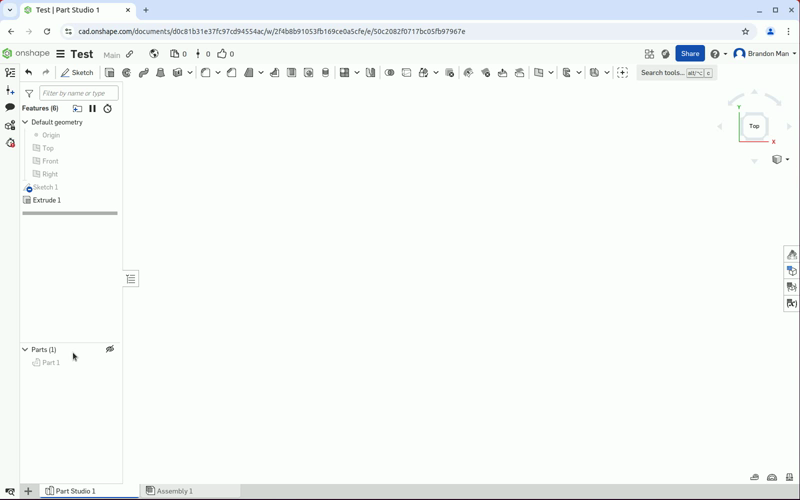
mouse_move(73, 352)
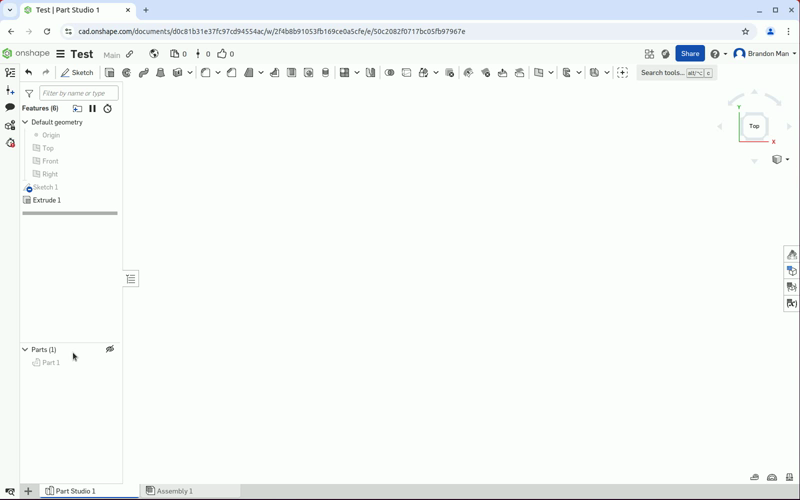
key(shift+y)
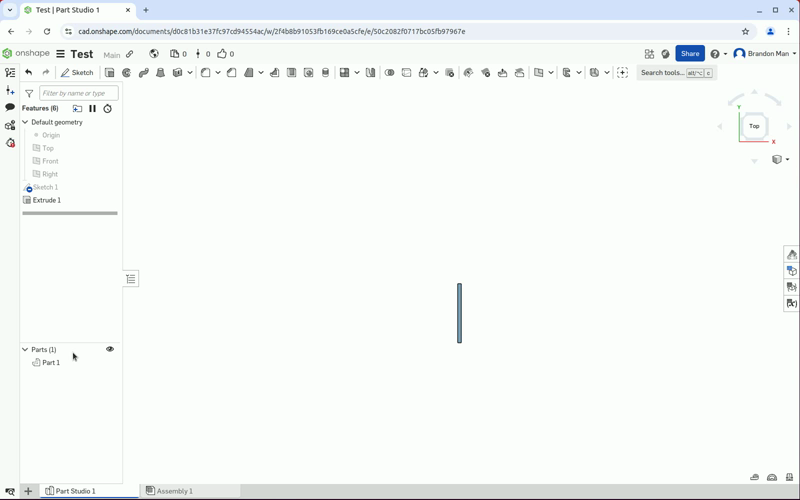
mouse_move(541, 75)
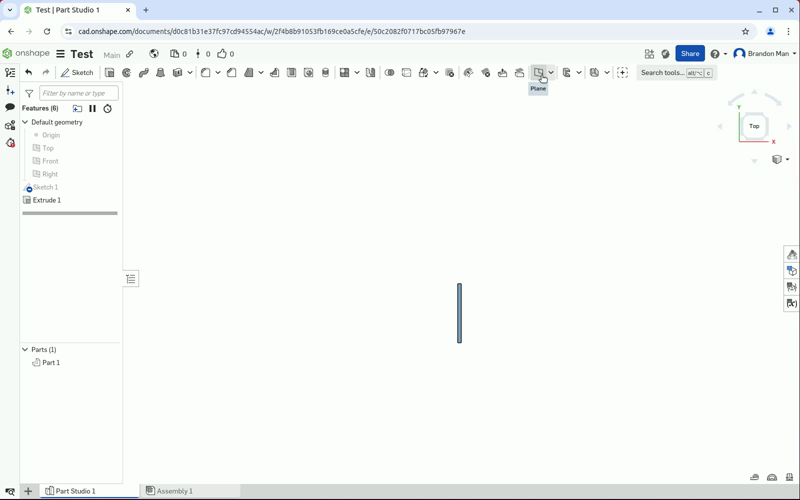
click(541, 75)
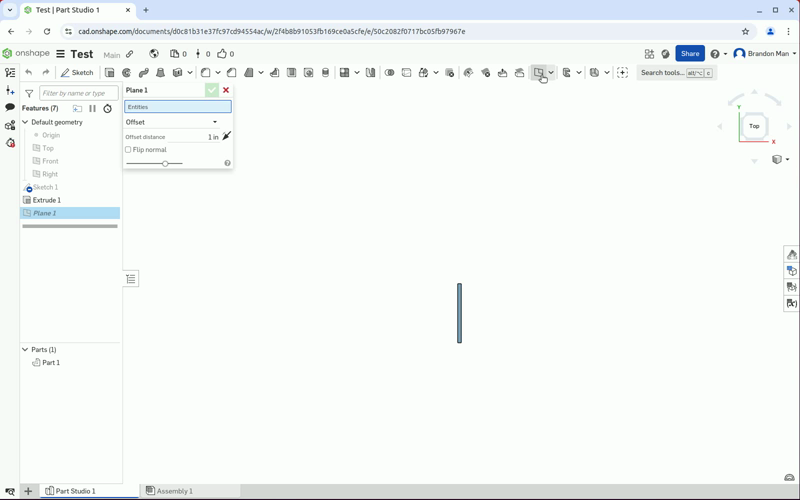
mouse_move(73, 150)
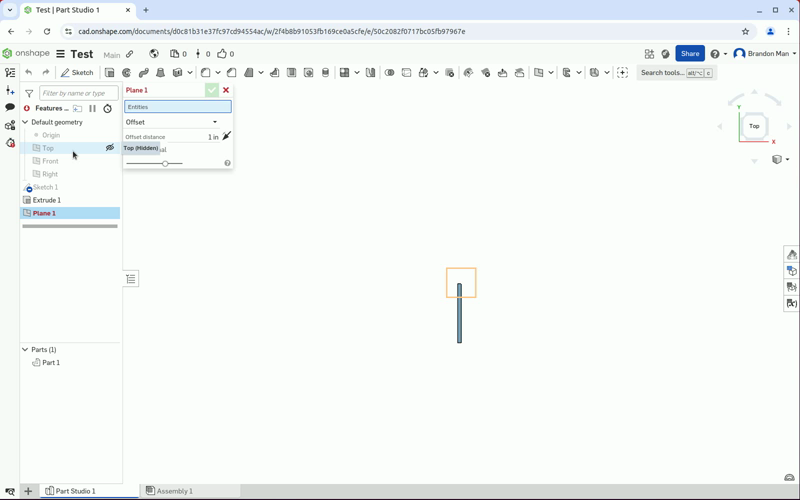
click(73, 150)
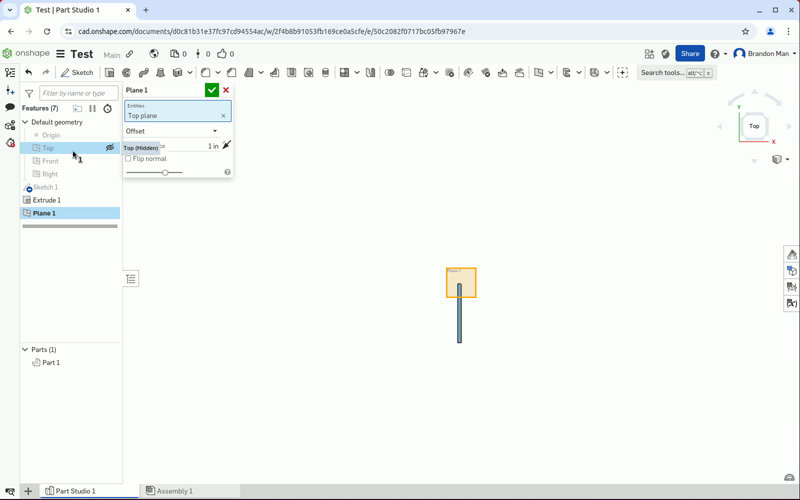
key(tab, 2)
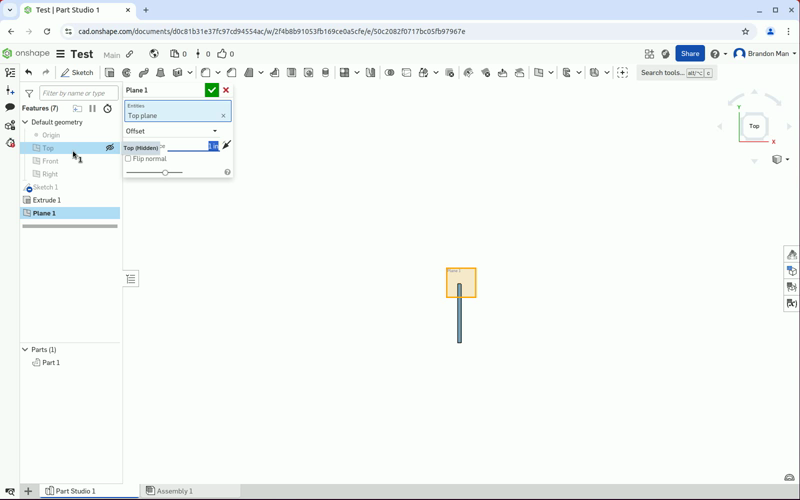
text(23.108)
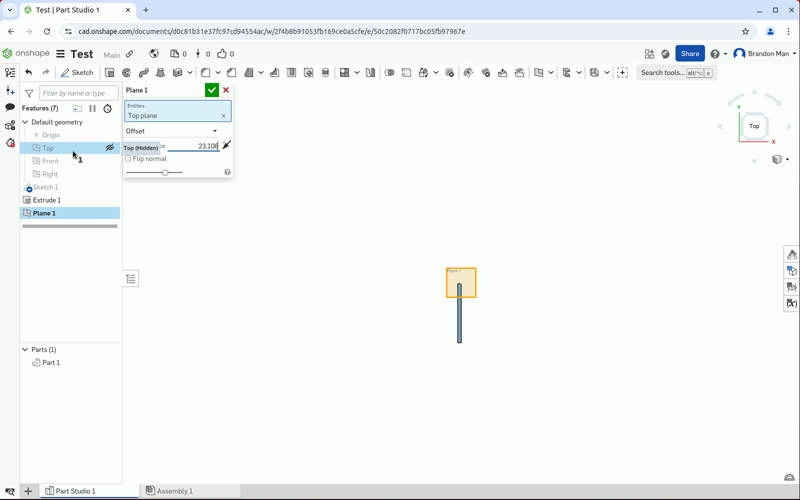
key(enter, 2)
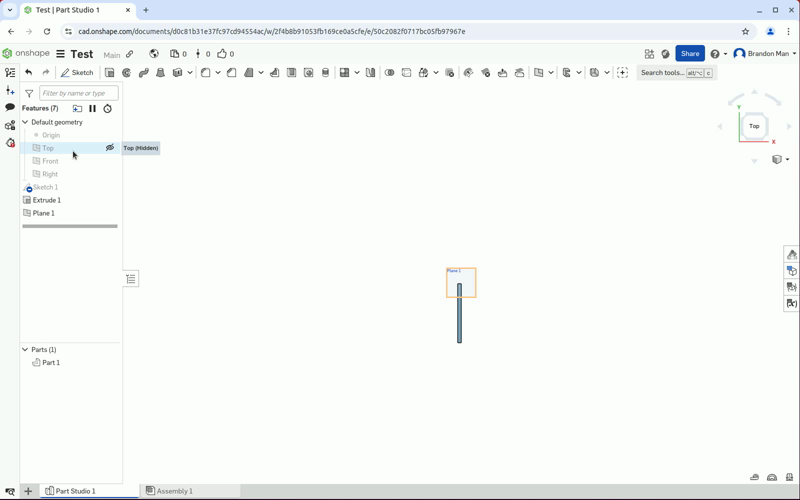
key(shift+s)
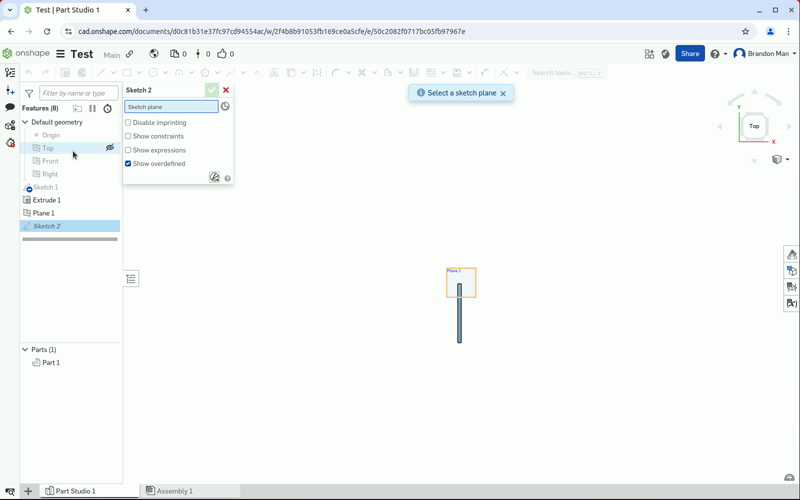
mouse_move(73, 215)
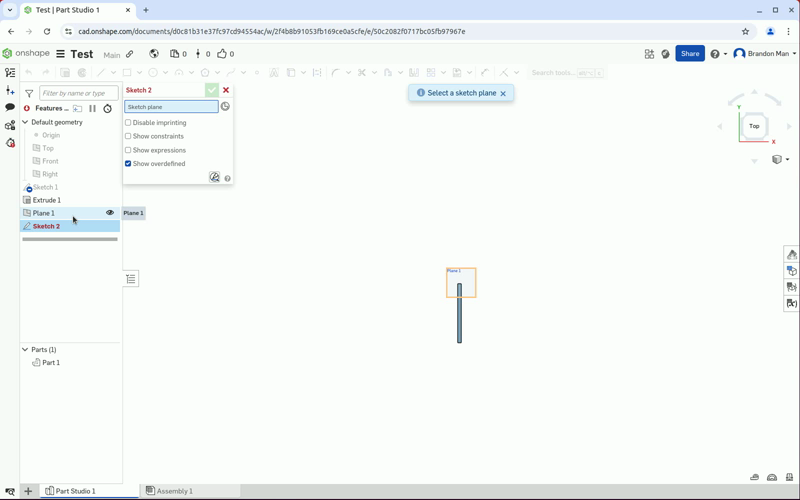
click(73, 215)
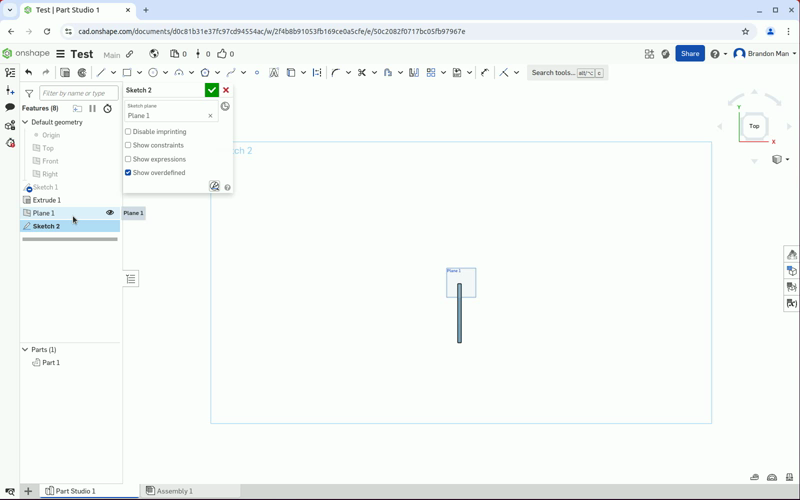
mouse_move(73, 352)
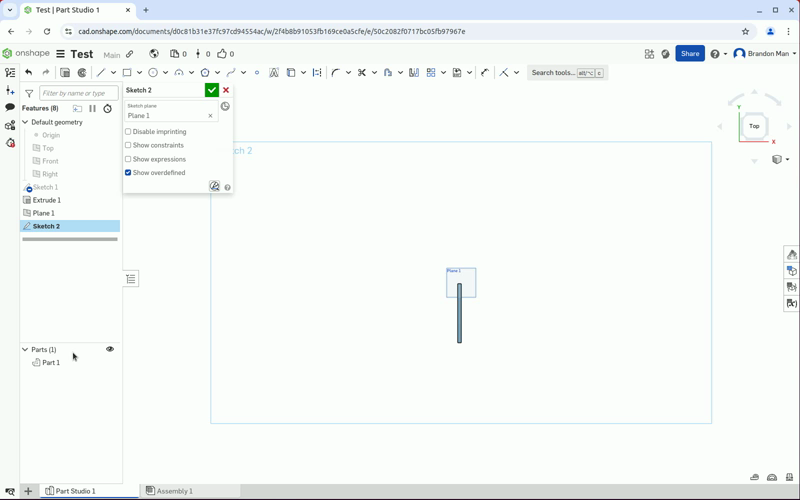
key(y)
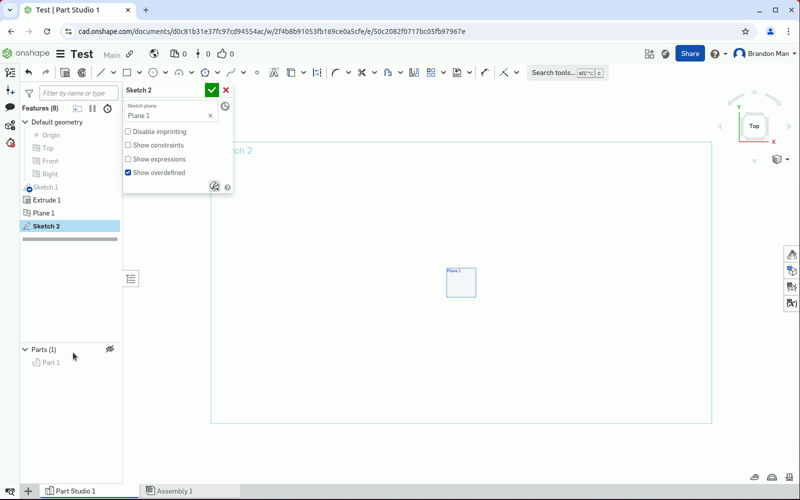
key(l)
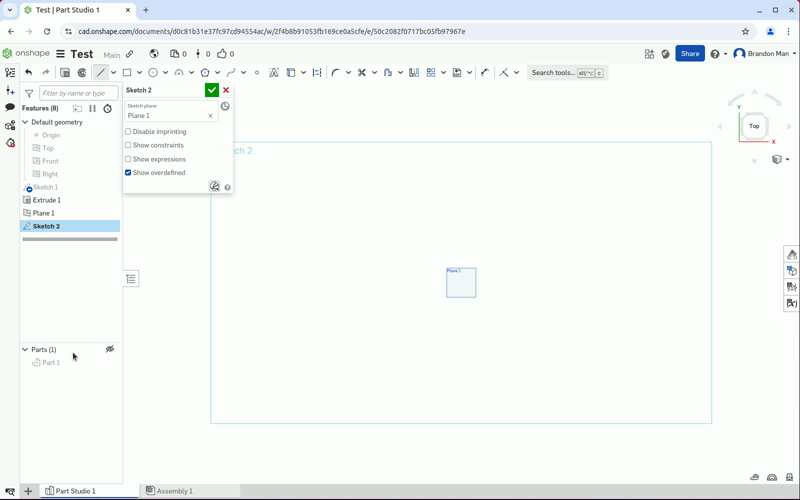
key_down(shift)
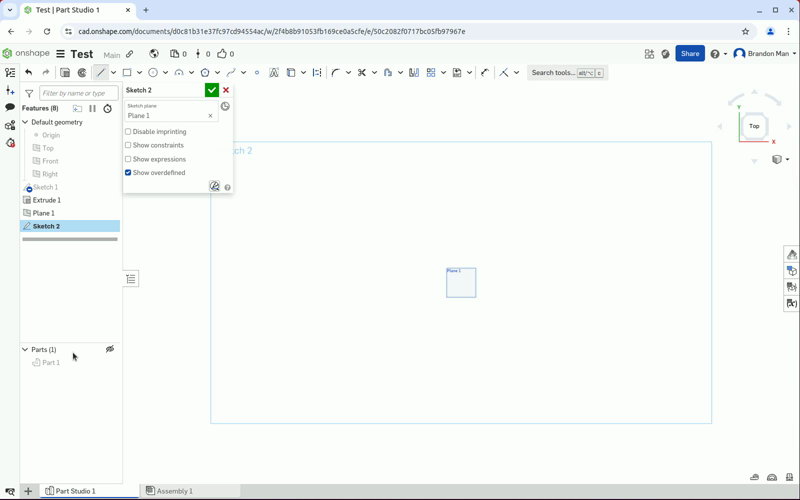
mouse_move(457, 286)
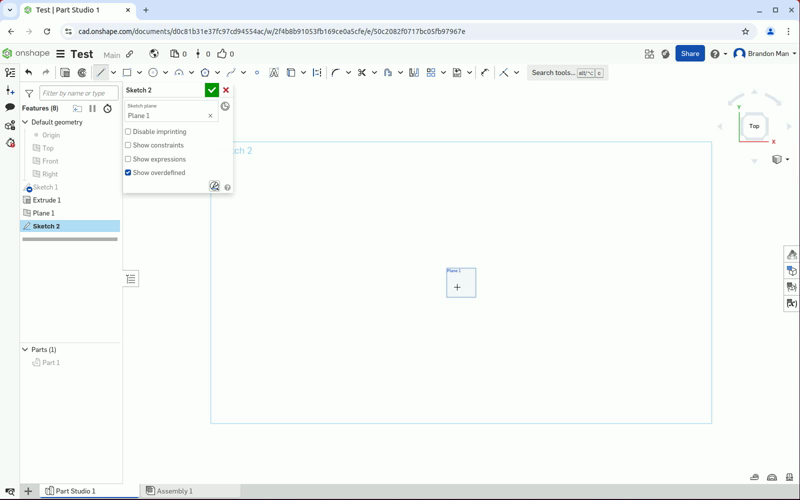
click(457, 286)
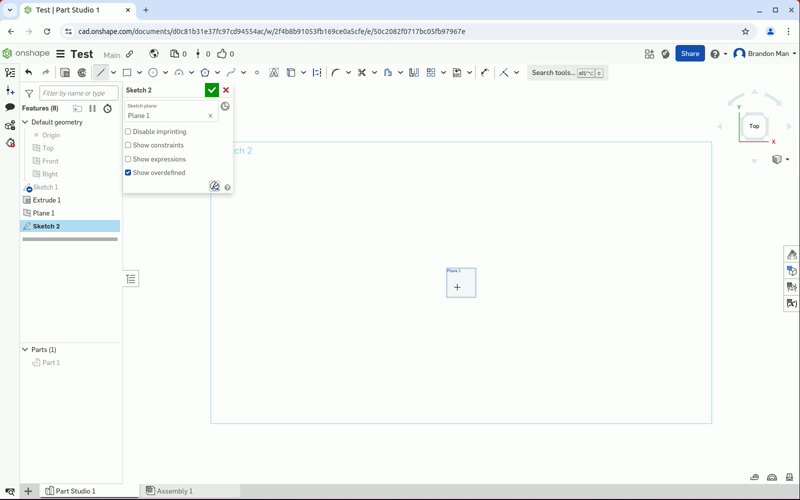
key_up(shift)
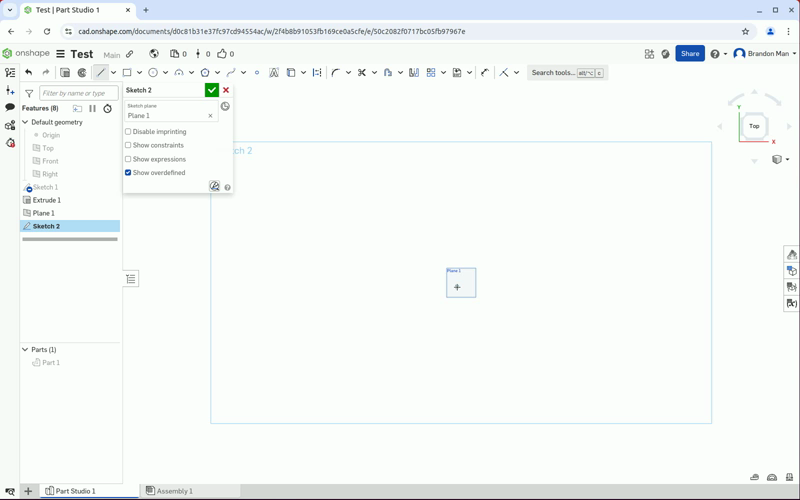
key_down(shift)
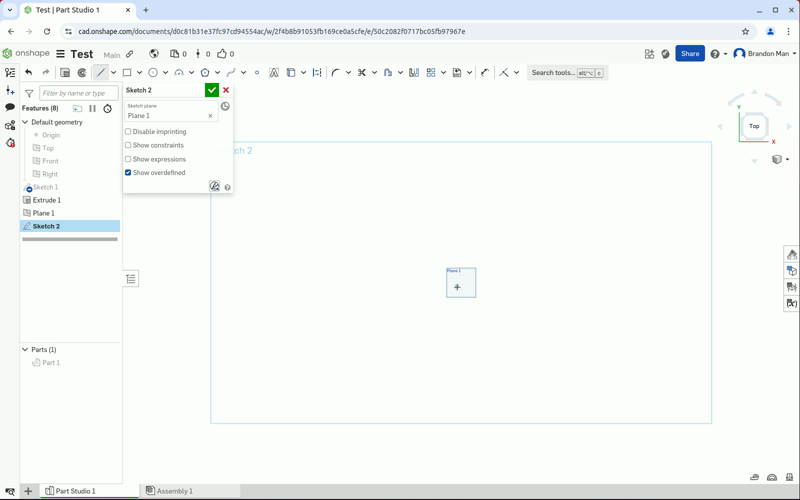
mouse_move(487, 286)
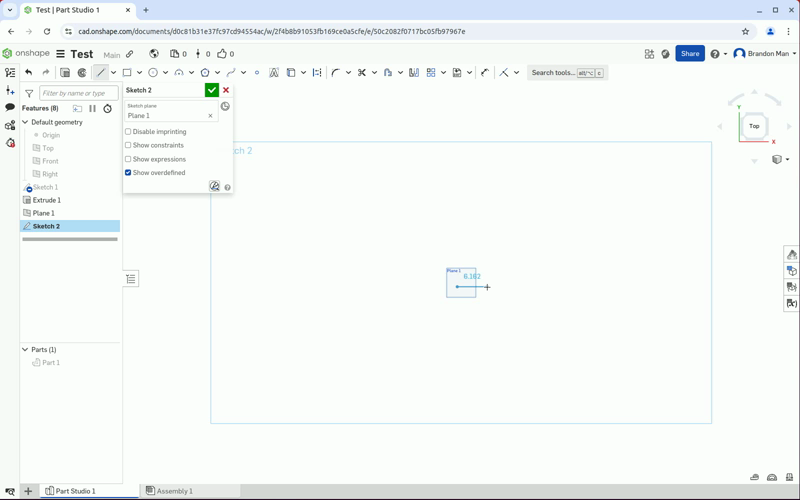
mouse_move(459, 286)
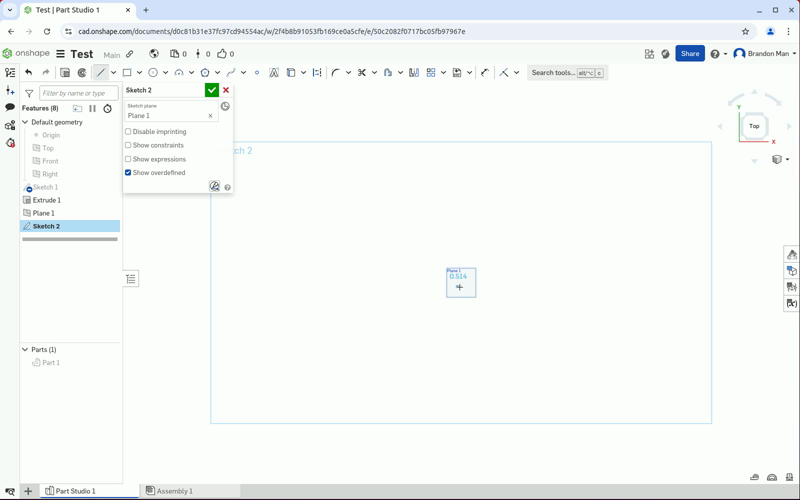
scroll(6)
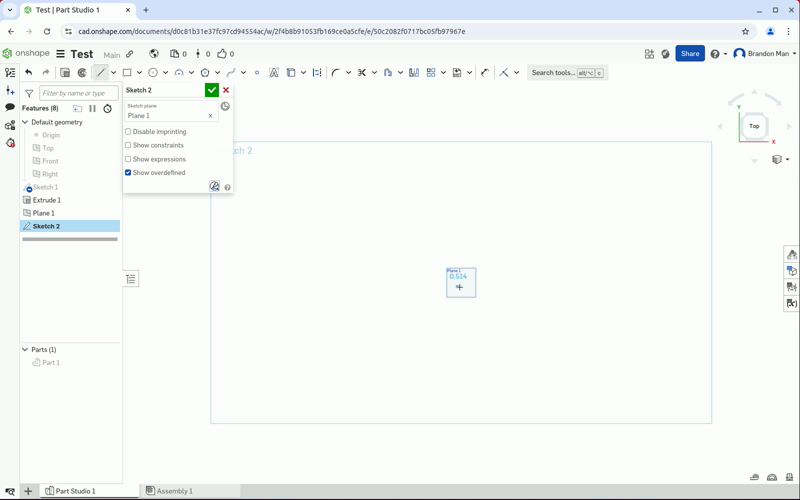
scroll(6)
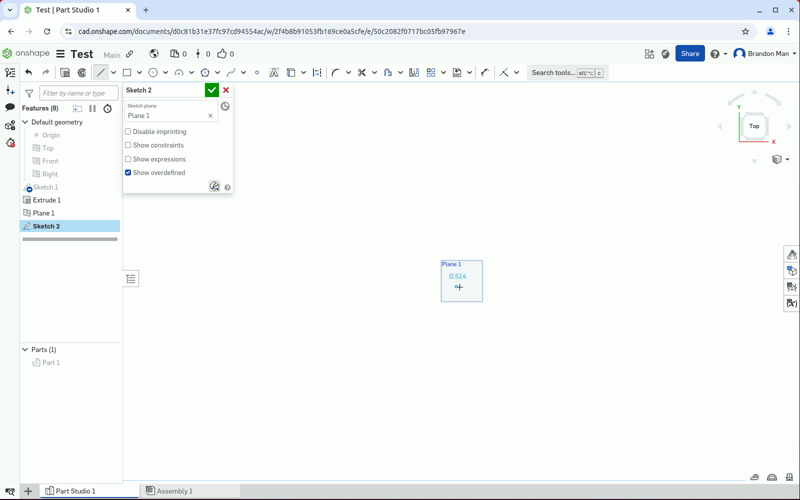
scroll(6)
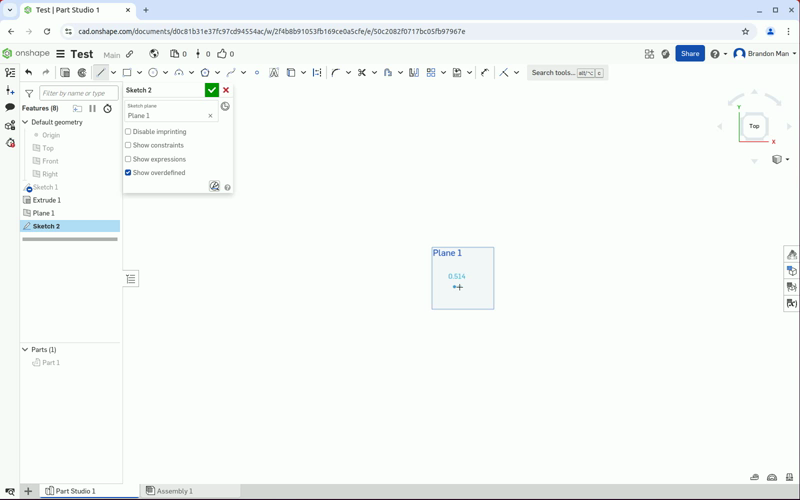
scroll(6)
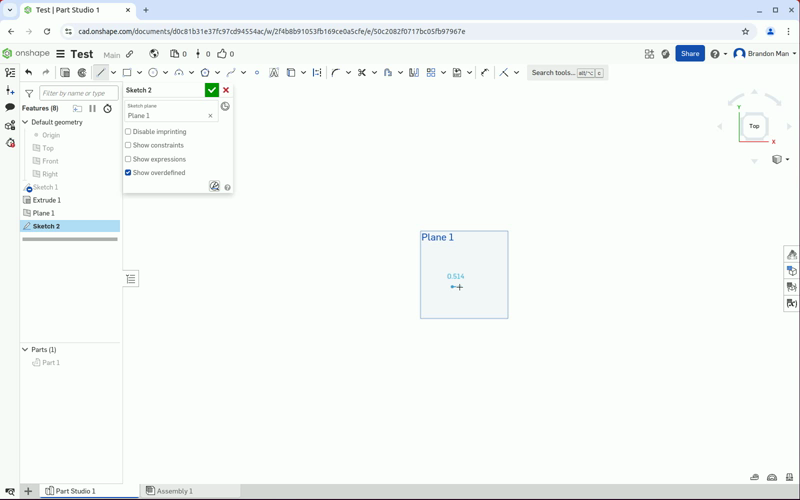
scroll(6)
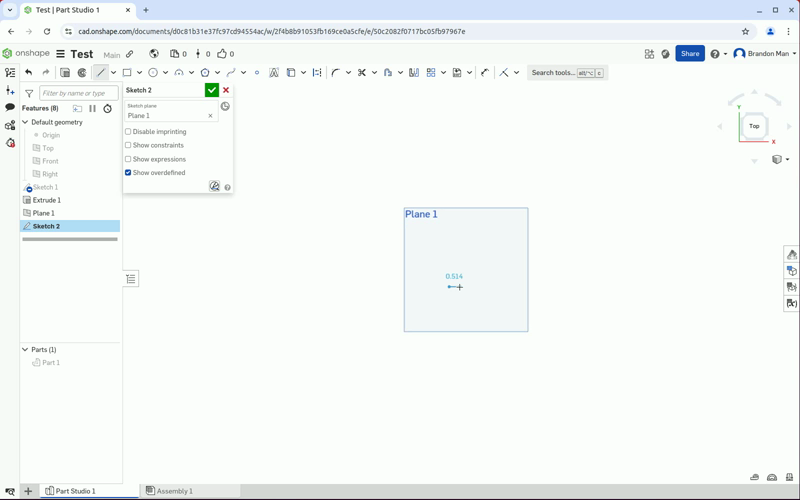
scroll(6)
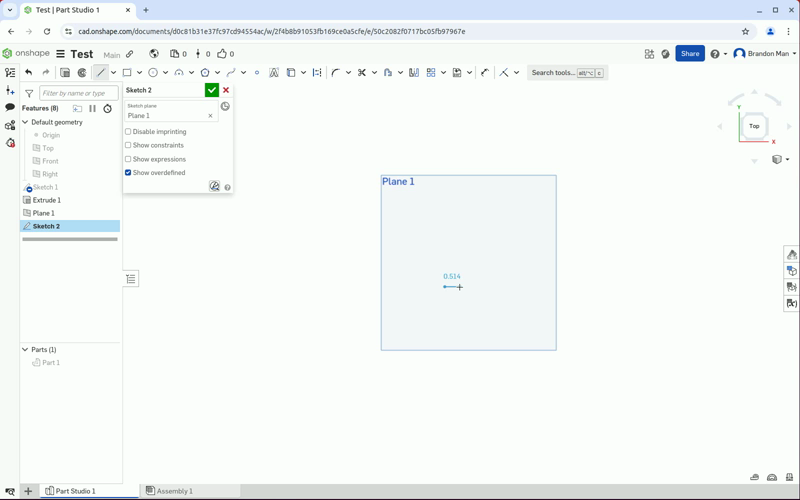
scroll(6)
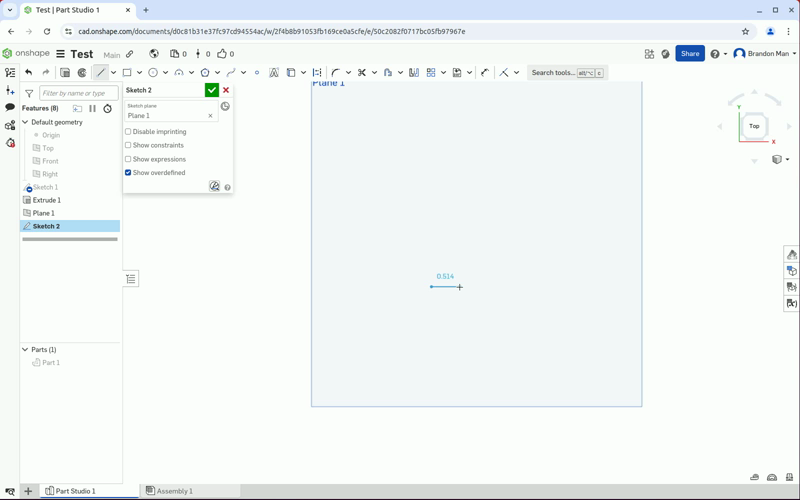
click(459, 286)
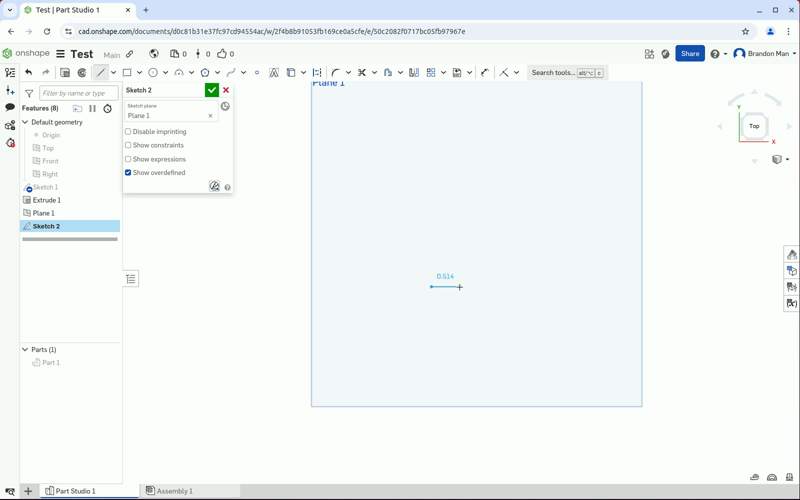
scroll(-6)
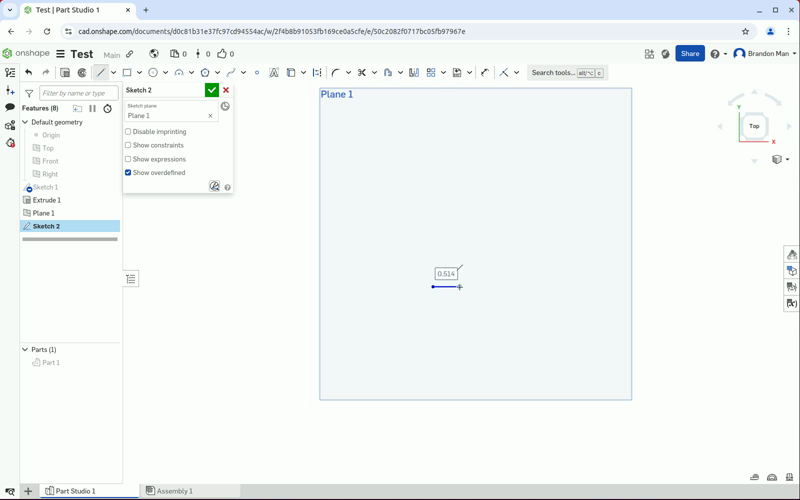
scroll(-6)
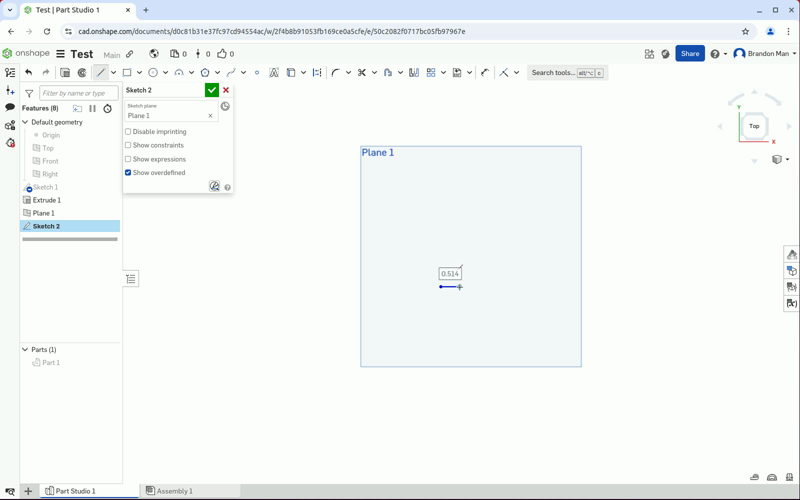
scroll(-6)
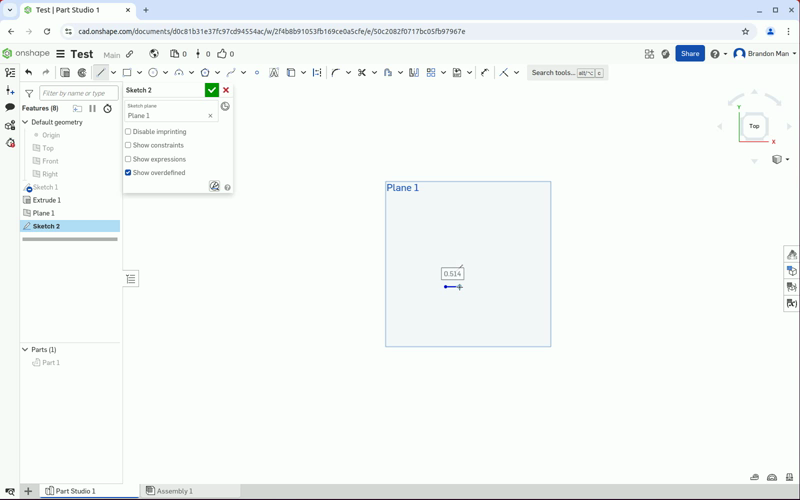
scroll(-6)
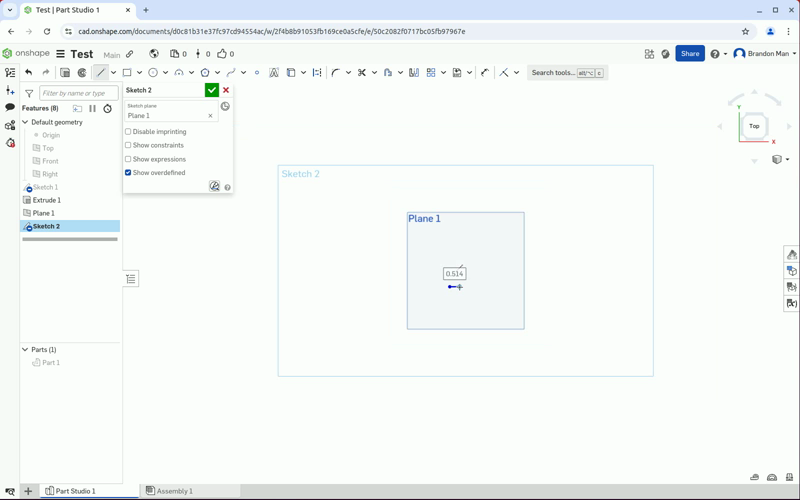
scroll(-6)
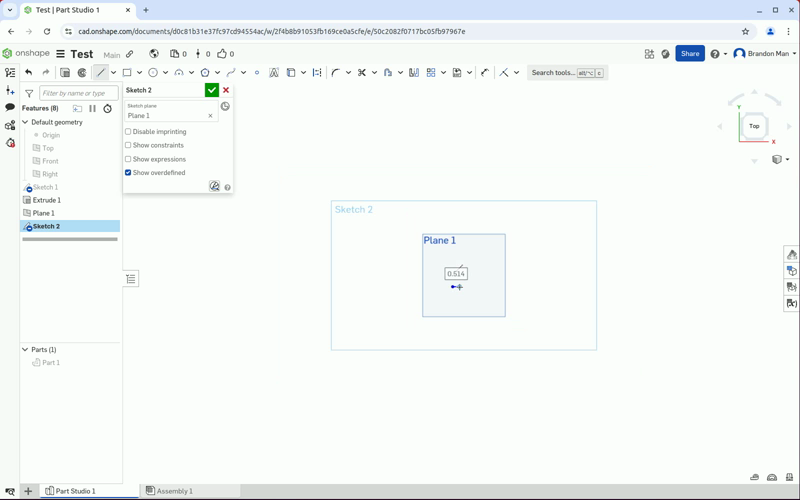
scroll(-6)
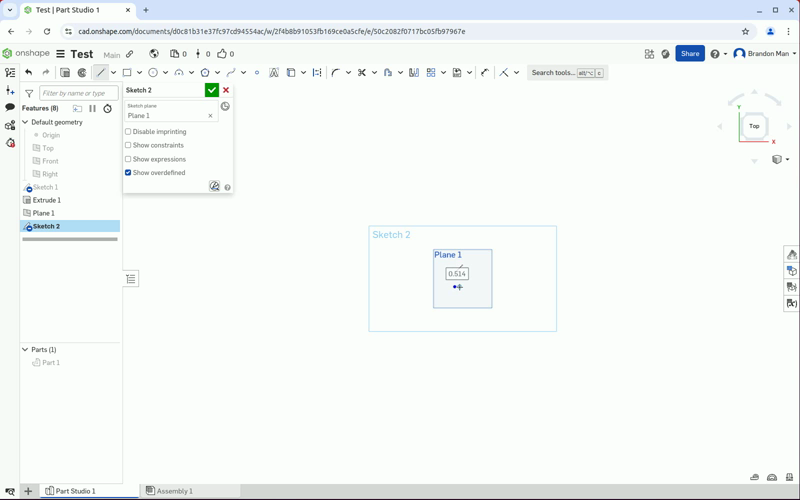
scroll(-6)
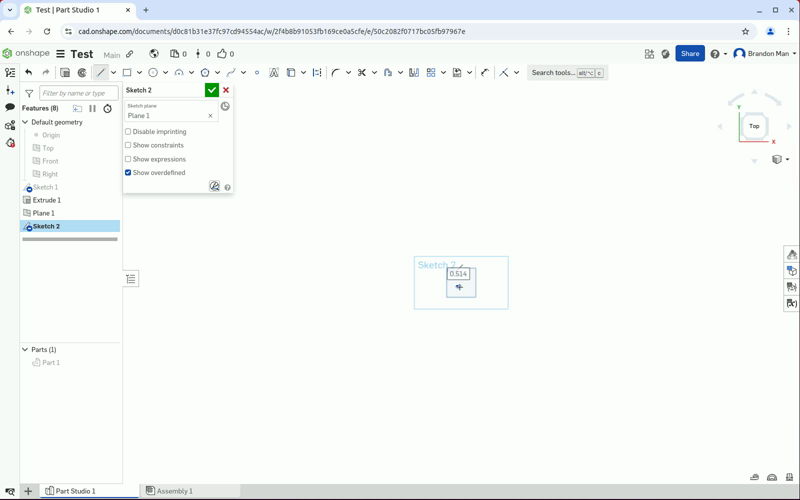
key_up(shift)
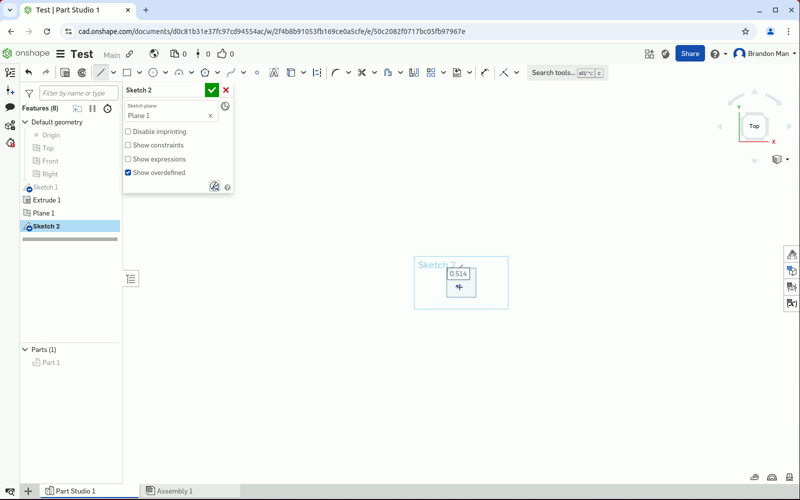
key_down(shift)
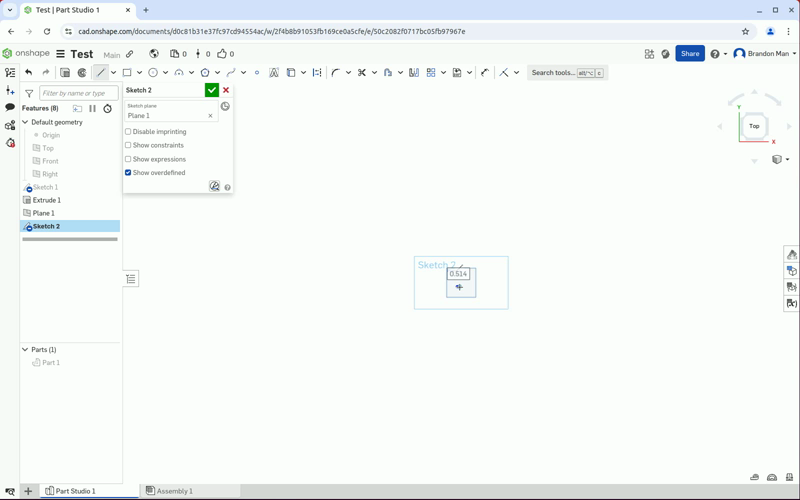
mouse_move(489, 286)
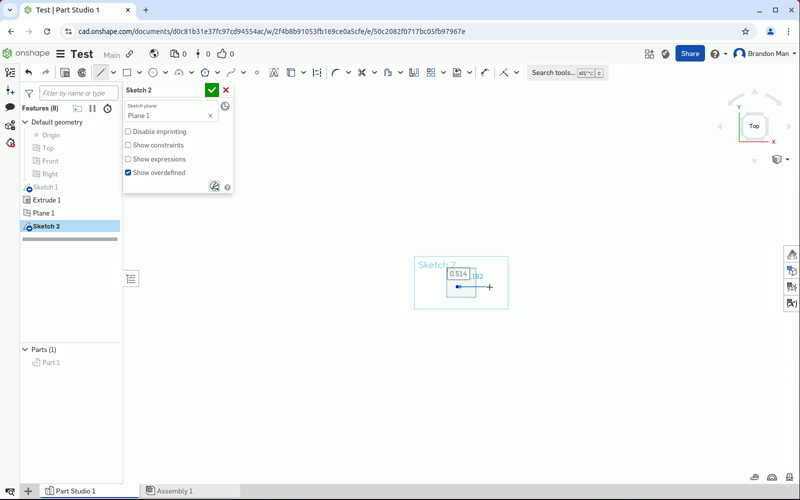
mouse_move(459, 284)
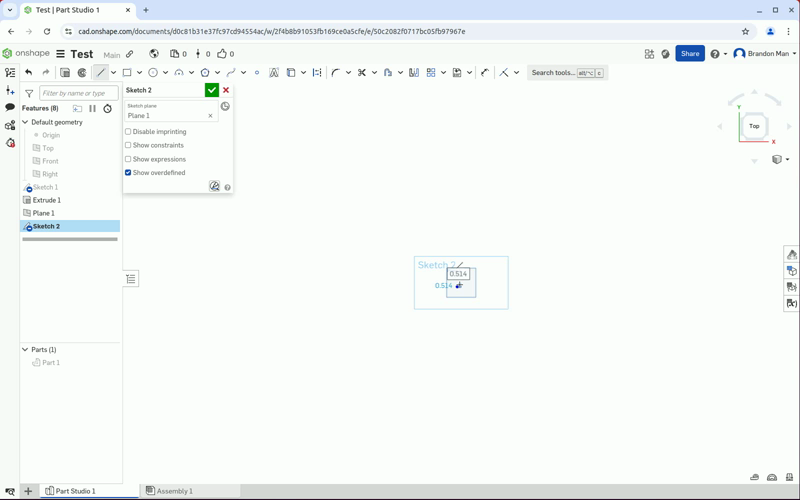
scroll(6)
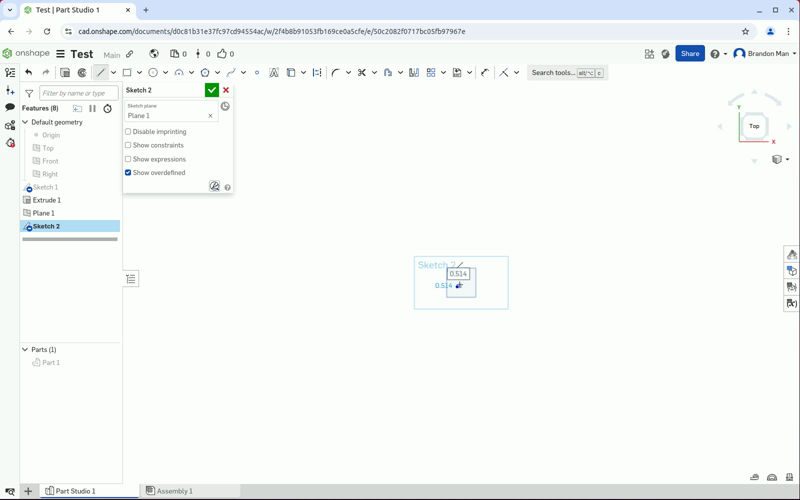
scroll(6)
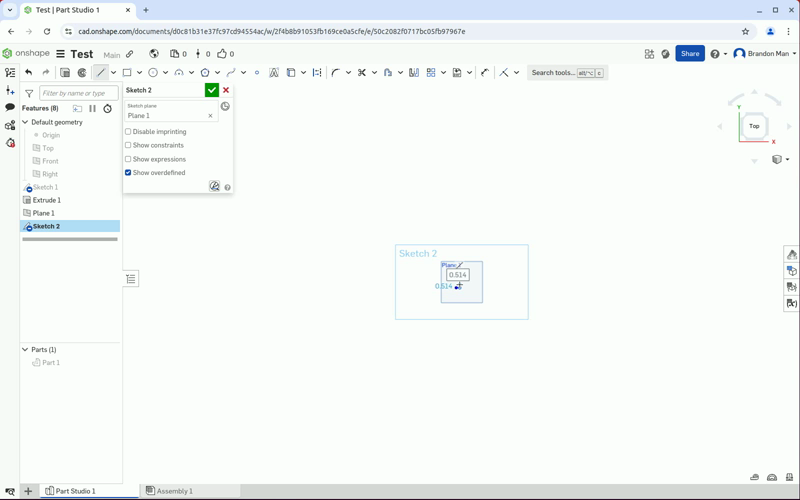
scroll(6)
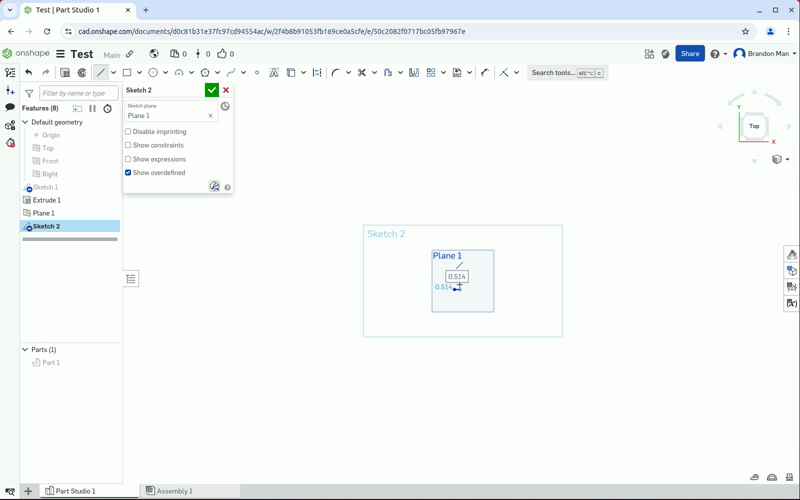
scroll(6)
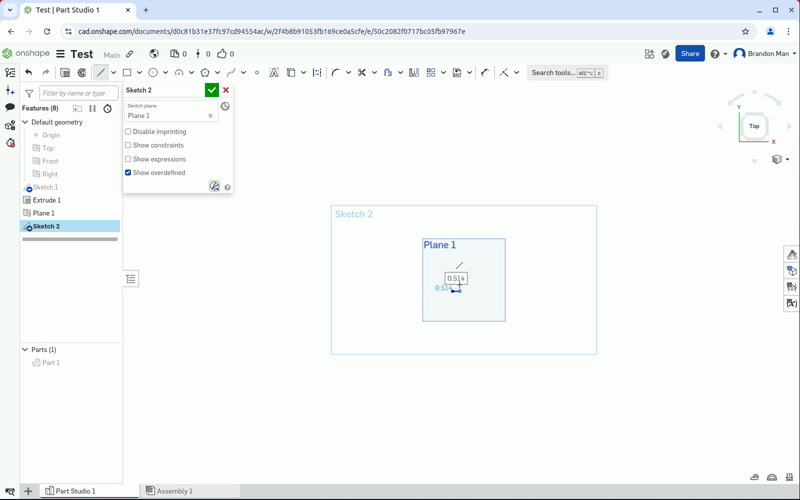
scroll(6)
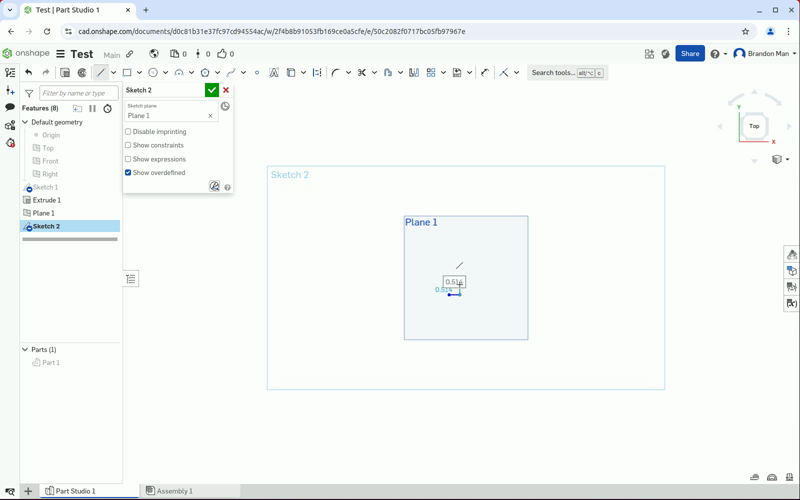
scroll(6)
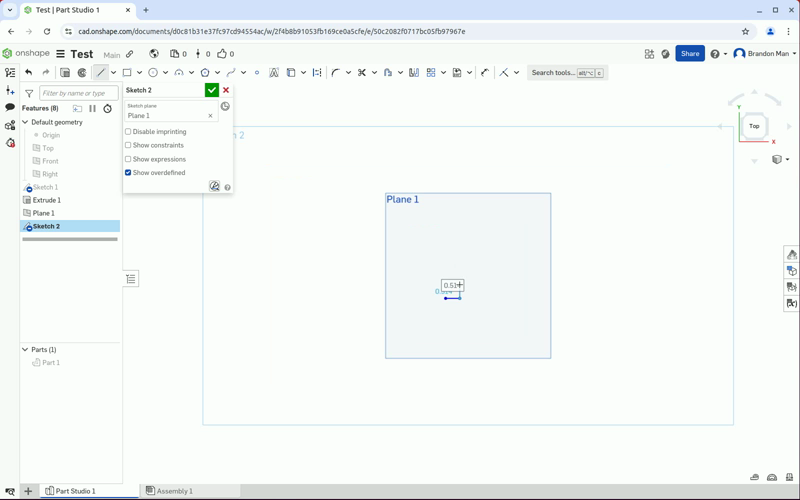
scroll(6)
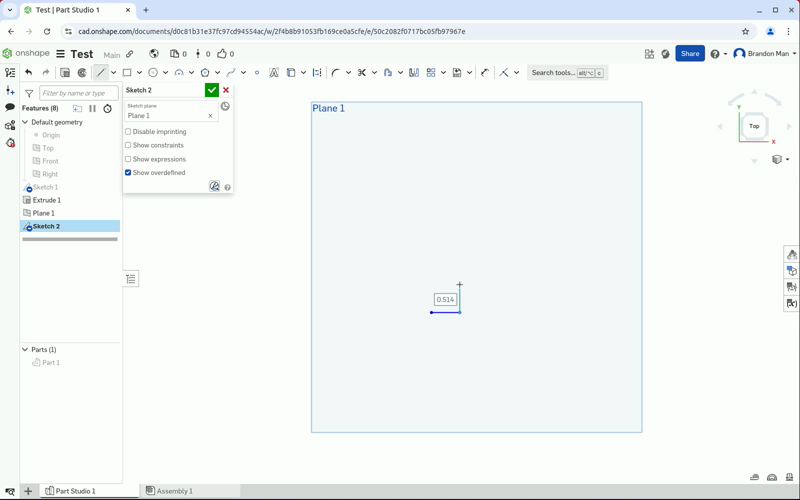
click(459, 284)
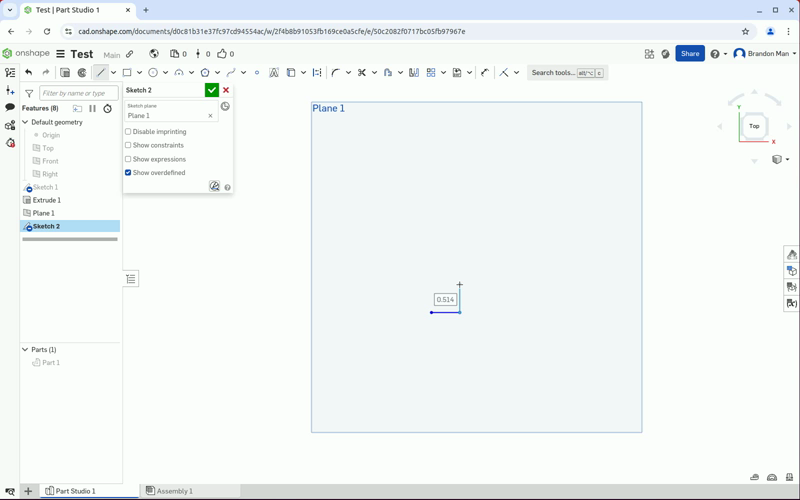
scroll(-6)
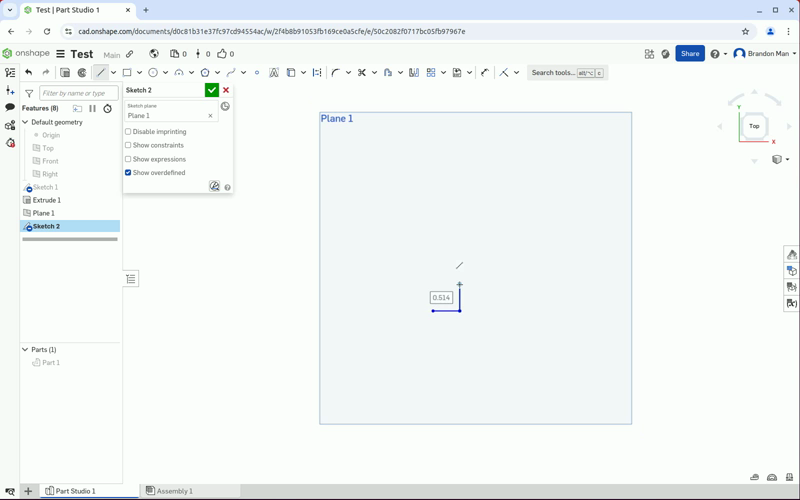
scroll(-6)
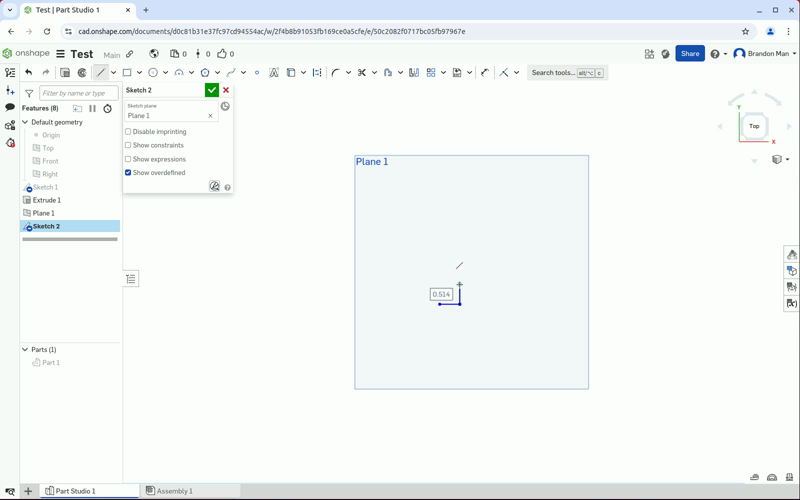
scroll(-6)
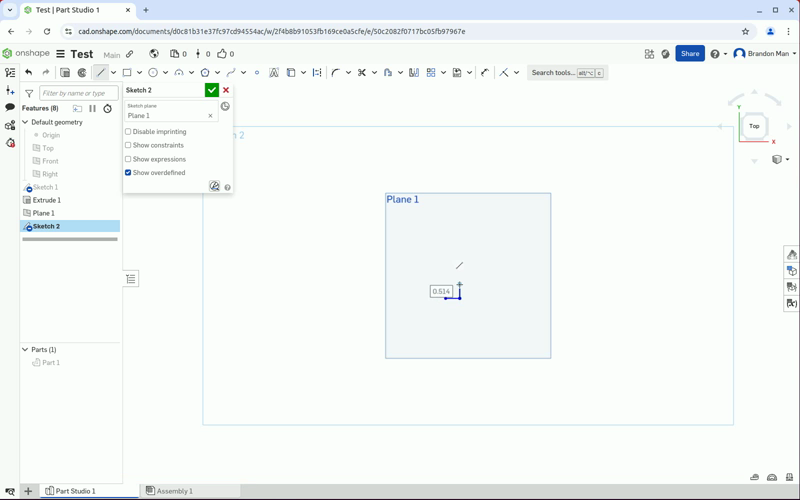
scroll(-6)
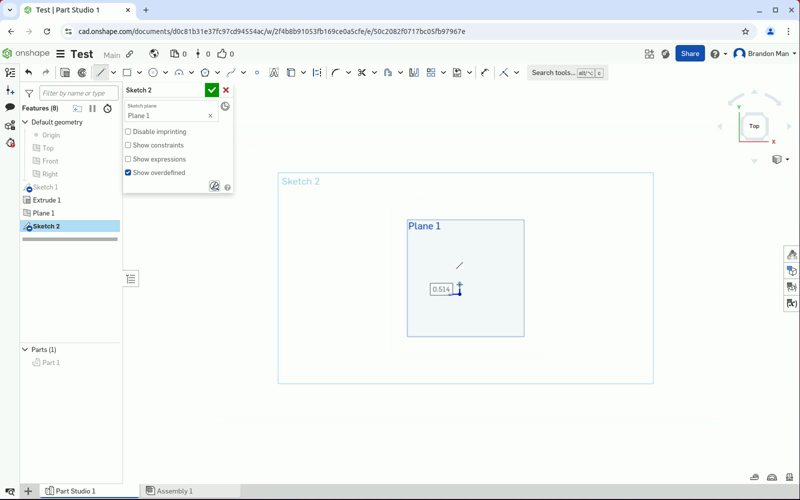
scroll(-6)
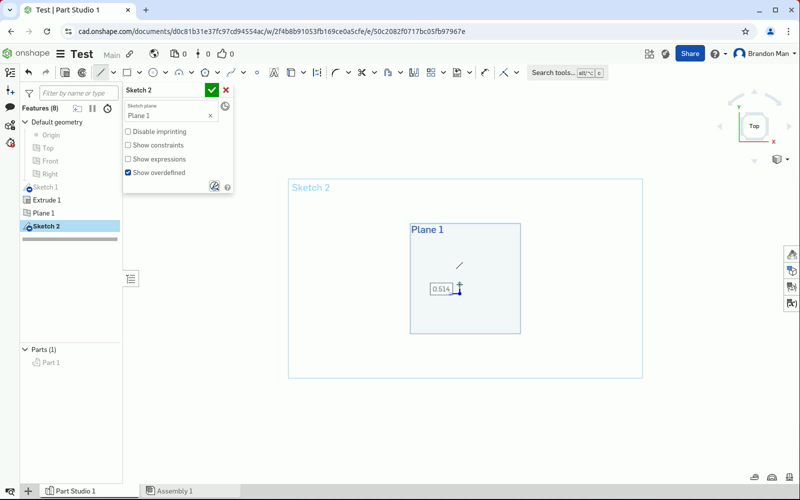
scroll(-6)
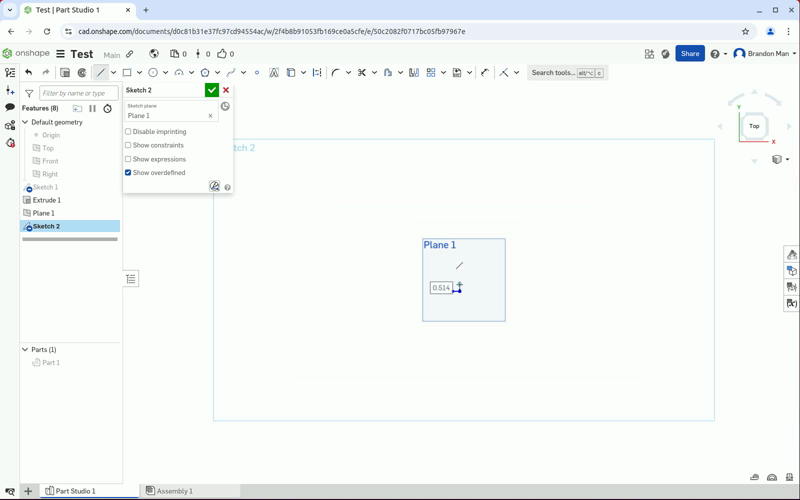
scroll(-6)
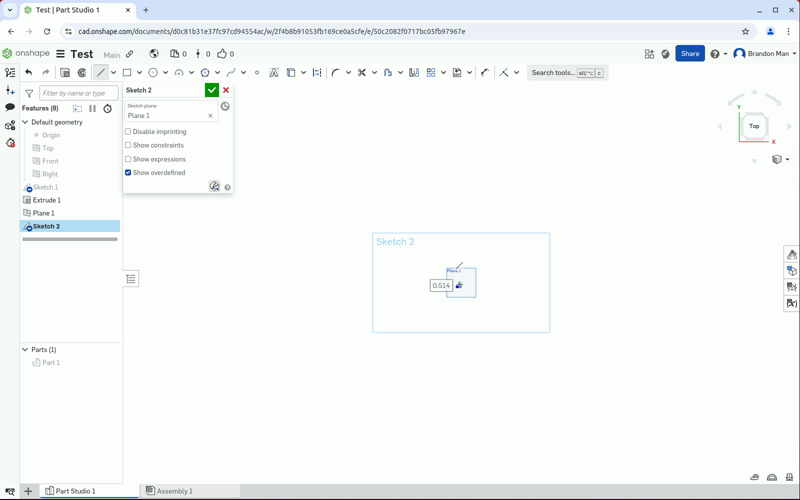
key_up(shift)
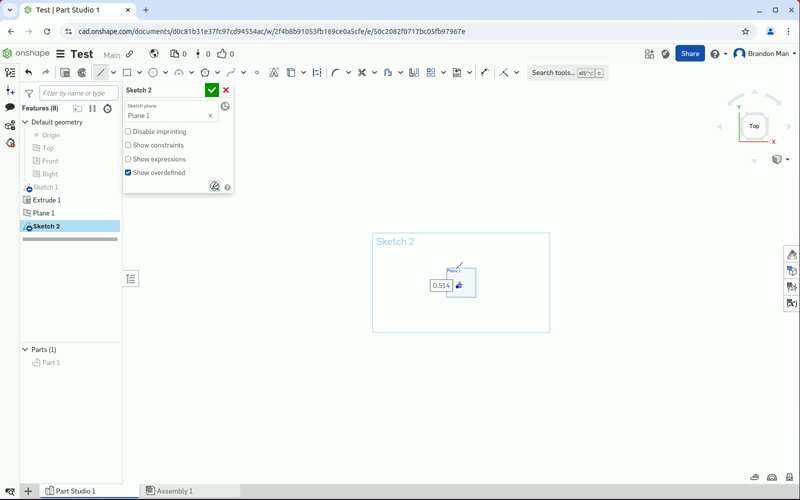
key_down(shift)
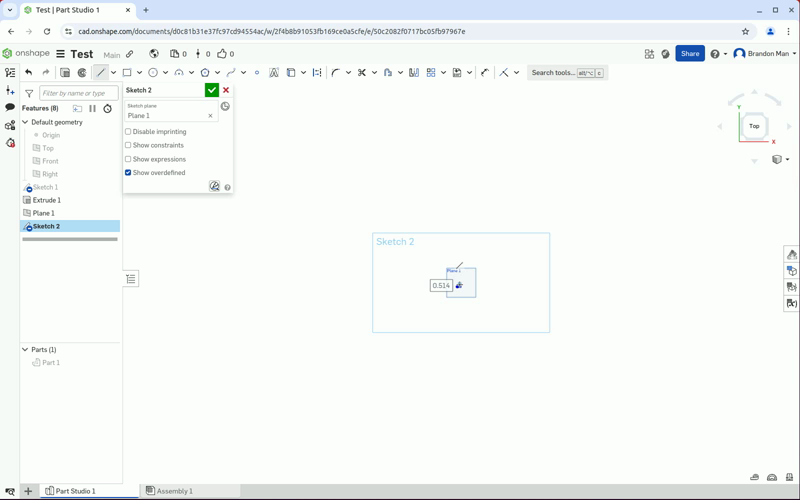
mouse_move(489, 284)
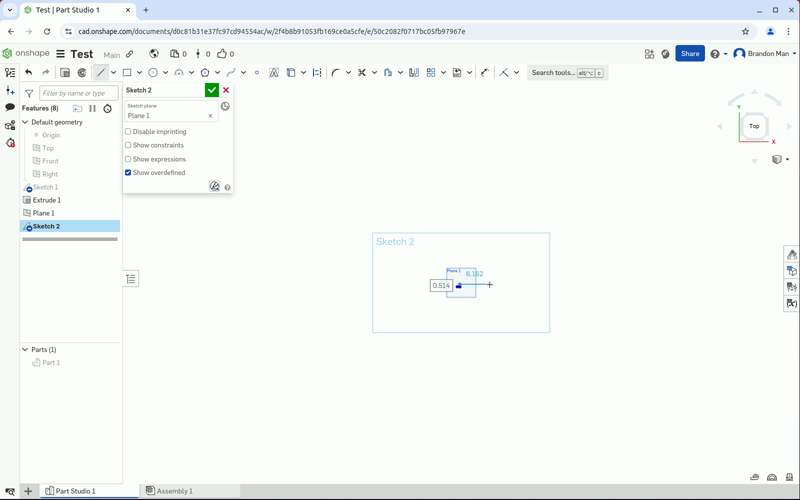
mouse_move(457, 284)
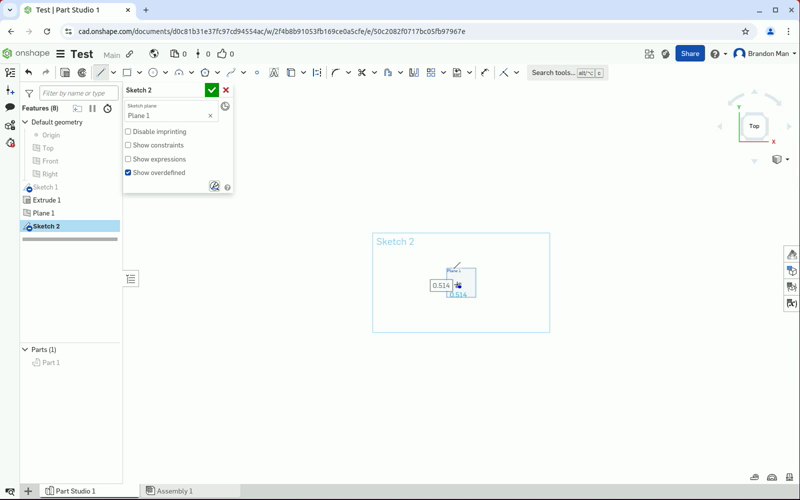
scroll(6)
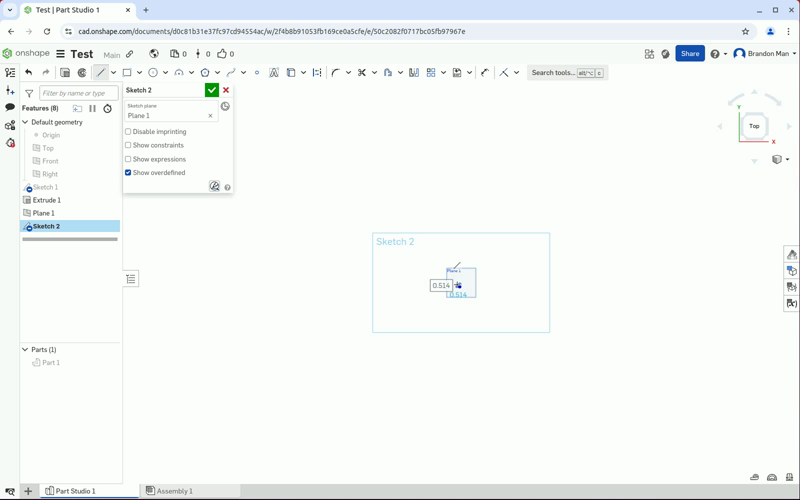
scroll(6)
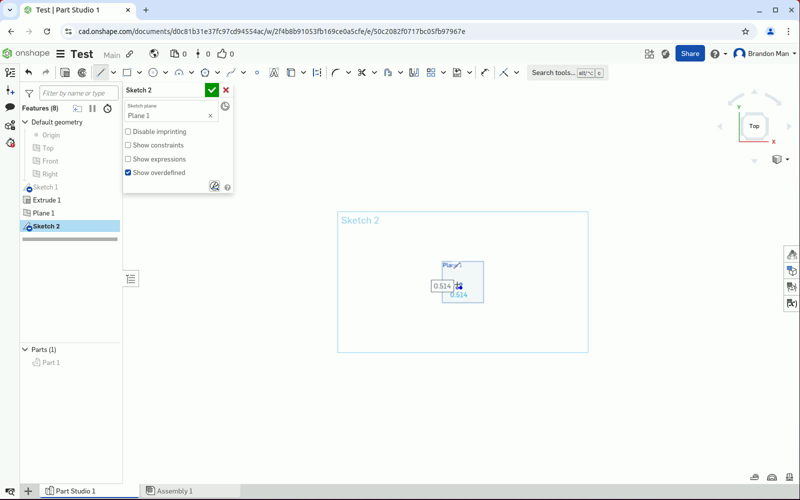
scroll(6)
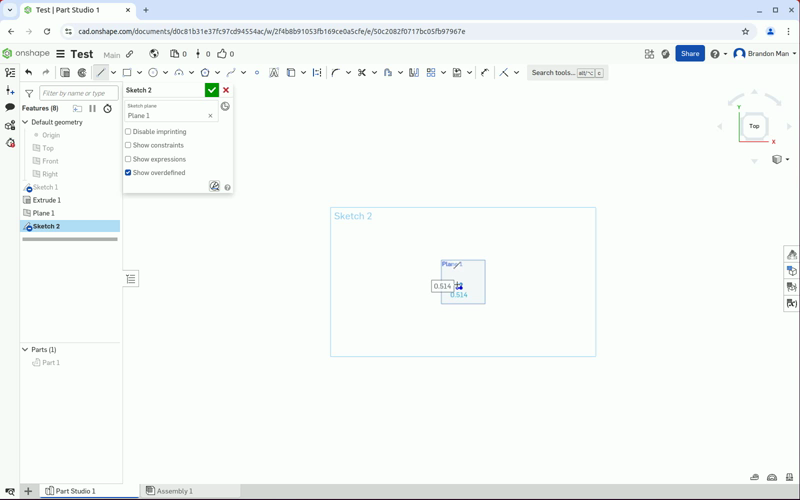
scroll(6)
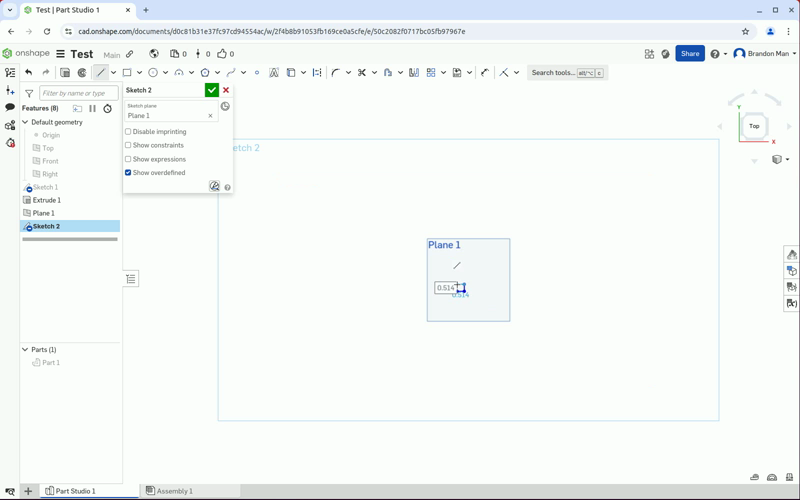
scroll(6)
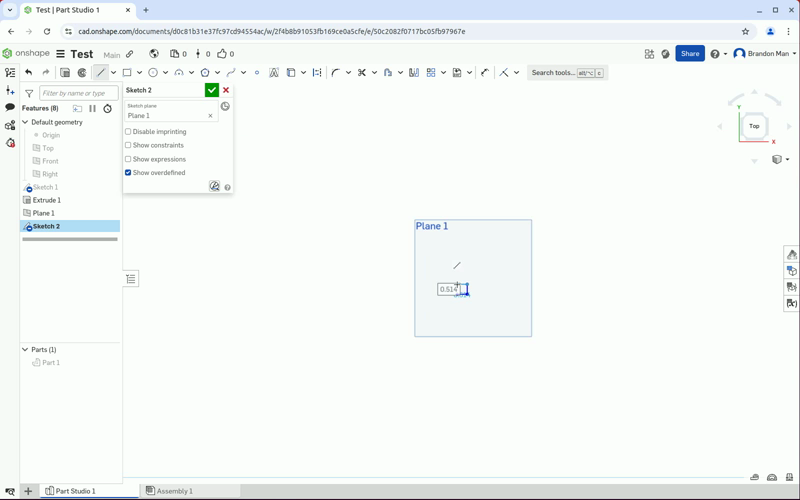
scroll(6)
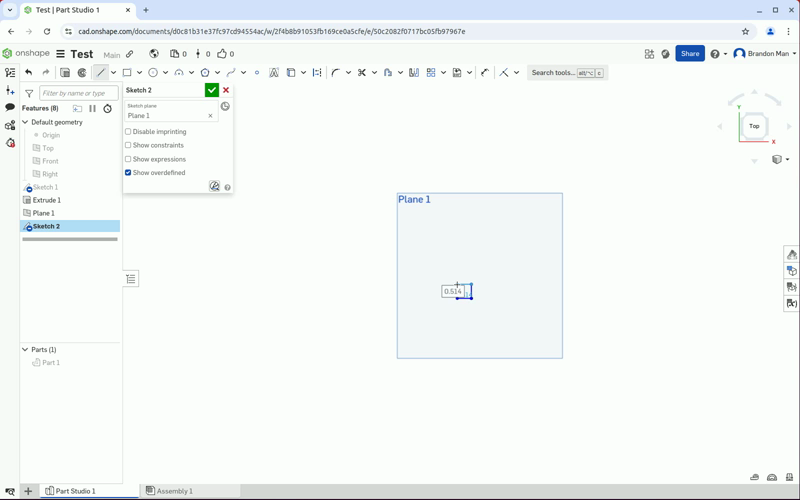
scroll(6)
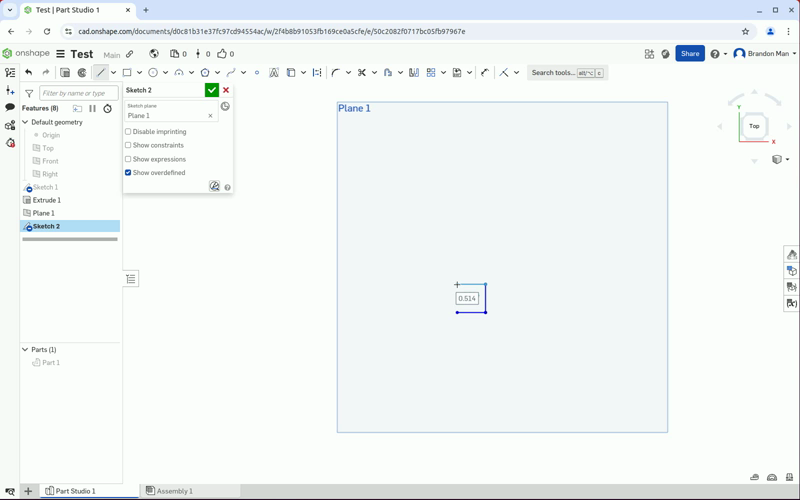
click(457, 284)
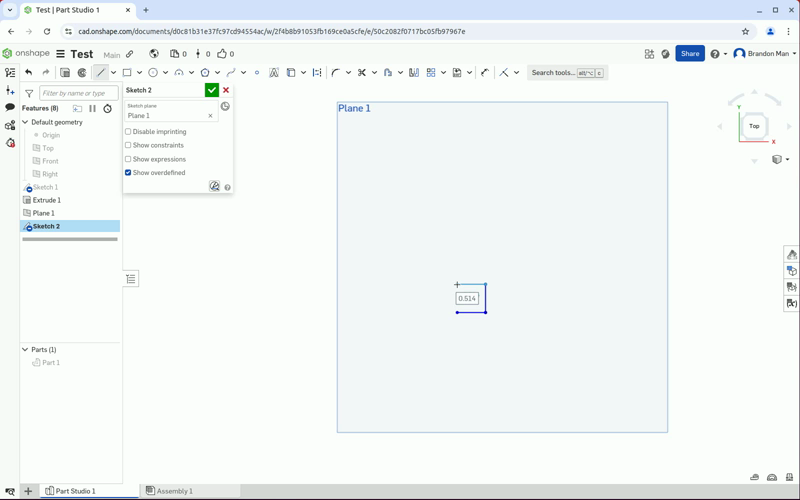
scroll(-6)
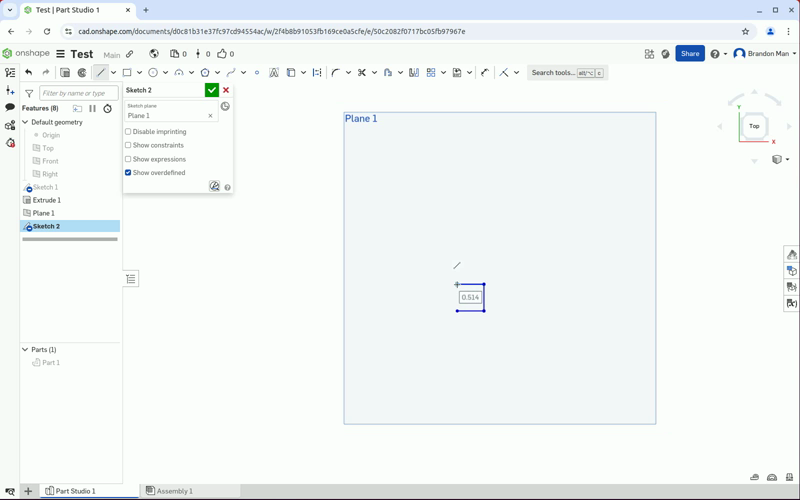
scroll(-6)
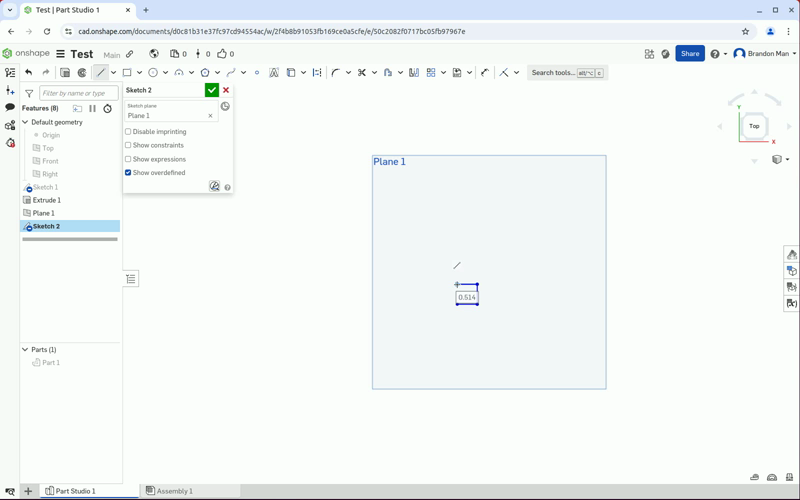
scroll(-6)
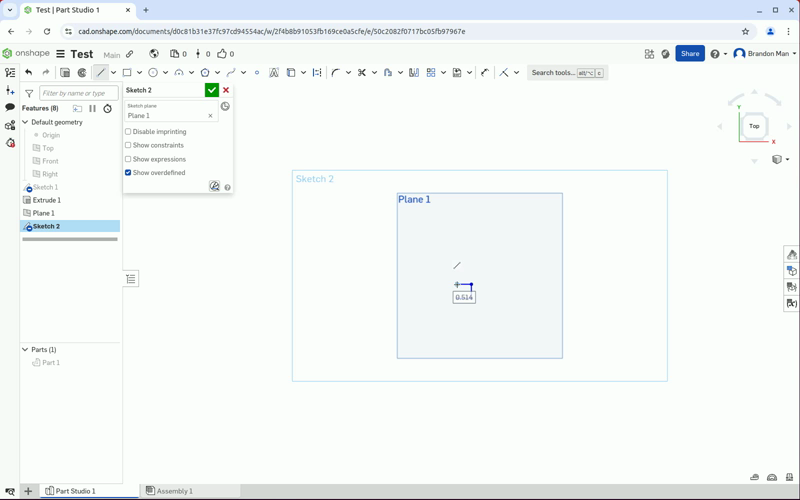
scroll(-6)
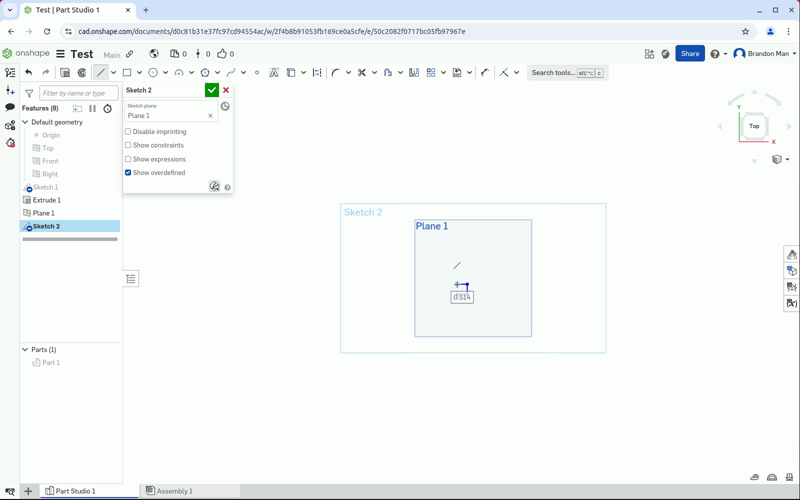
scroll(-6)
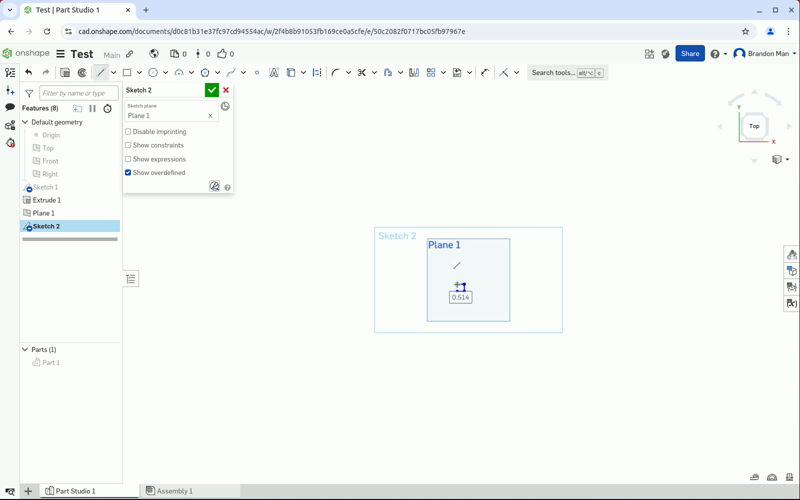
scroll(-6)
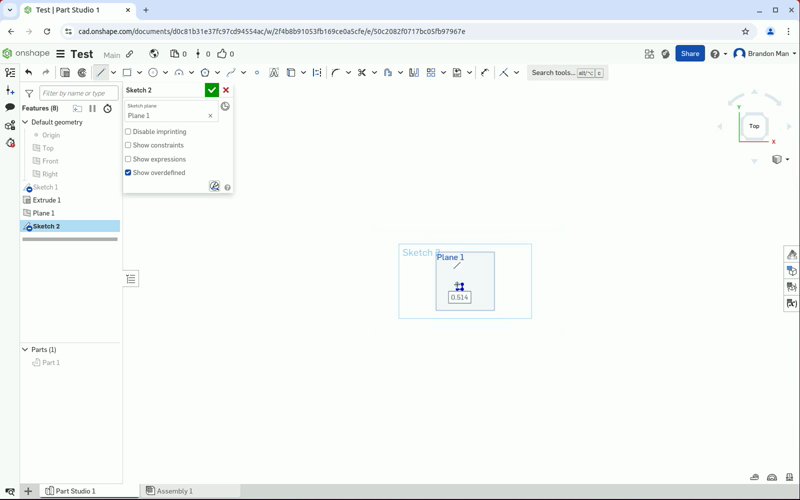
scroll(-6)
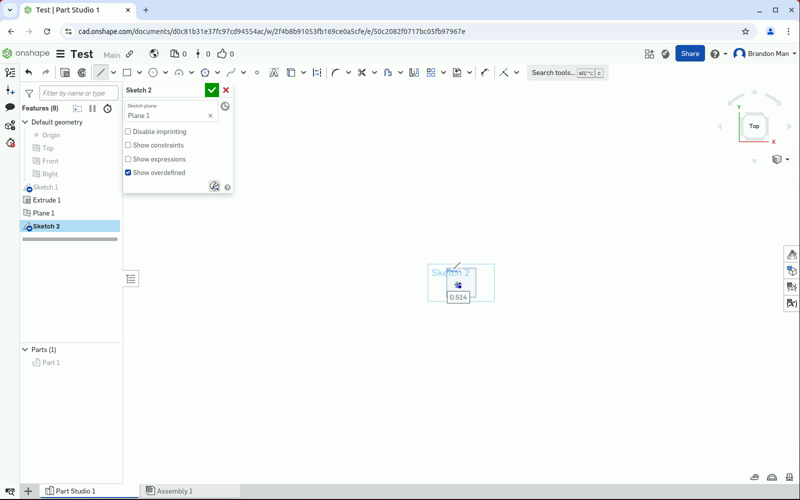
key_up(shift)
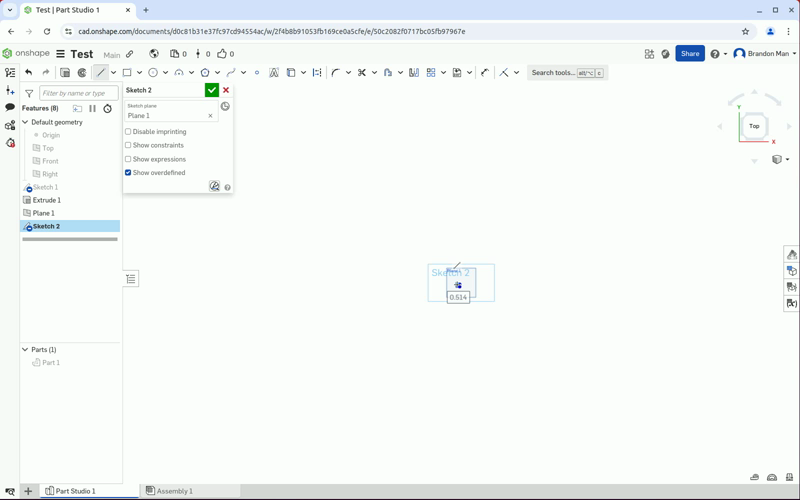
mouse_move(487, 284)
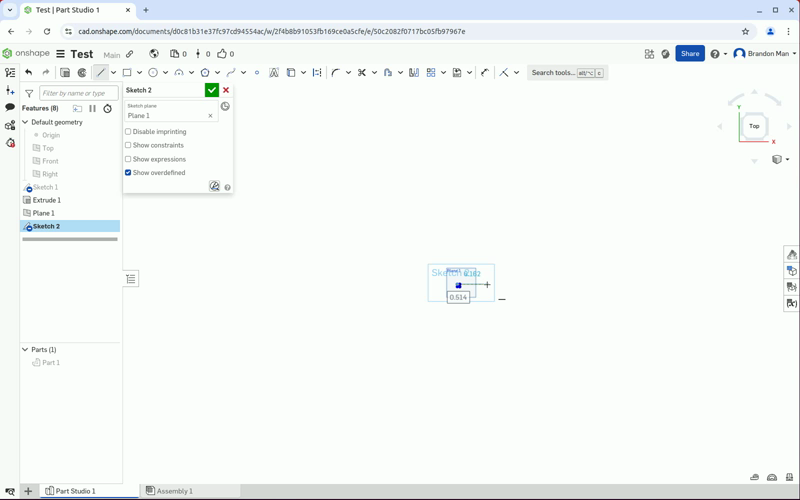
key_down(shift)
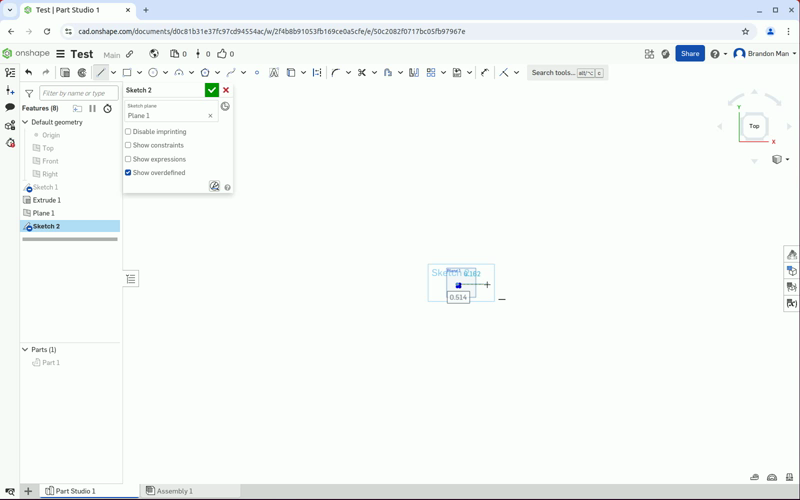
mouse_move(457, 286)
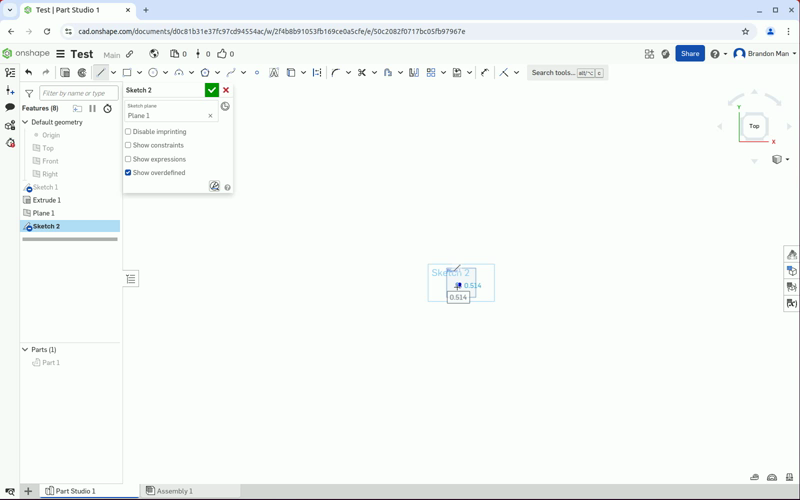
scroll(6)
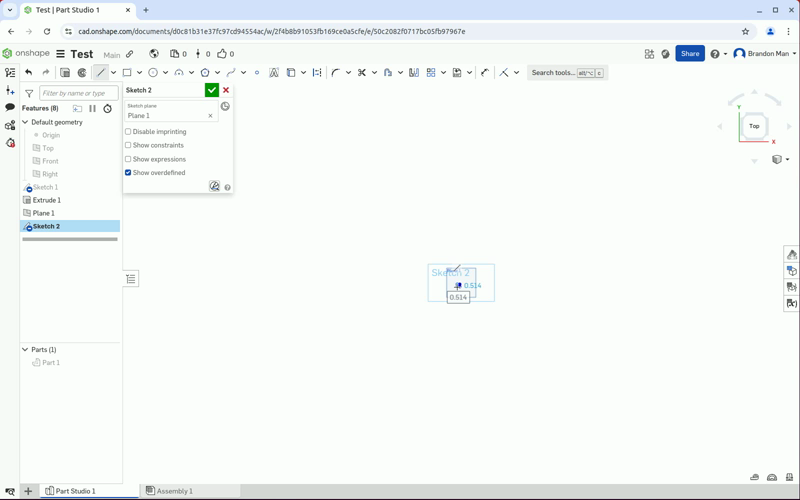
scroll(6)
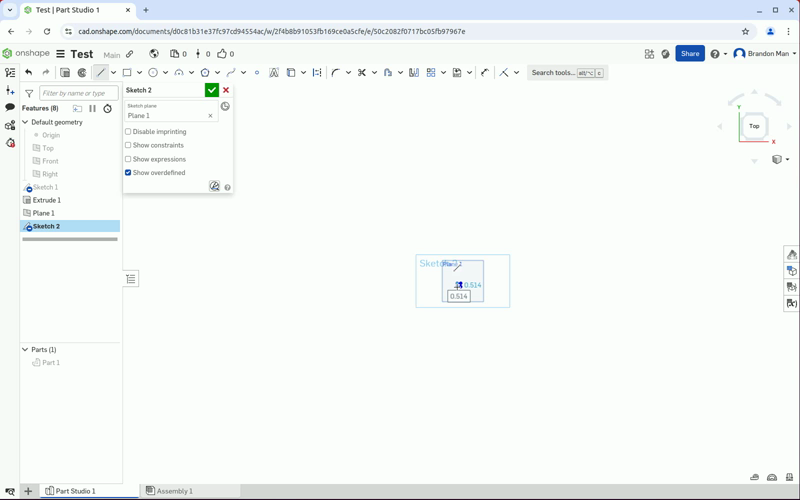
scroll(6)
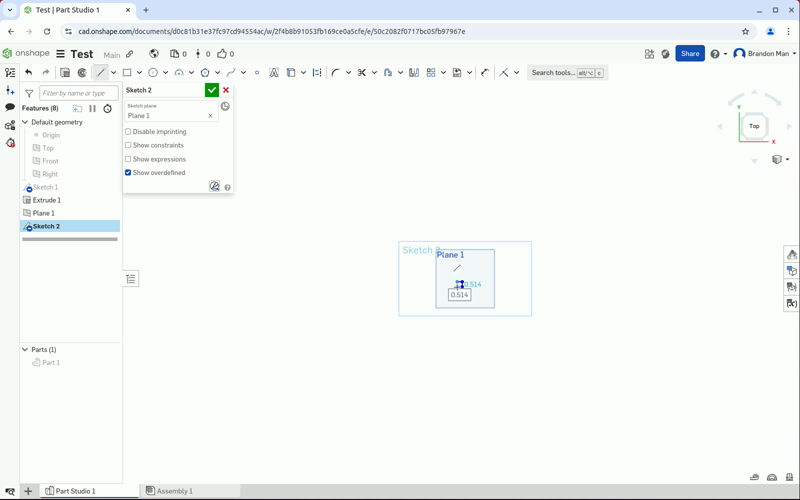
scroll(6)
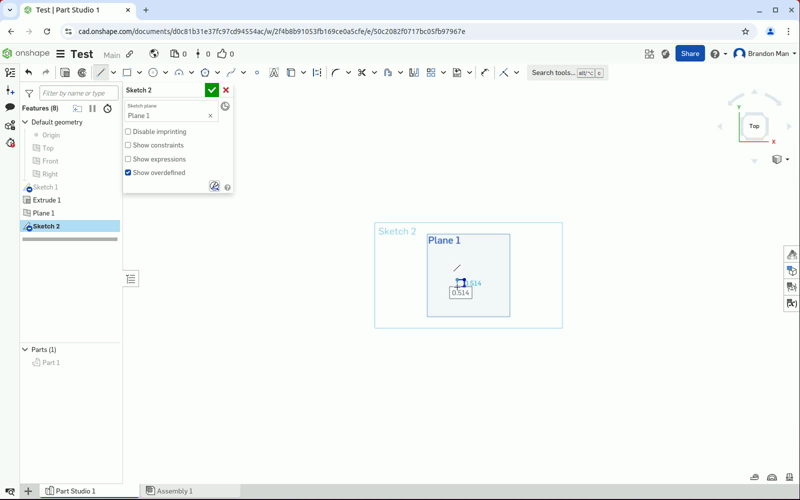
scroll(6)
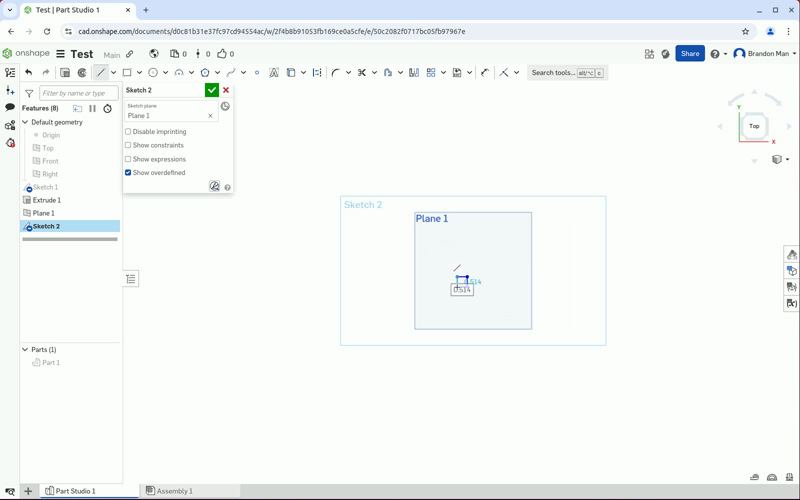
scroll(6)
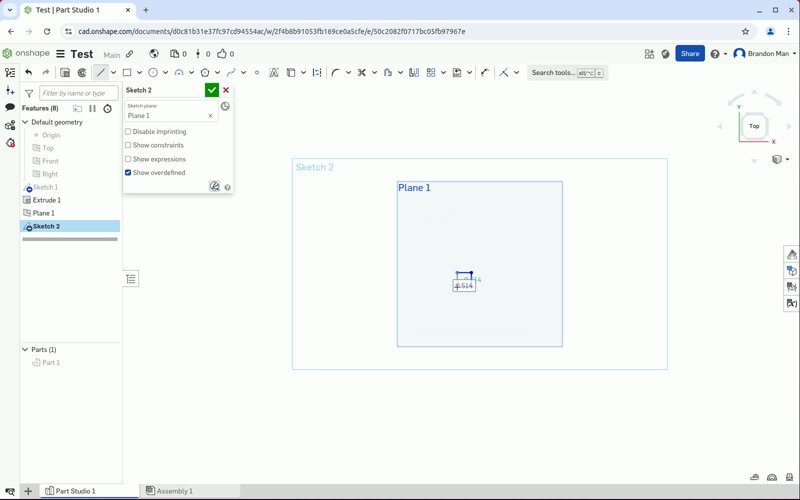
scroll(6)
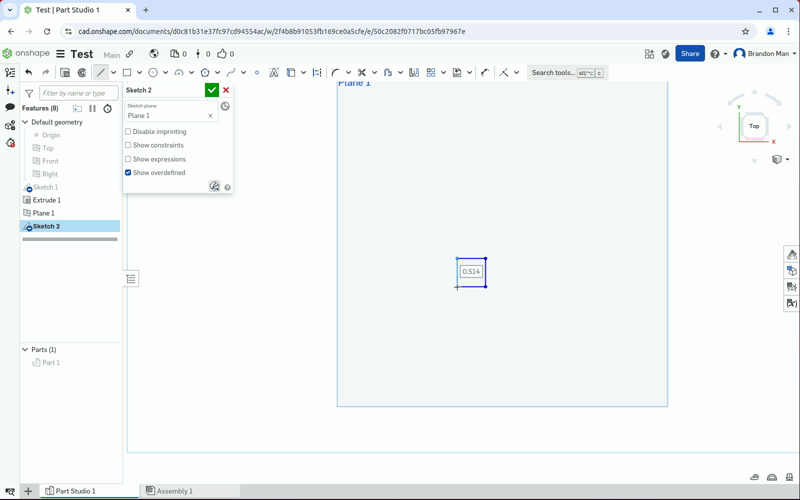
key_up(shift)
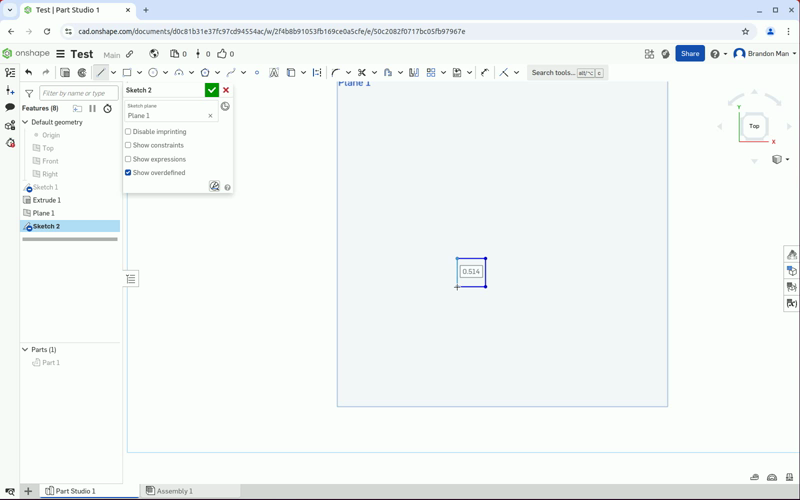
click(457, 286)
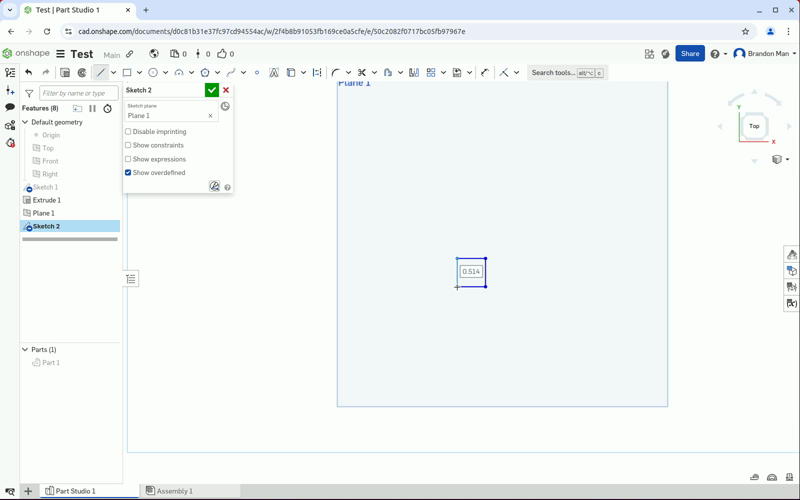
scroll(-6)
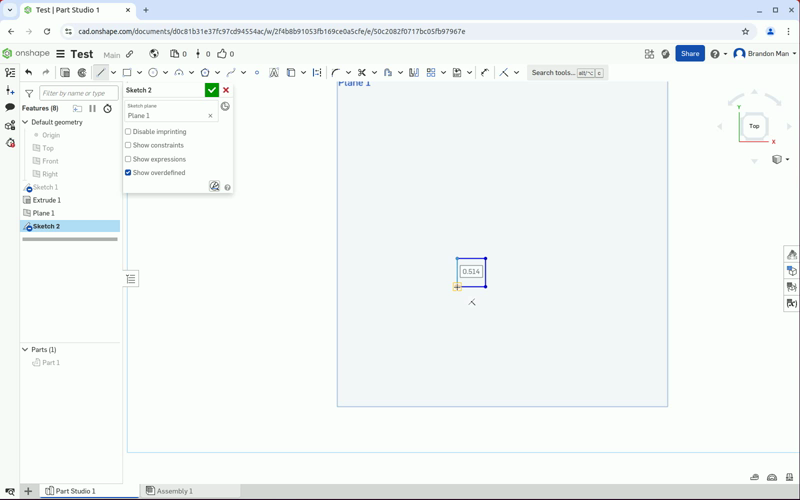
scroll(-6)
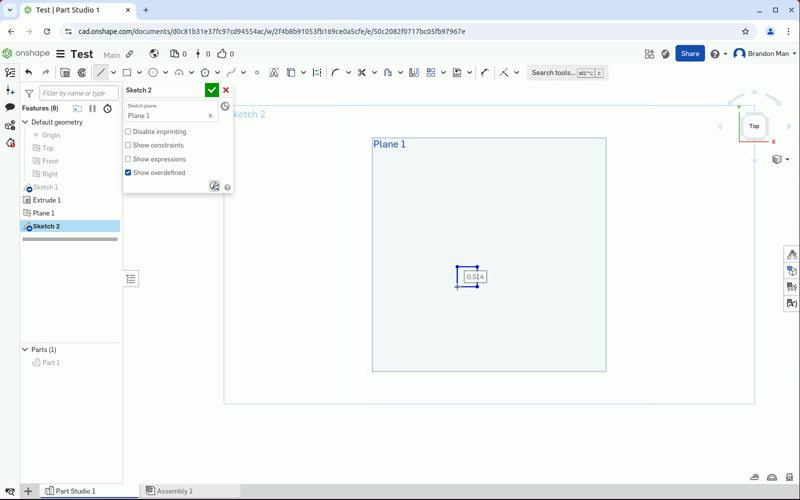
scroll(-6)
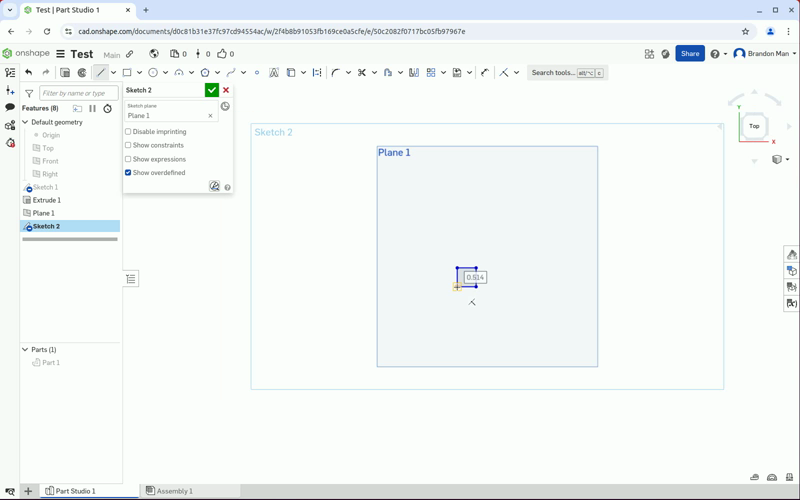
scroll(-6)
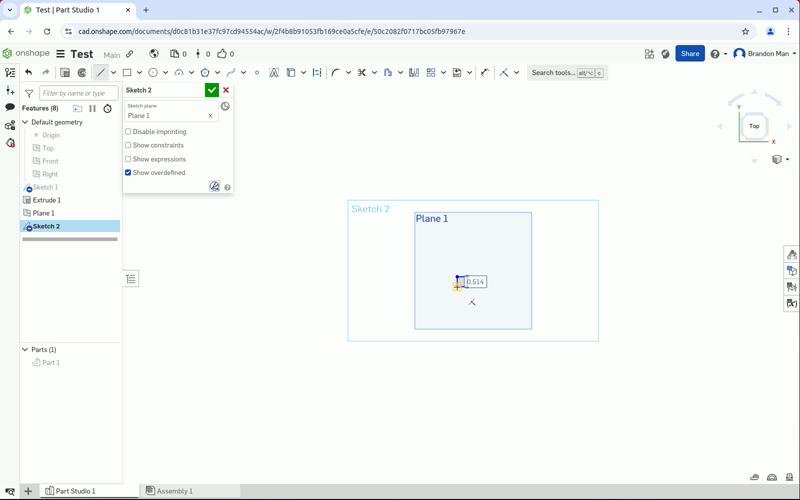
scroll(-6)
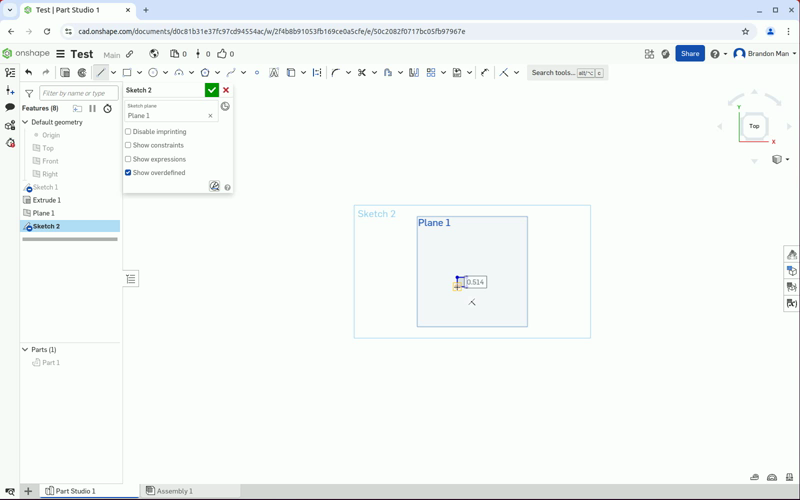
scroll(-6)
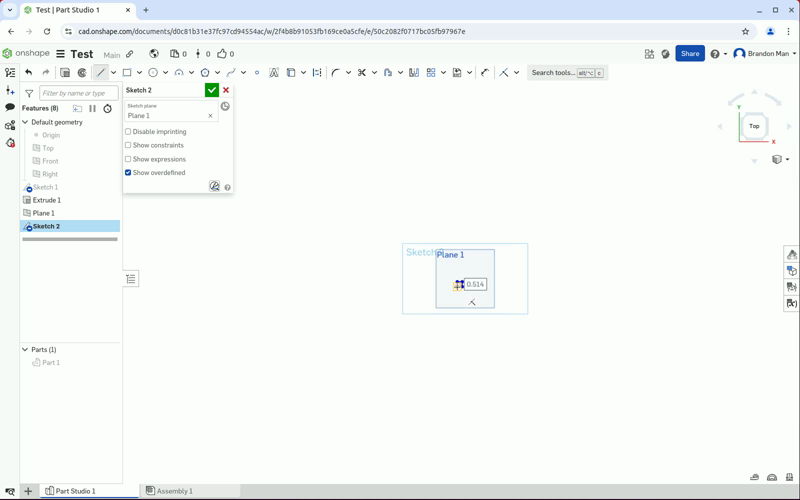
scroll(-6)
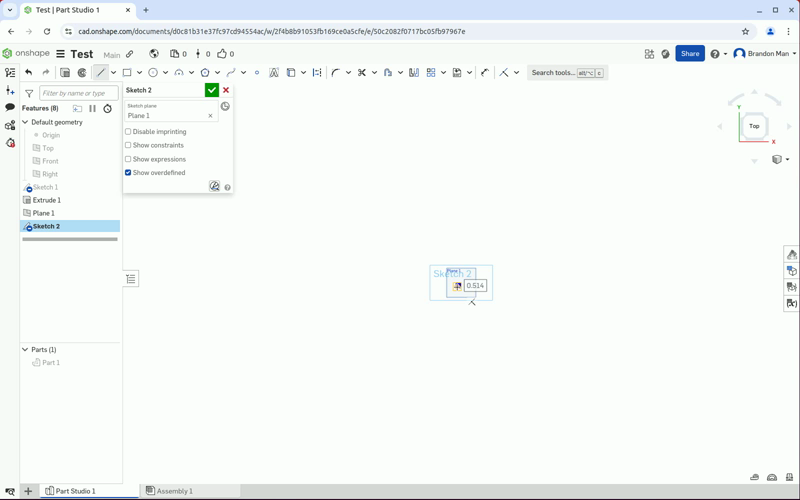
key(esc)
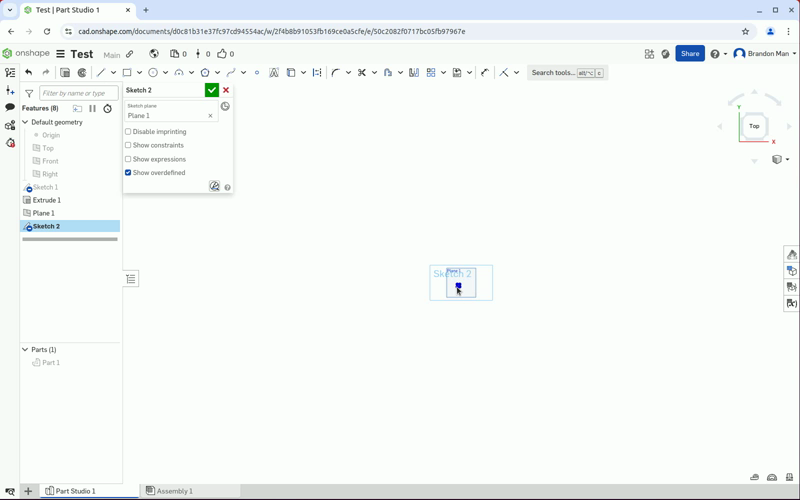
mouse_move(458, 284)
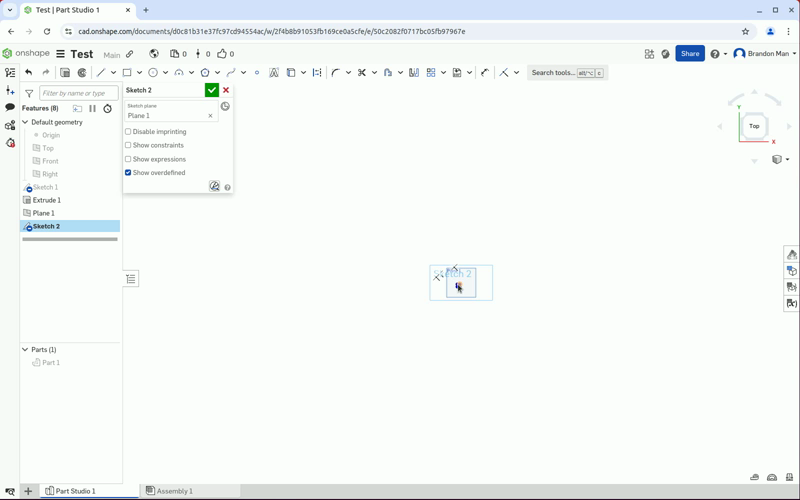
scroll(6)
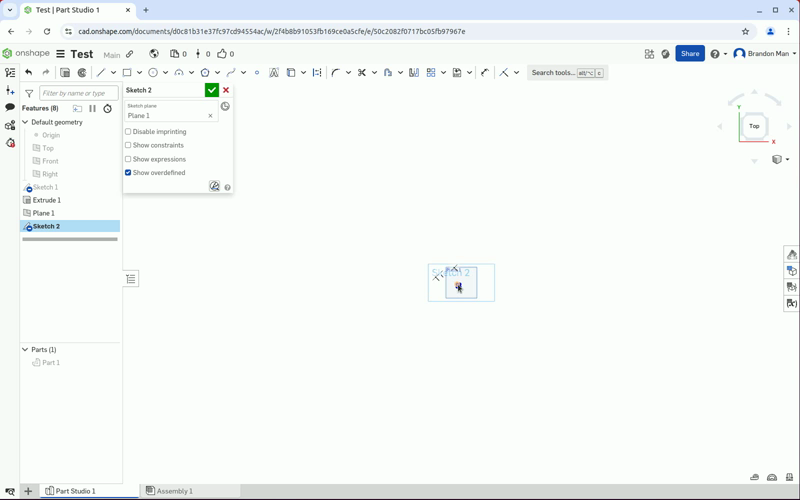
scroll(6)
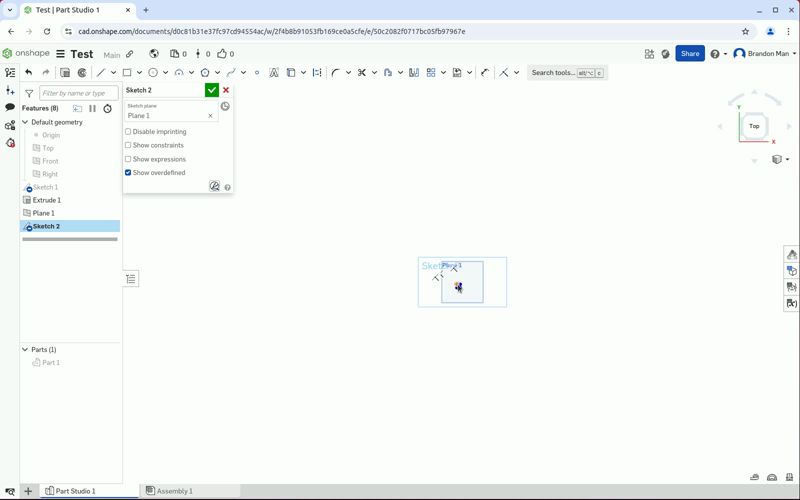
scroll(6)
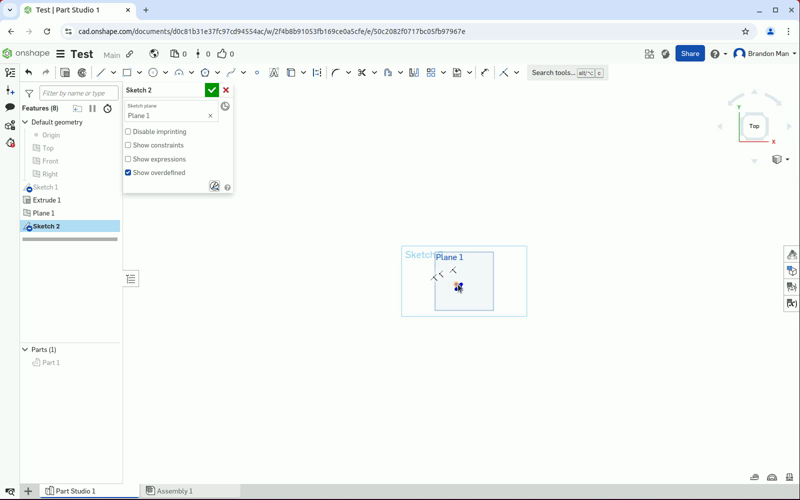
scroll(6)
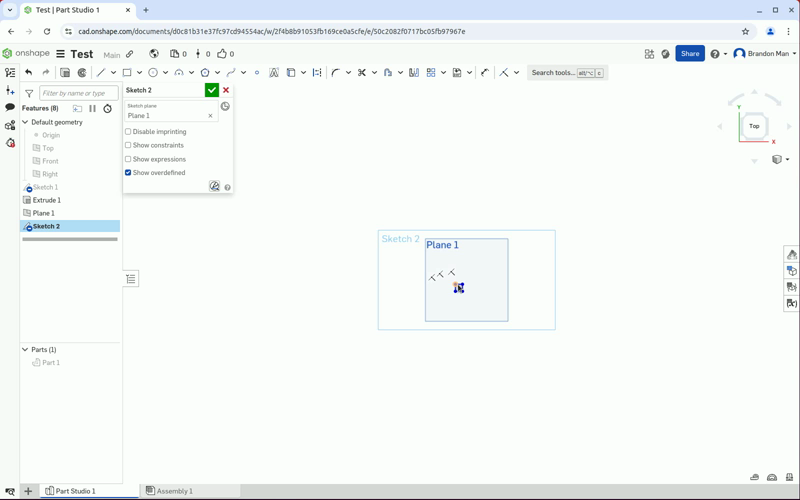
scroll(6)
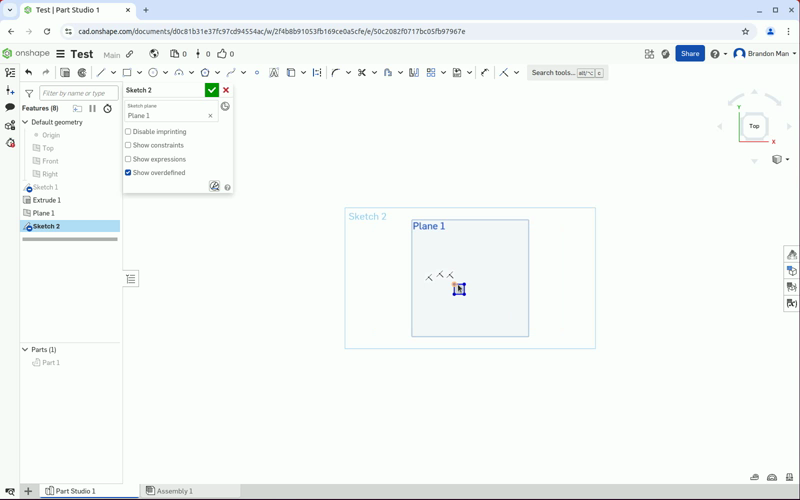
scroll(6)
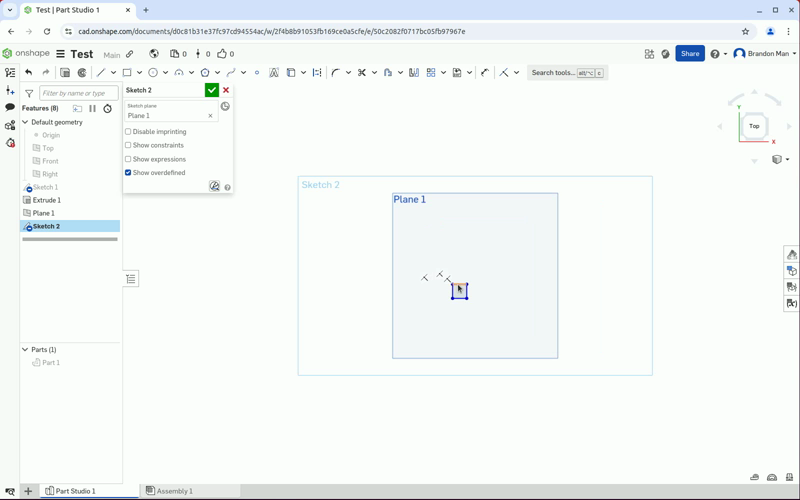
scroll(6)
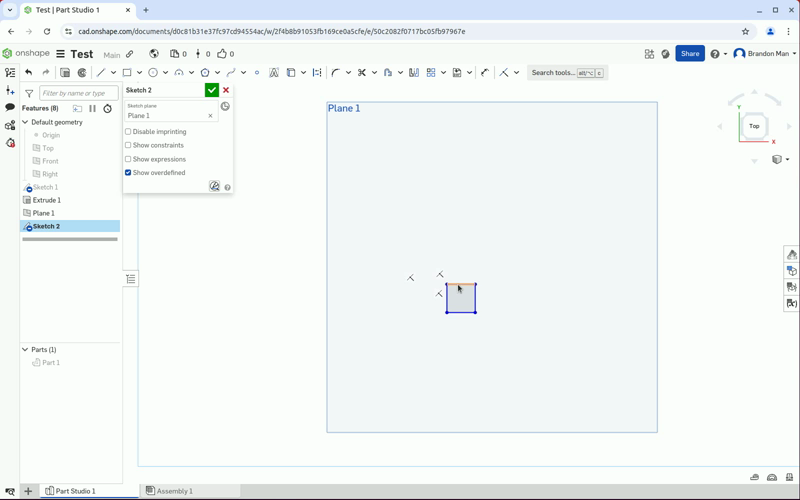
click(458, 284)
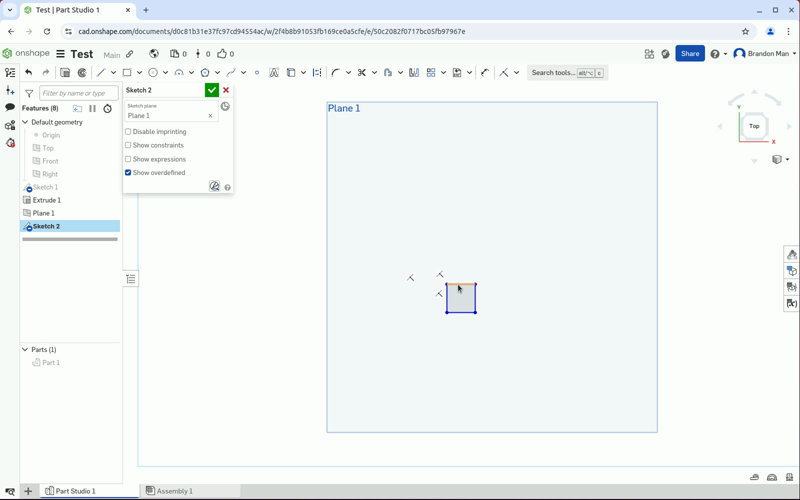
scroll(-6)
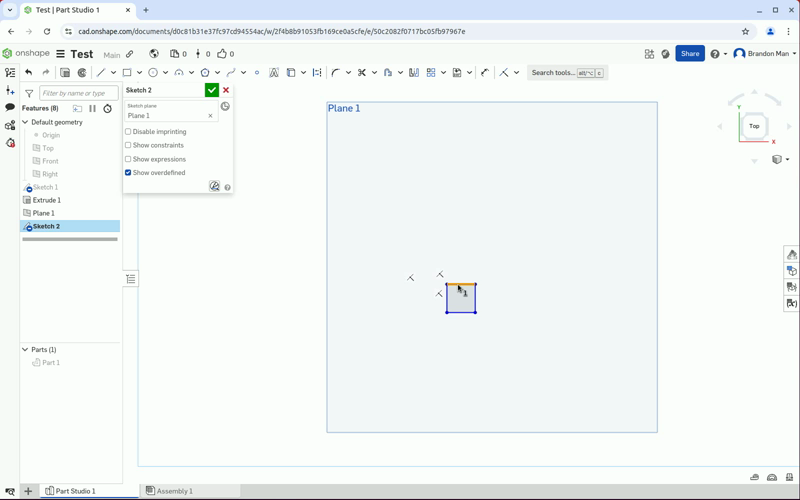
scroll(-6)
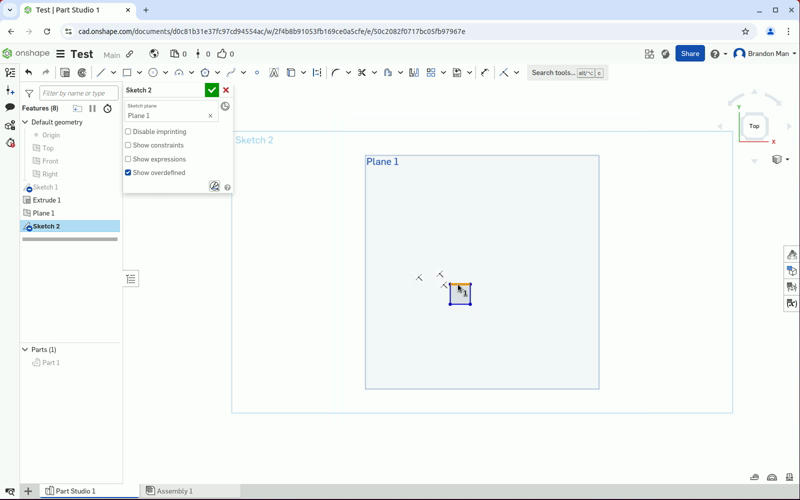
scroll(-6)
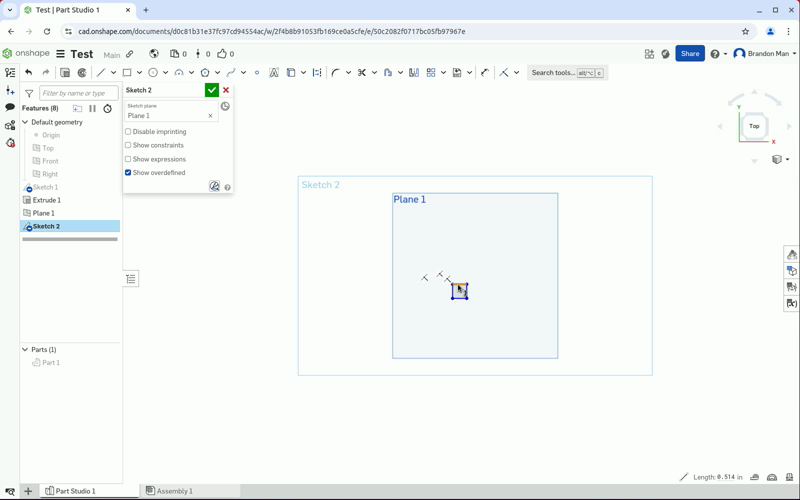
scroll(-6)
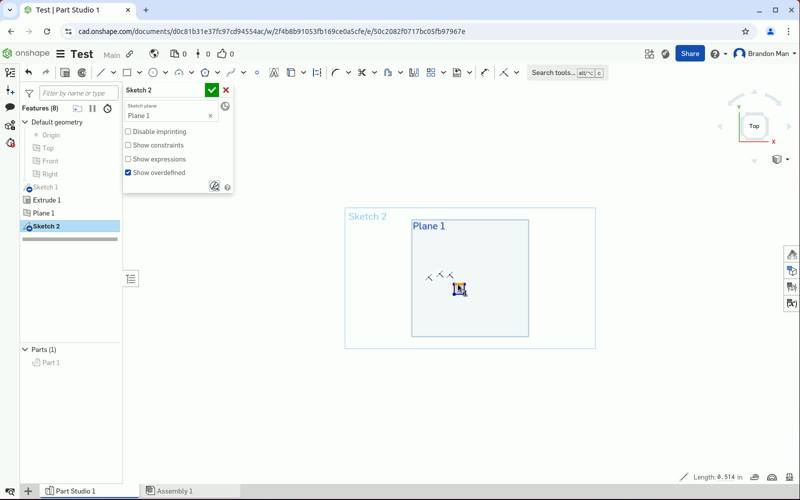
scroll(-6)
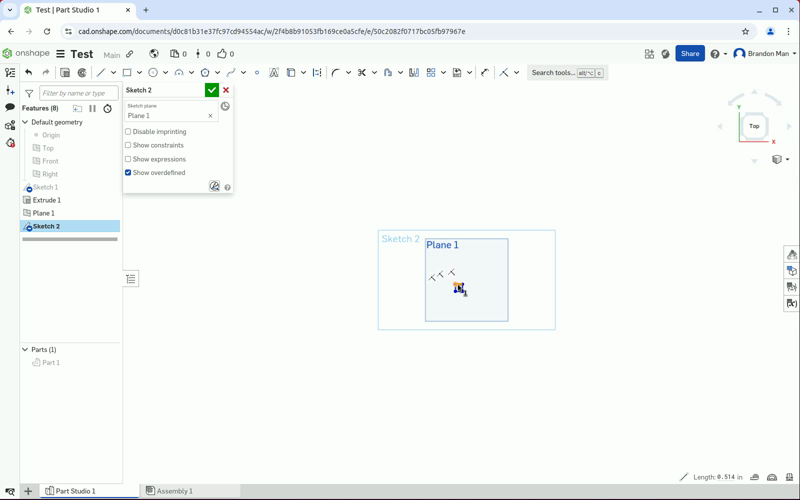
scroll(-6)
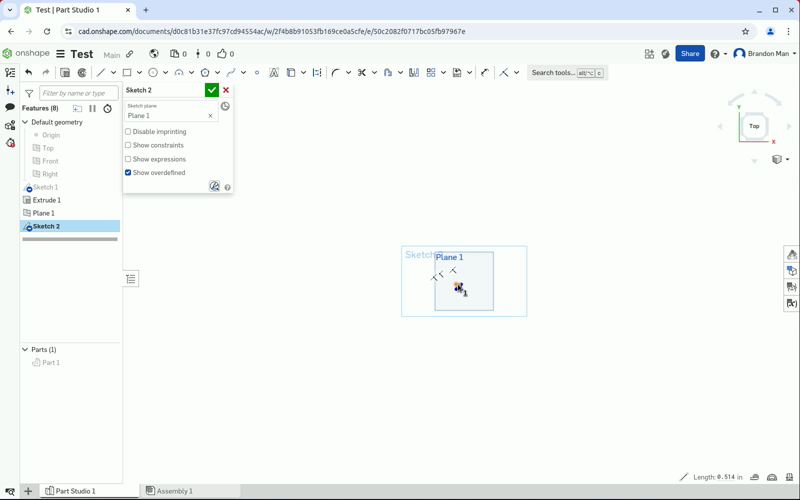
scroll(-6)
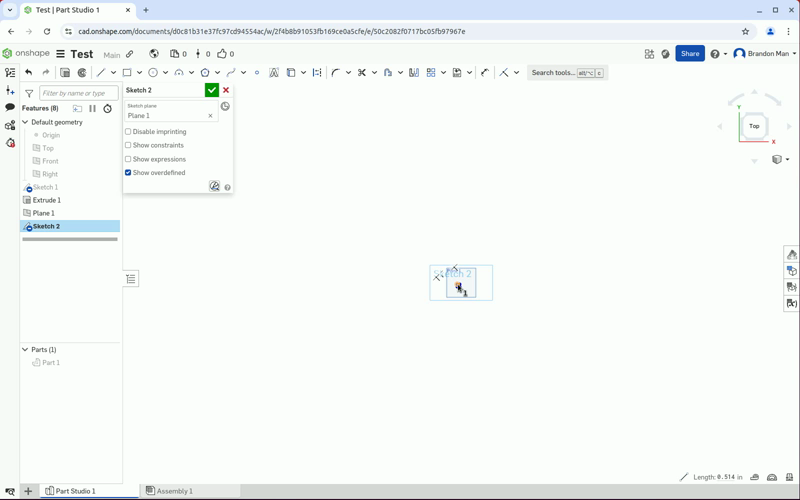
mouse_move(73, 352)
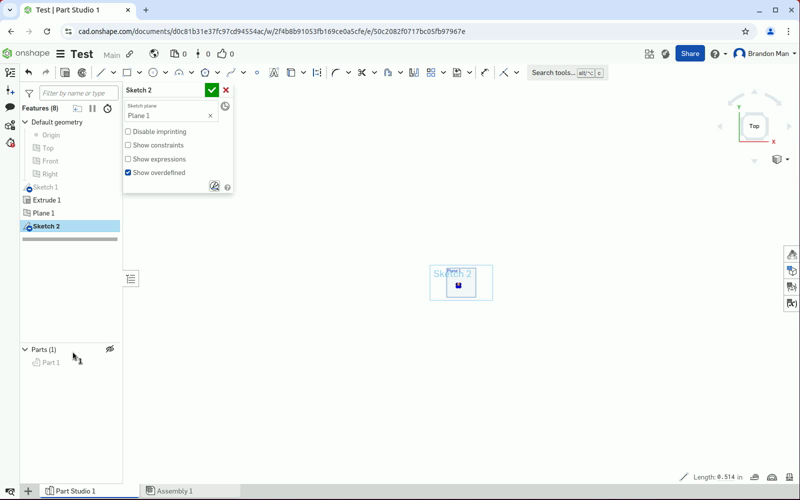
key(shift+y)
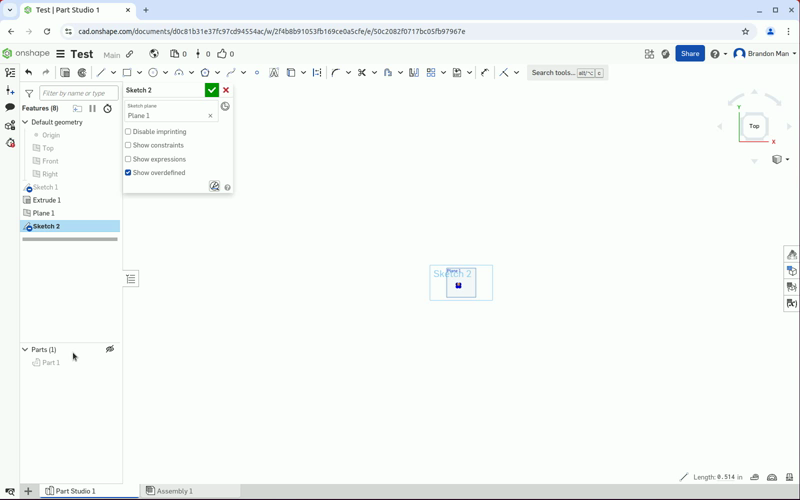
key(shift+e)
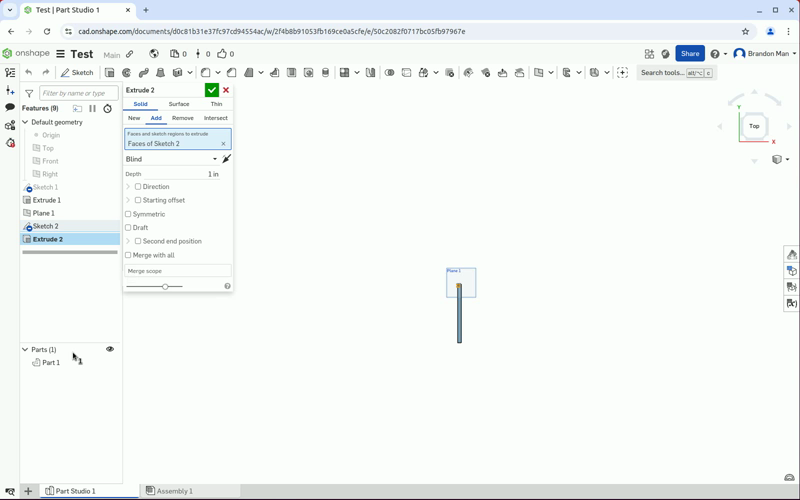
mouse_move(143, 106)
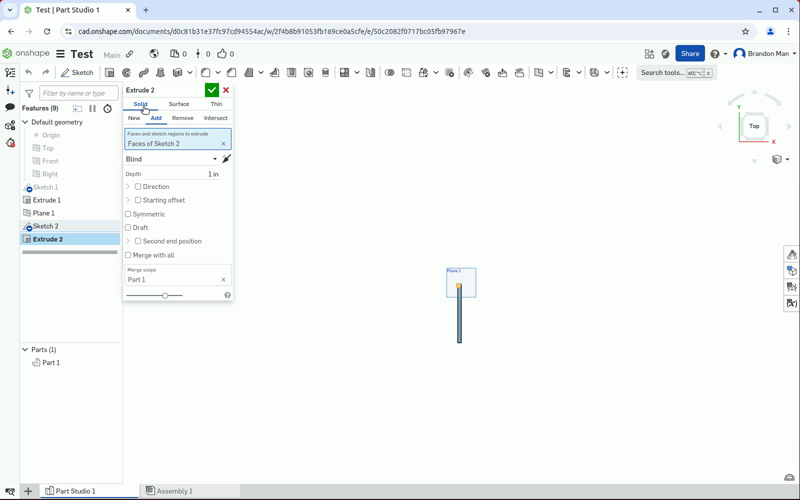
click(143, 106)
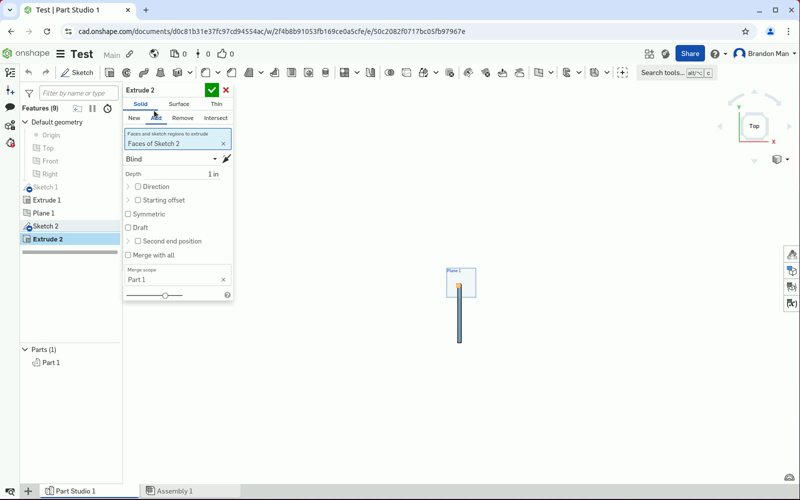
mouse_move(186, 120)
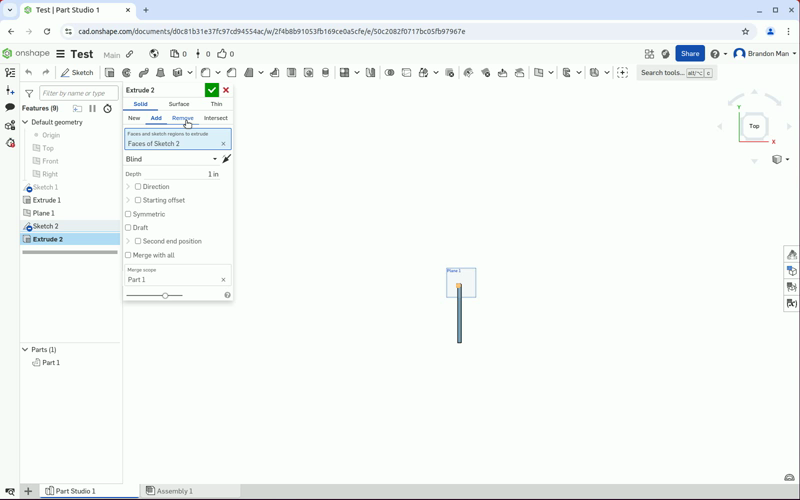
click(186, 120)
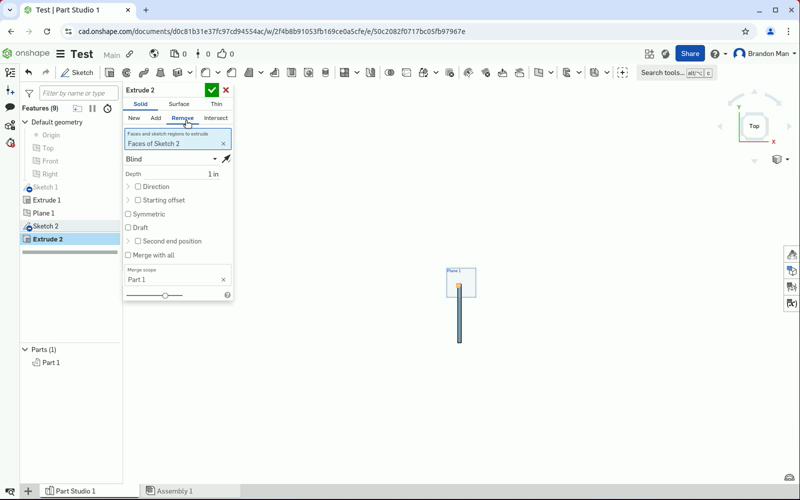
key(tab, 4)
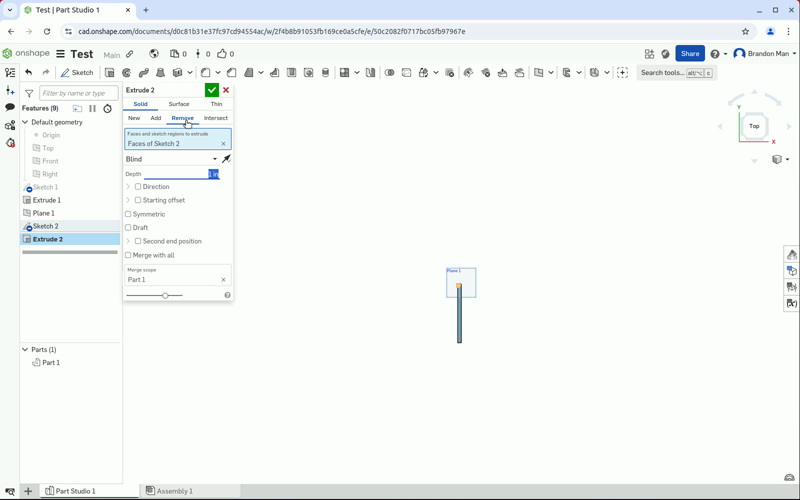
text(23.108)
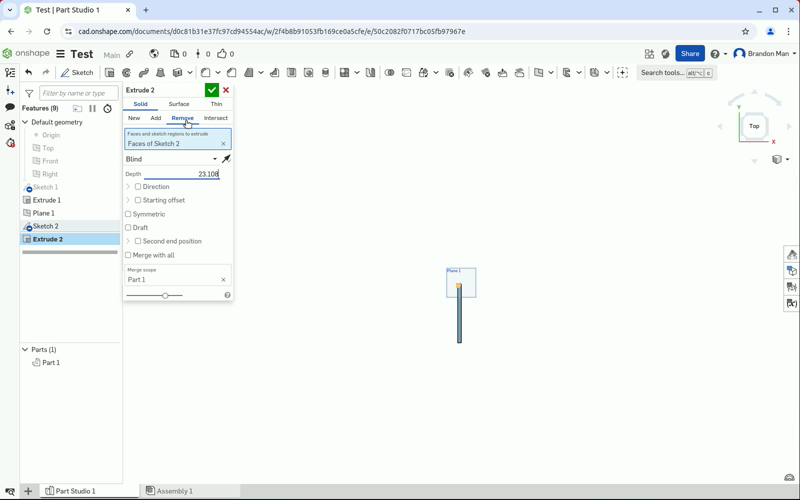
key(tab, 6)
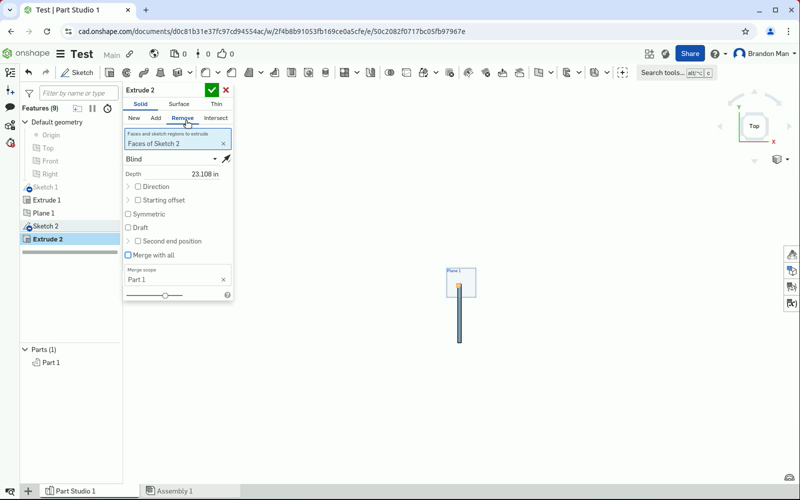
key(space)
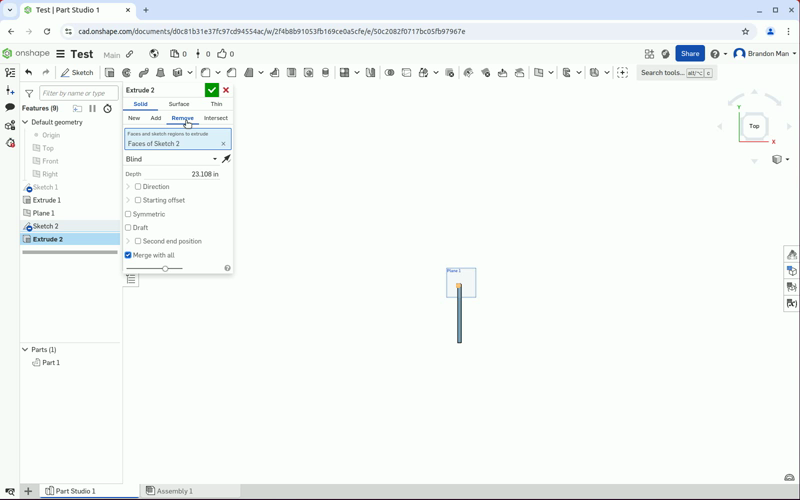
key(enter)
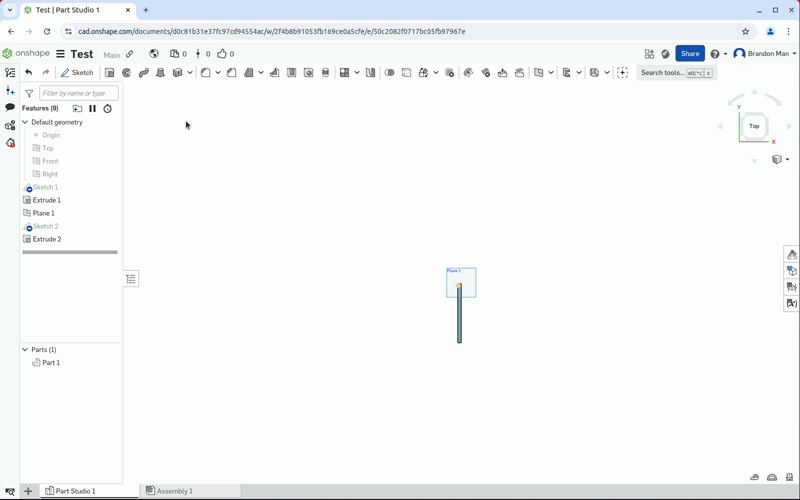
key(shift+h)
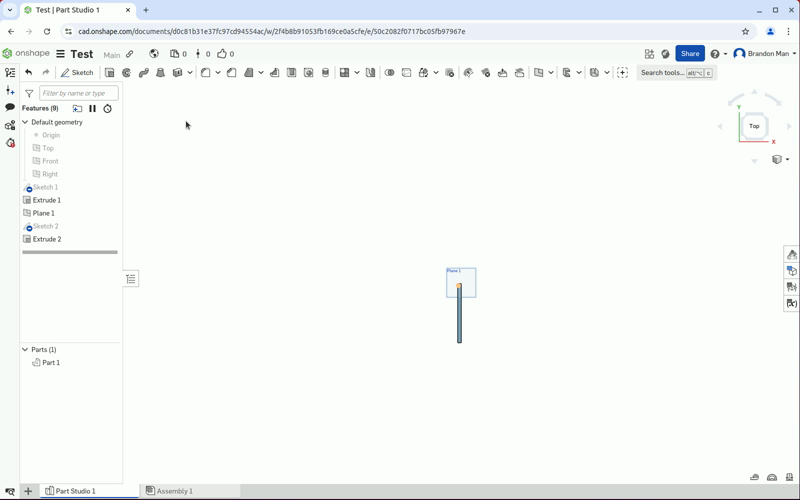
key(shift+h)
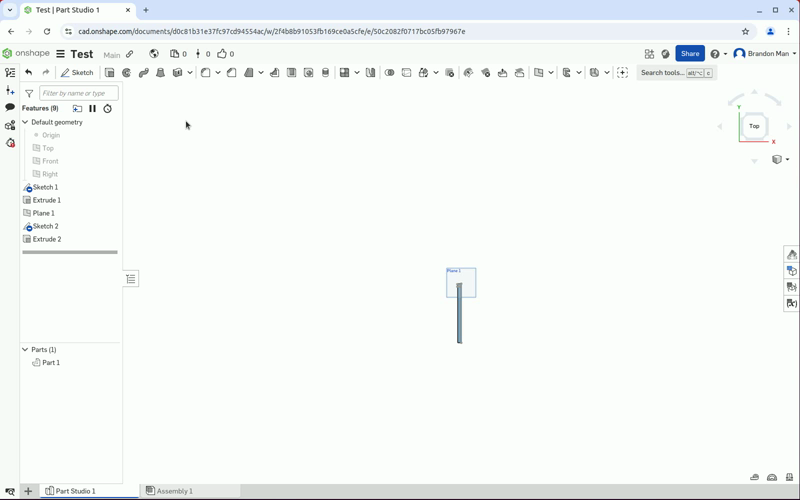
key(shift+7)
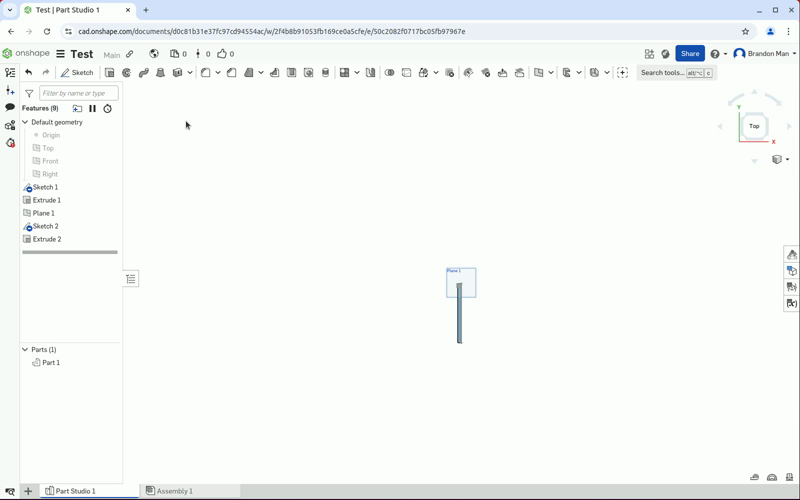
key(up, 3)
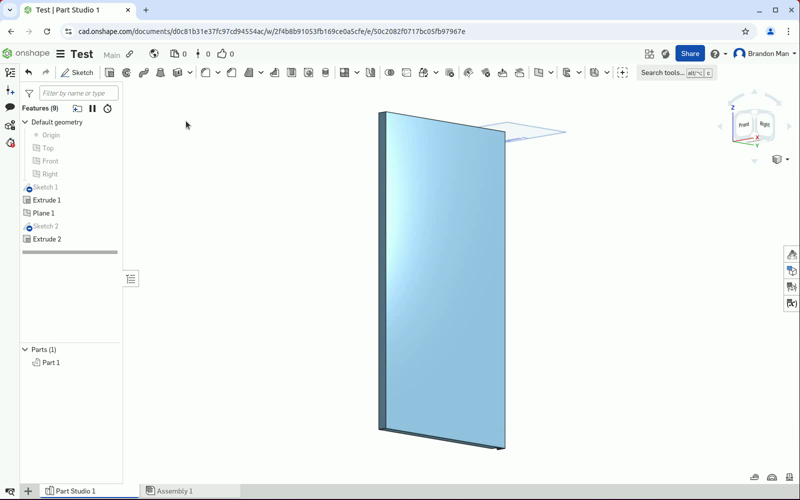
key(left, 3)
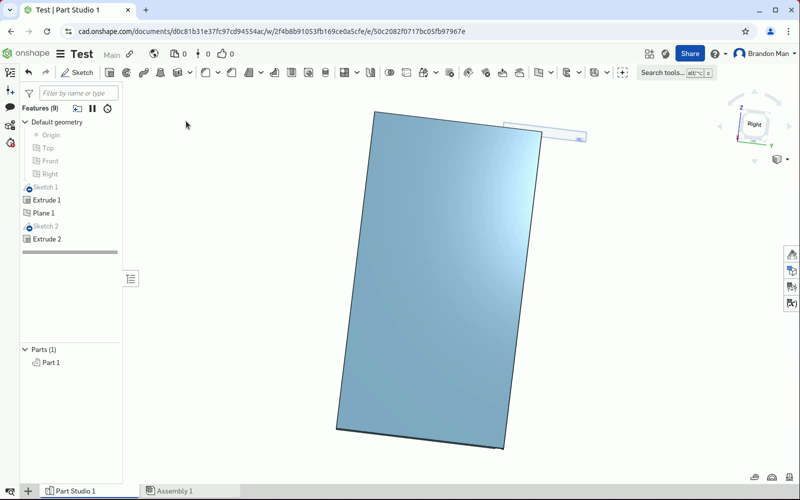
key(right, 3)
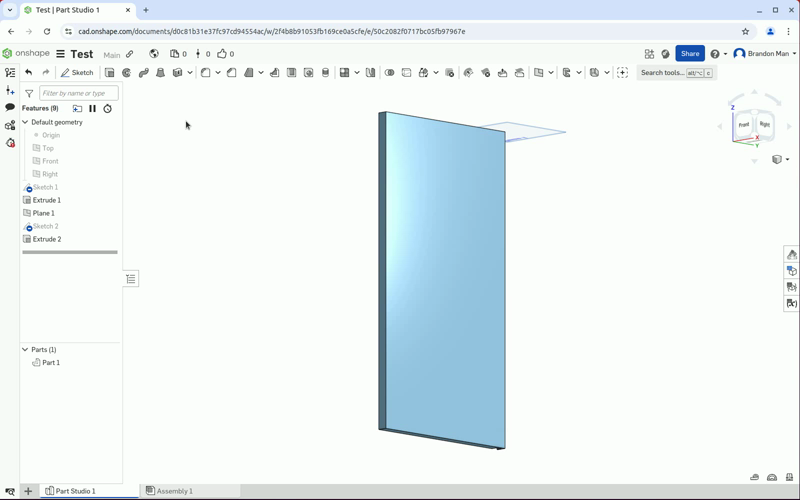
key(down, 3)
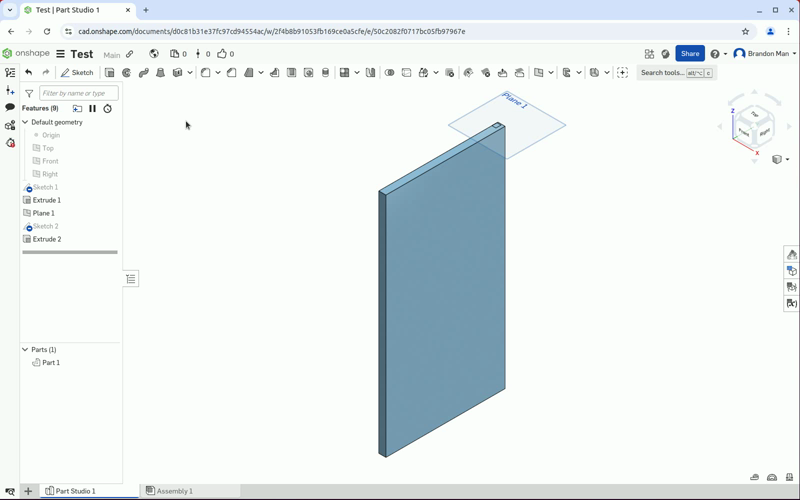
mouse_move(73, 189)
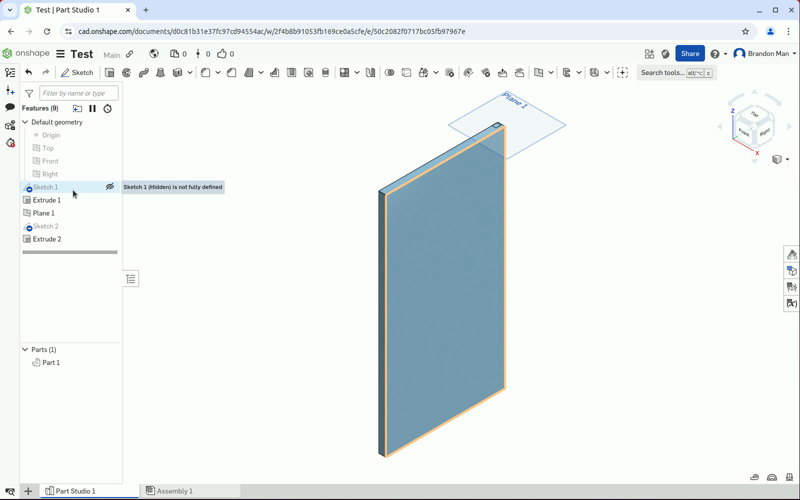
click(73, 189)